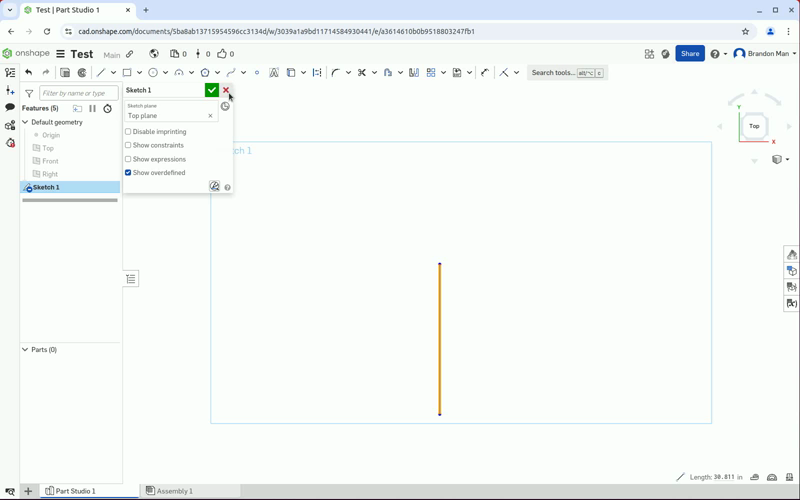
key(shift+h)
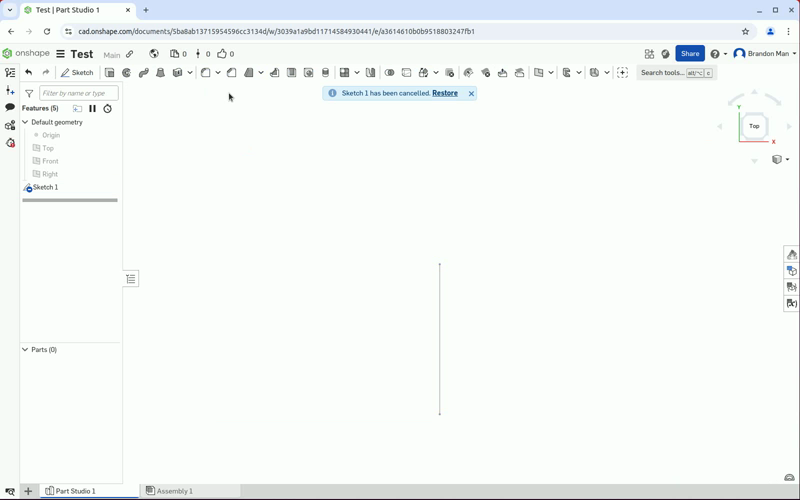
key(shift+s)
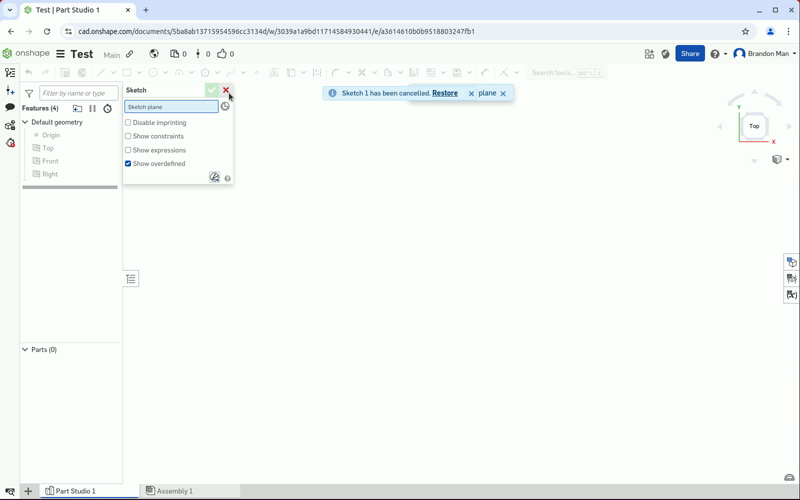
mouse_move(73, 150)
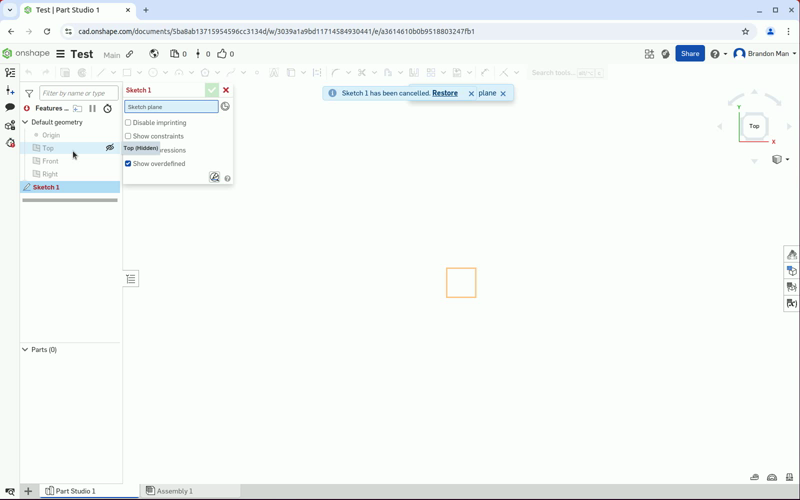
click(73, 150)
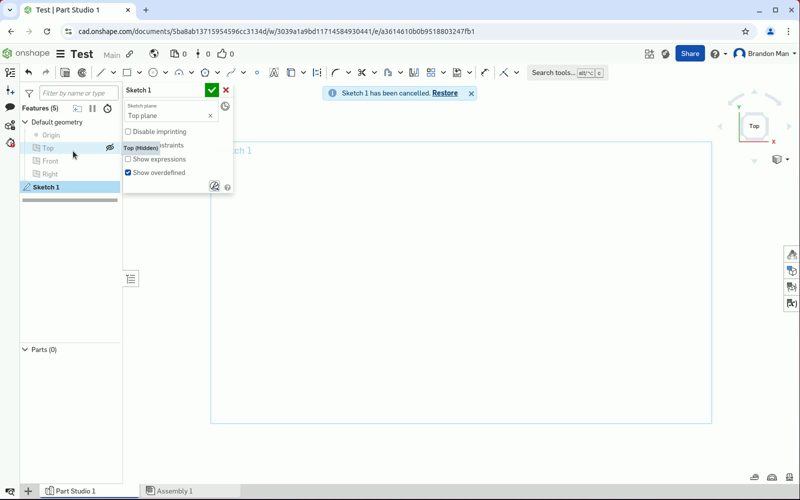
mouse_move(73, 352)
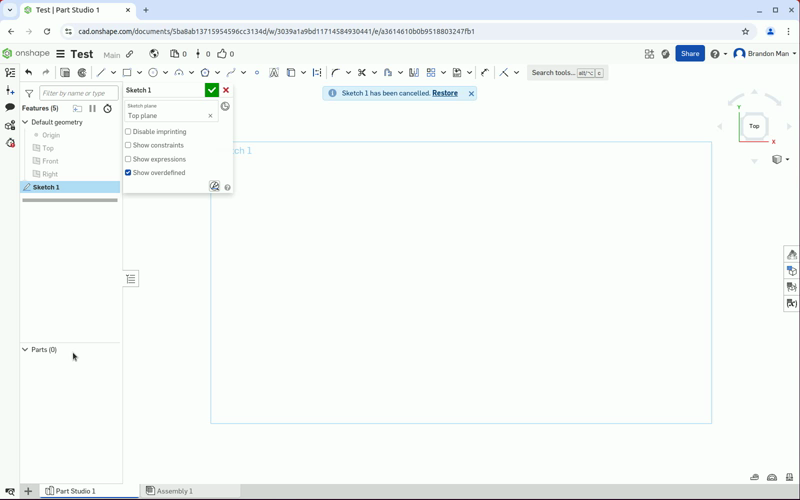
key(y)
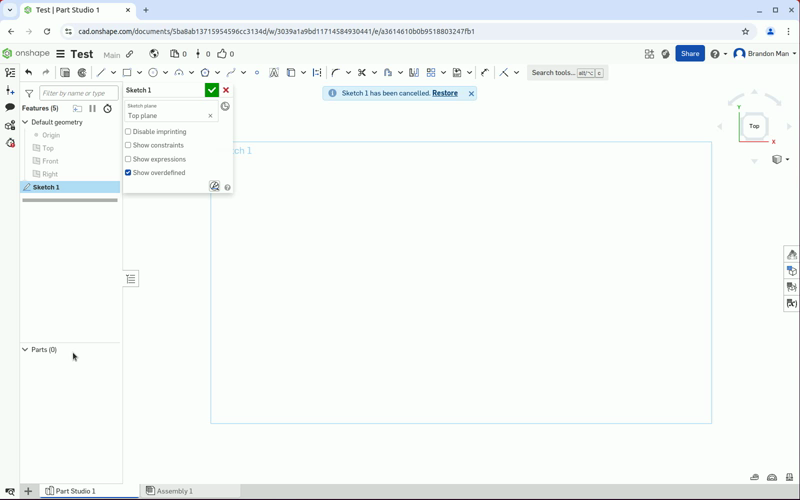
key(a)
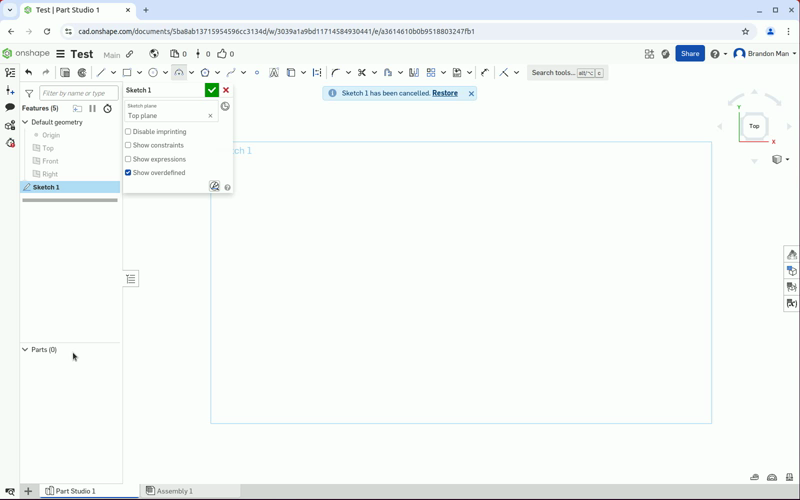
key_down(shift)
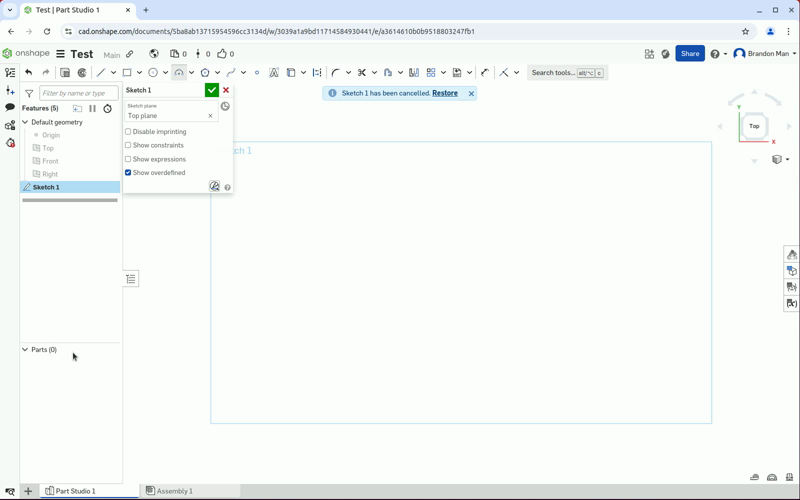
mouse_move(372, 239)
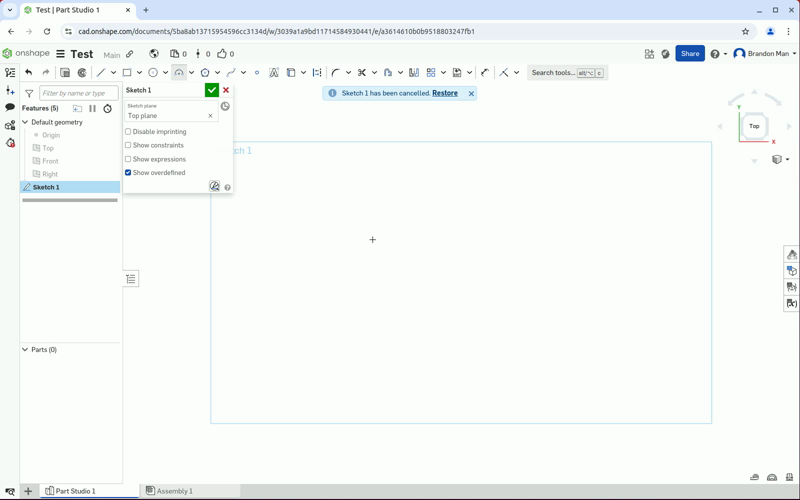
click(372, 239)
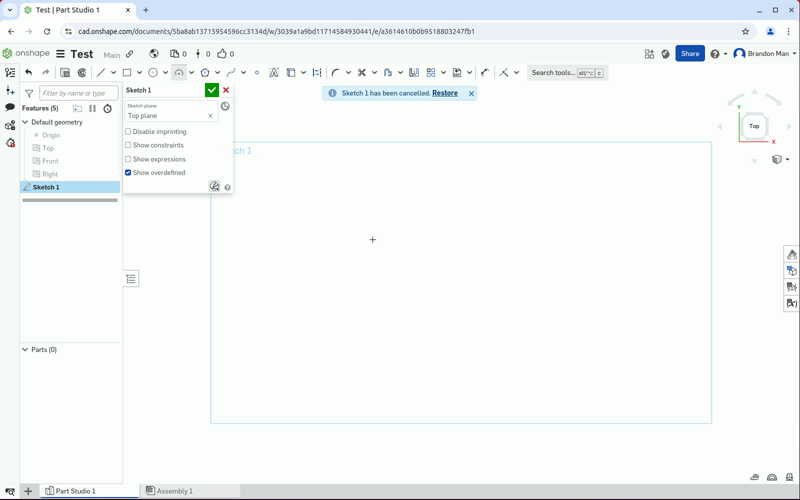
key_up(shift)
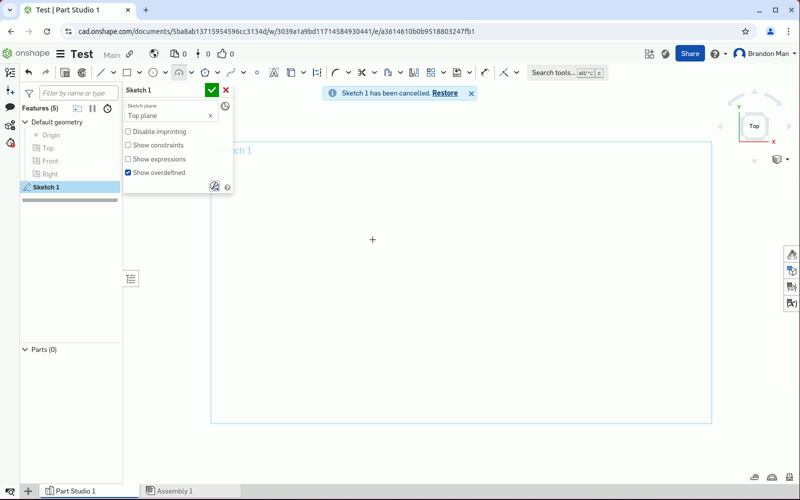
key_down(shift)
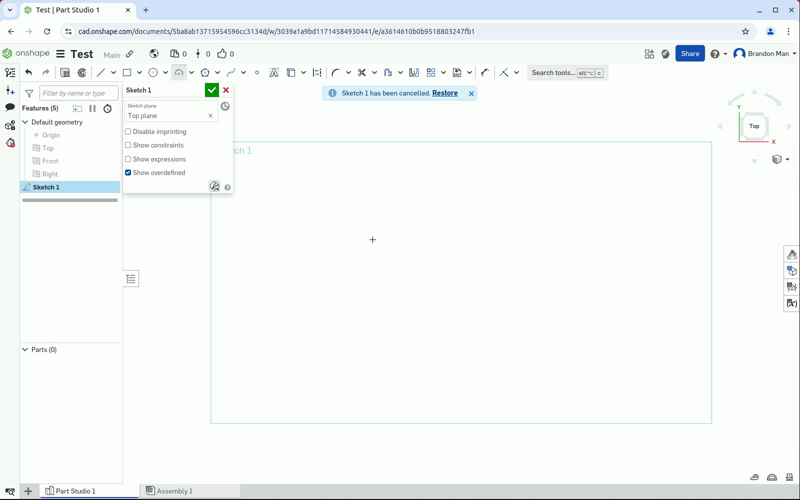
mouse_move(454, 381)
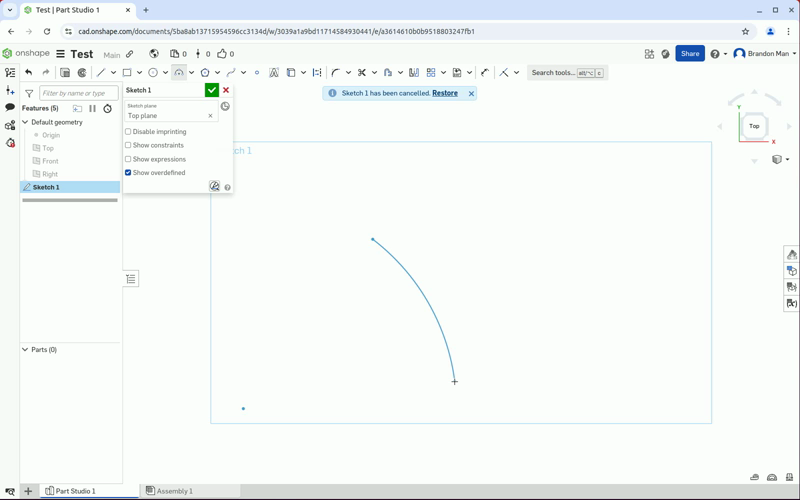
click(454, 381)
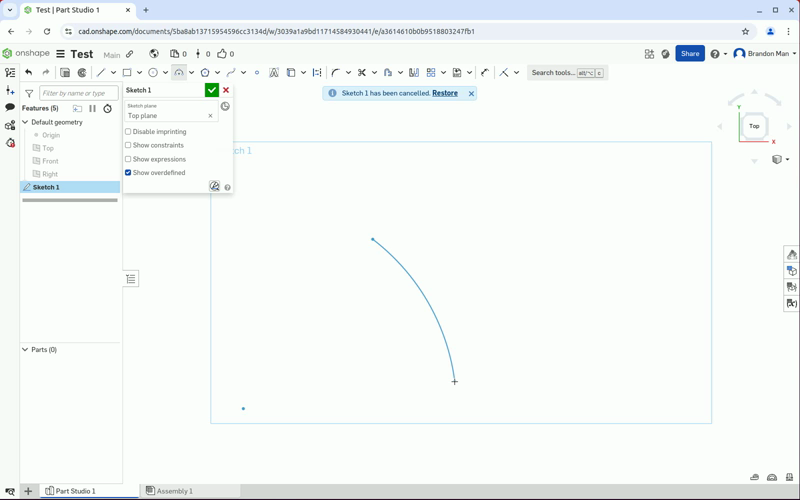
mouse_move(375, 332)
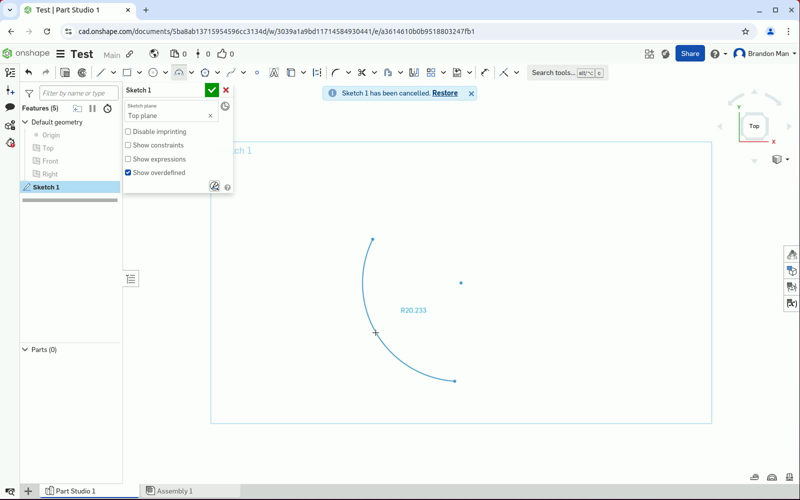
click(375, 332)
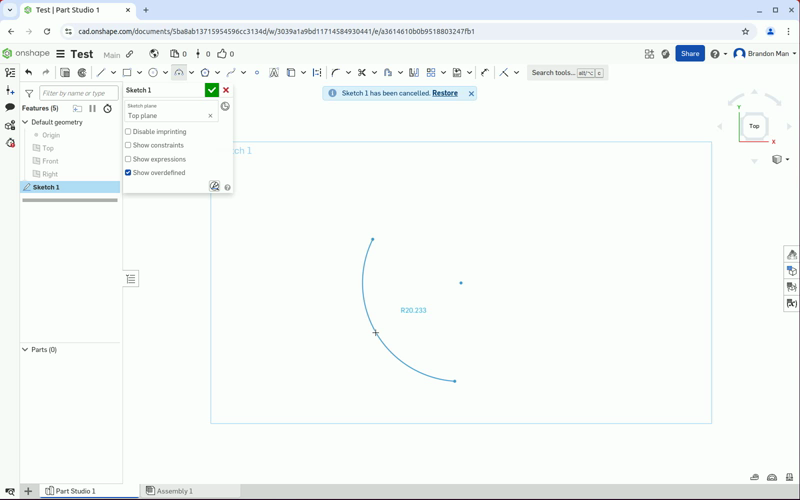
key_up(shift)
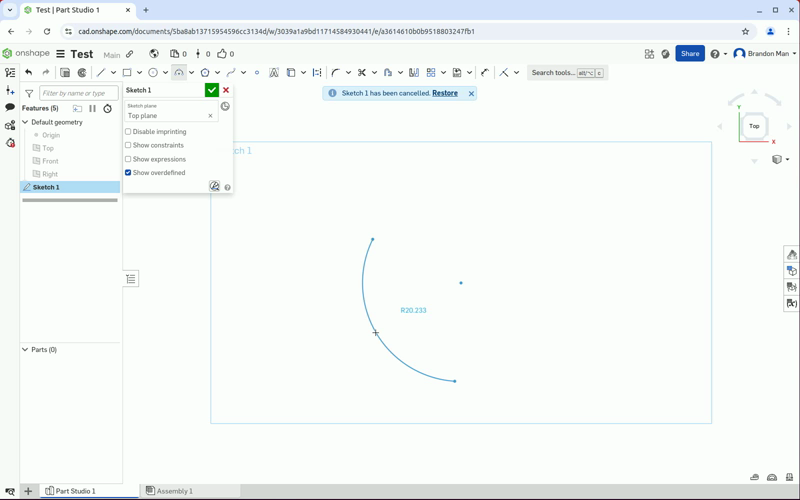
mouse_move(454, 381)
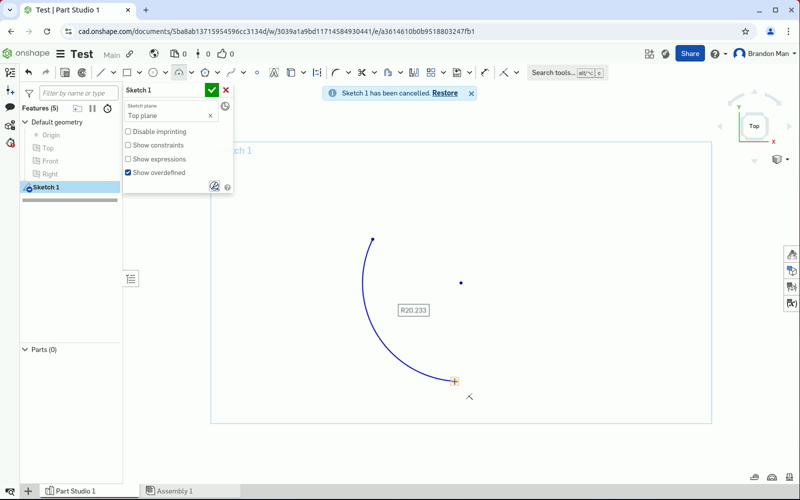
click(454, 381)
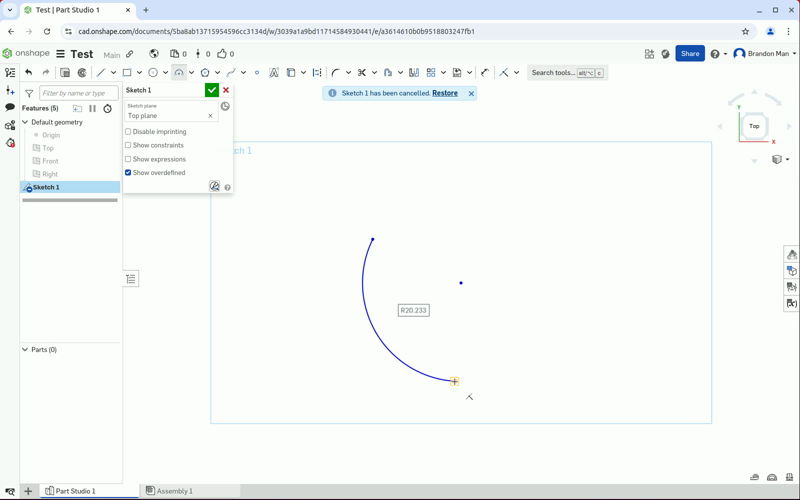
key_down(shift)
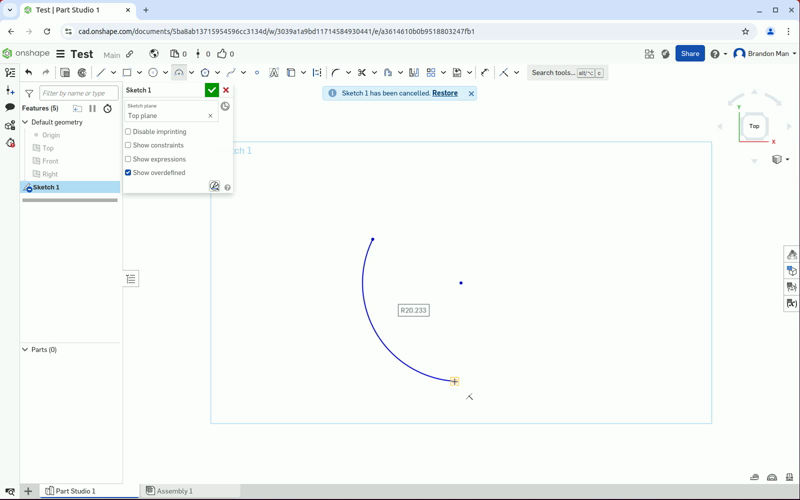
mouse_move(460, 375)
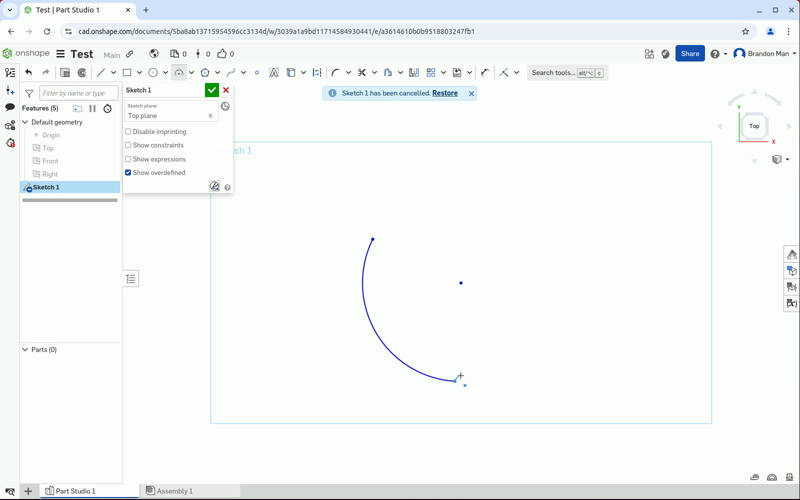
click(460, 375)
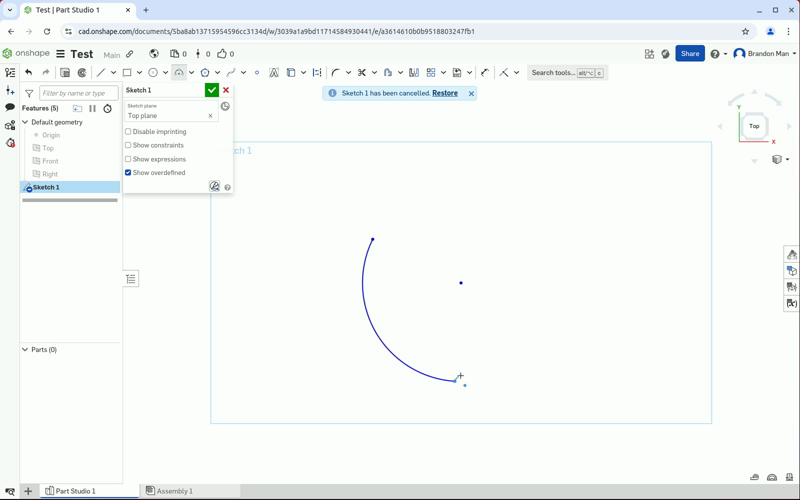
mouse_move(456, 376)
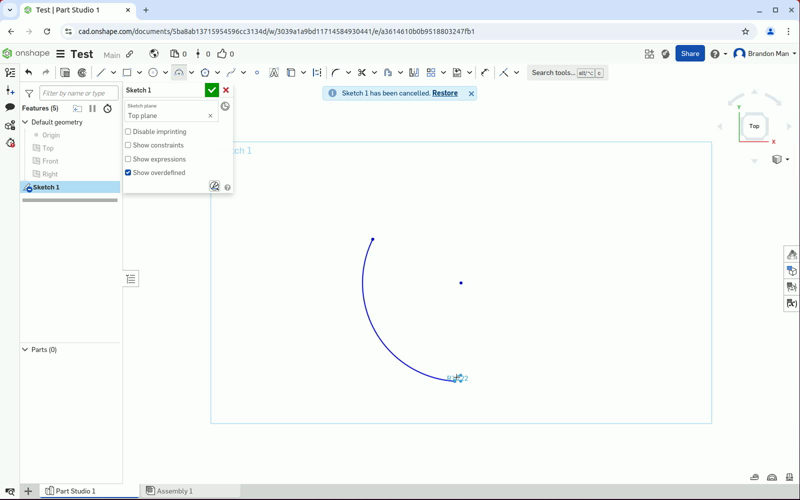
click(456, 376)
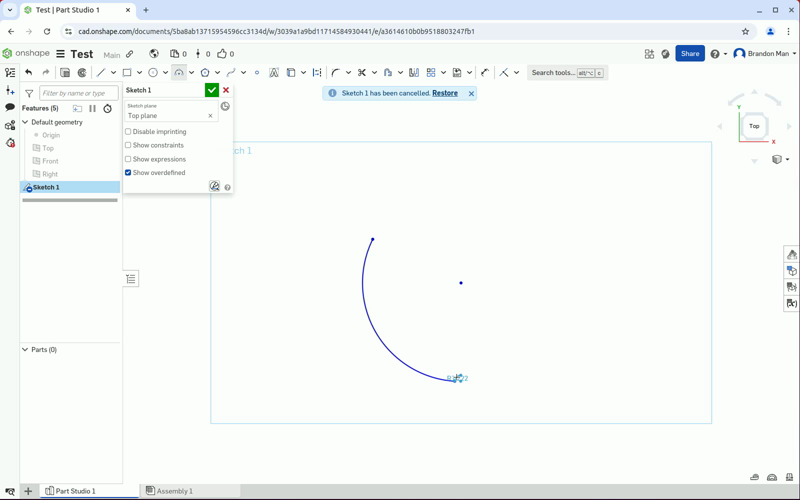
key_up(shift)
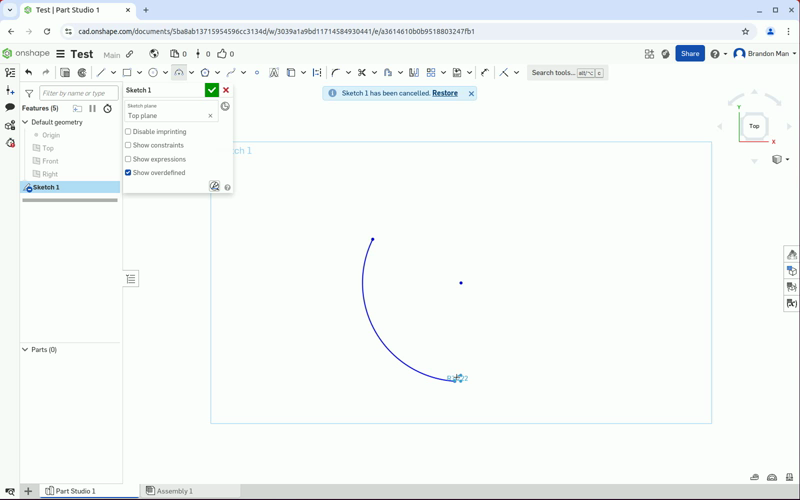
key(esc)
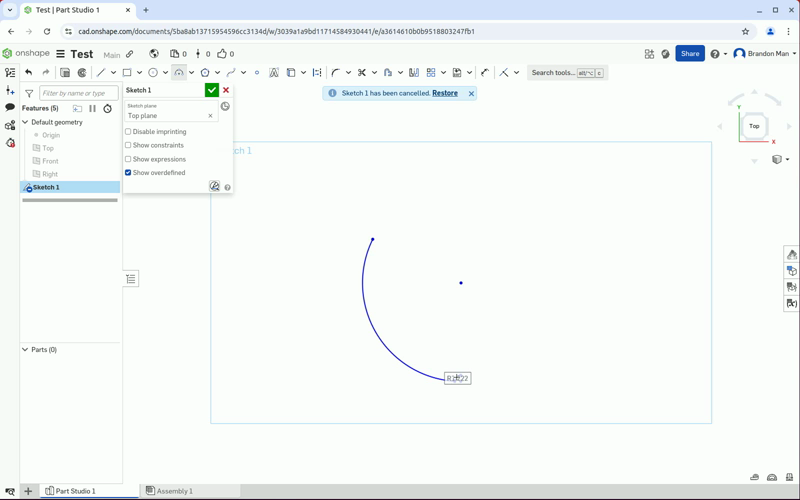
key(l)
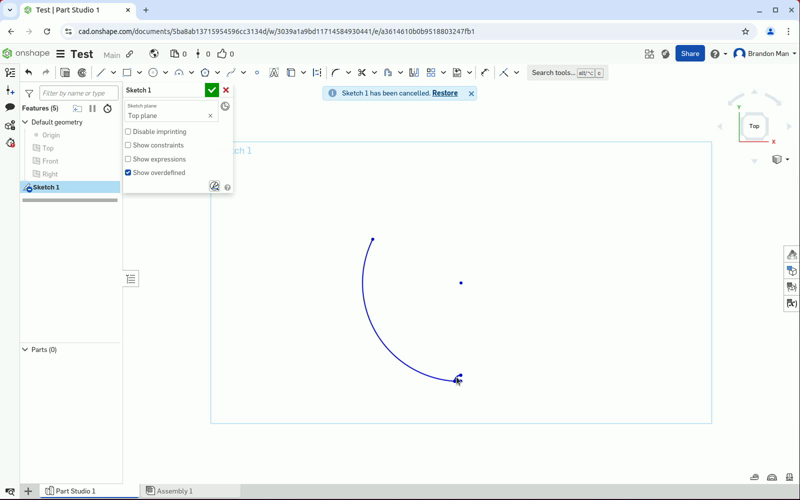
mouse_move(460, 375)
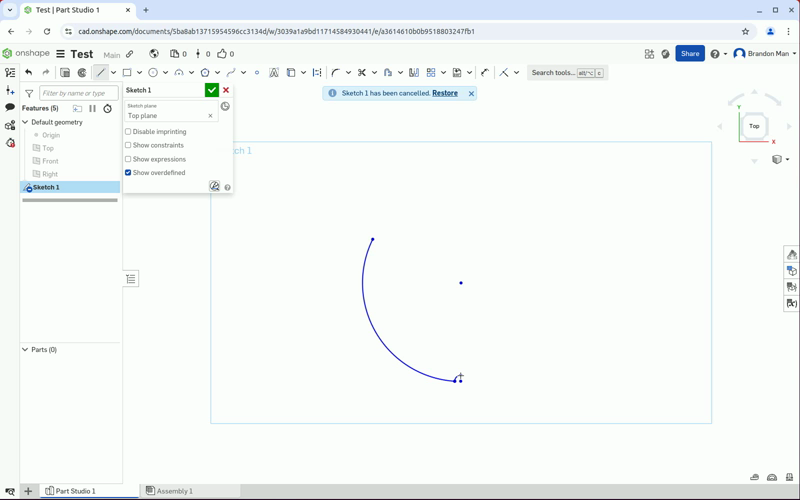
click(460, 375)
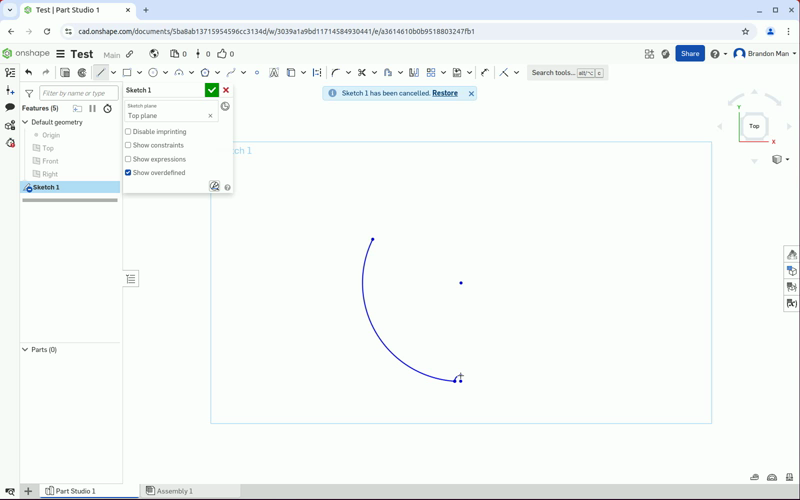
key_down(shift)
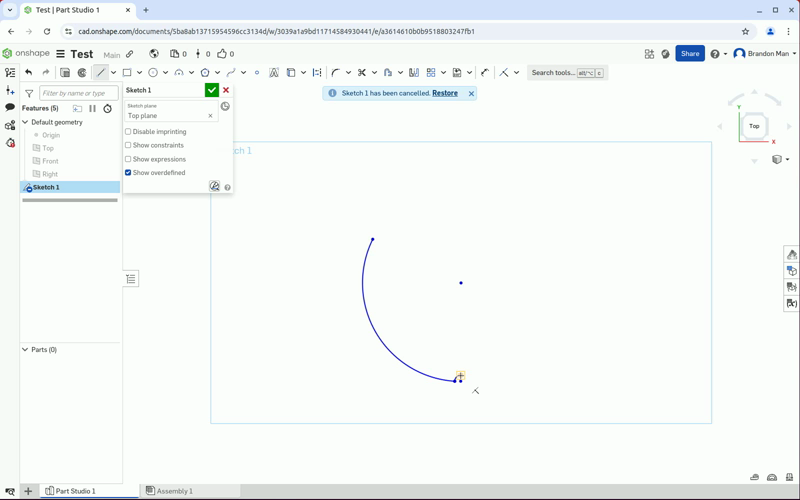
mouse_move(460, 282)
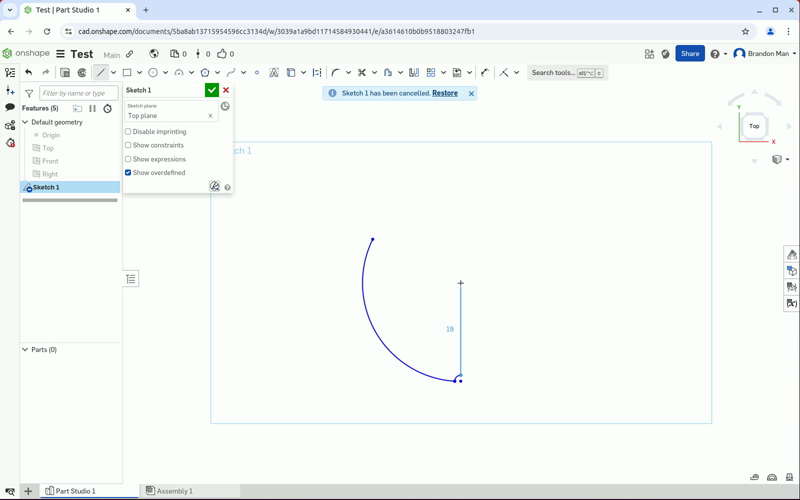
click(460, 282)
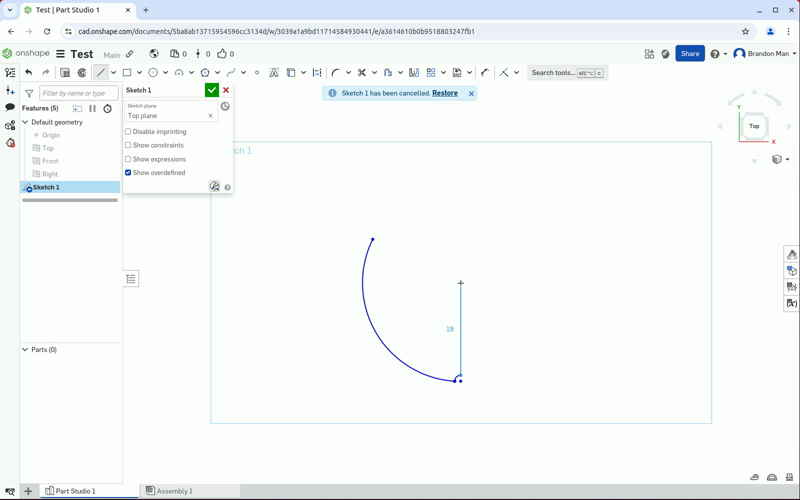
key_up(shift)
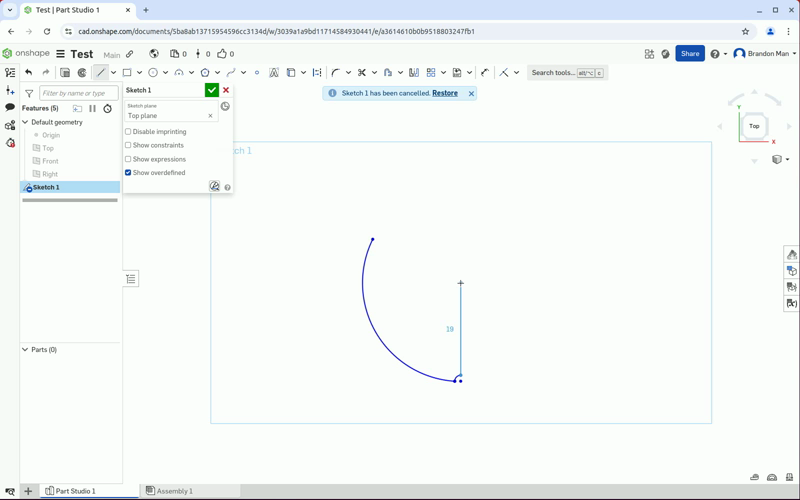
key_down(shift)
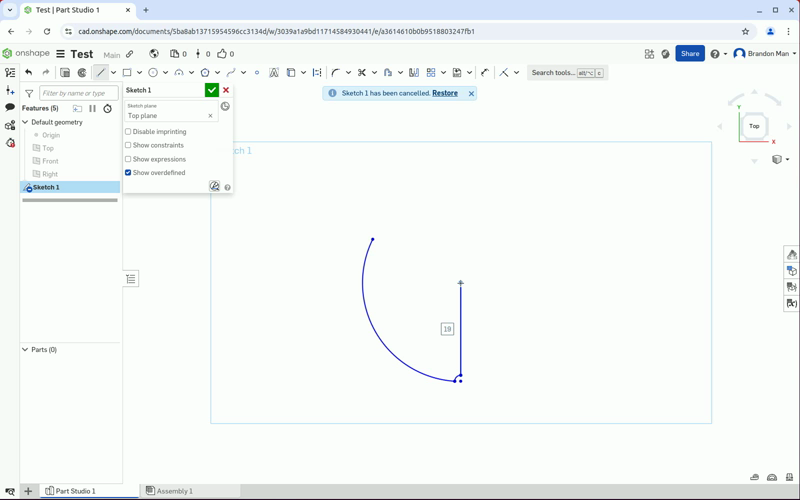
mouse_move(381, 236)
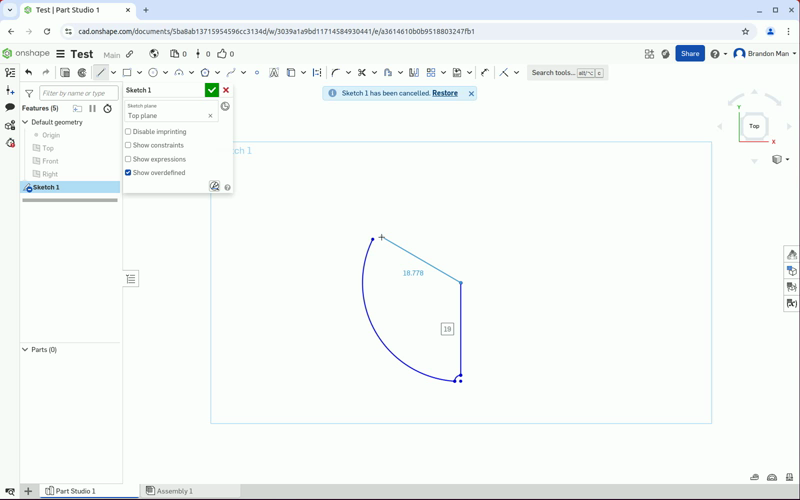
click(381, 236)
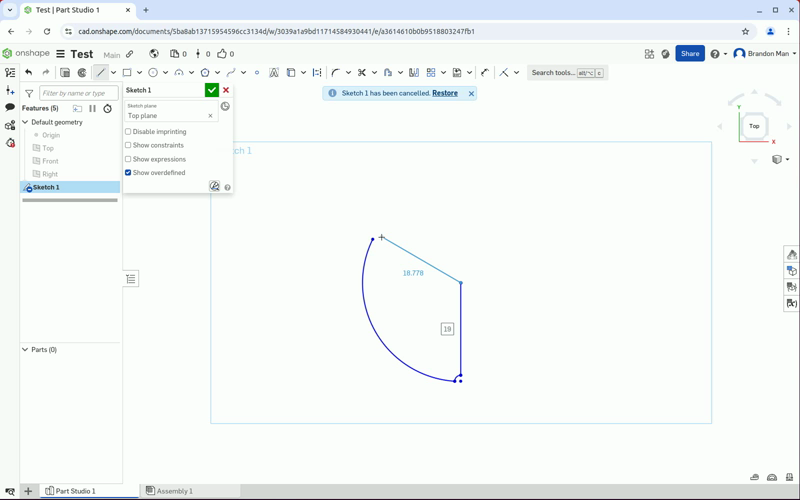
key_up(shift)
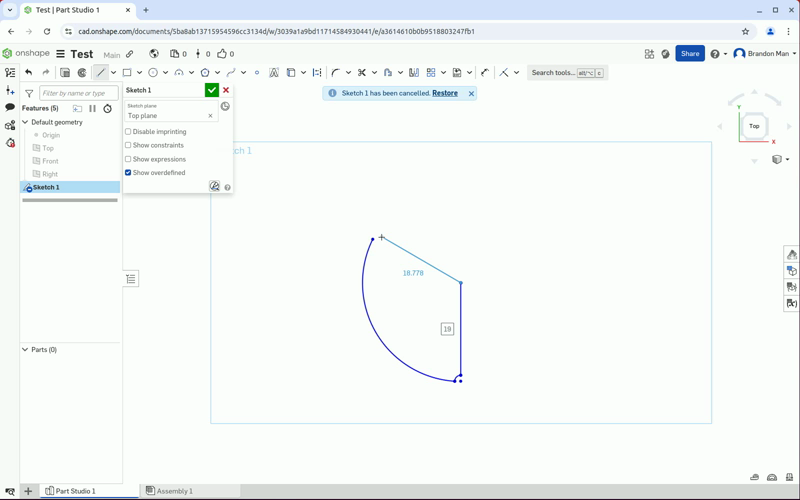
key(esc)
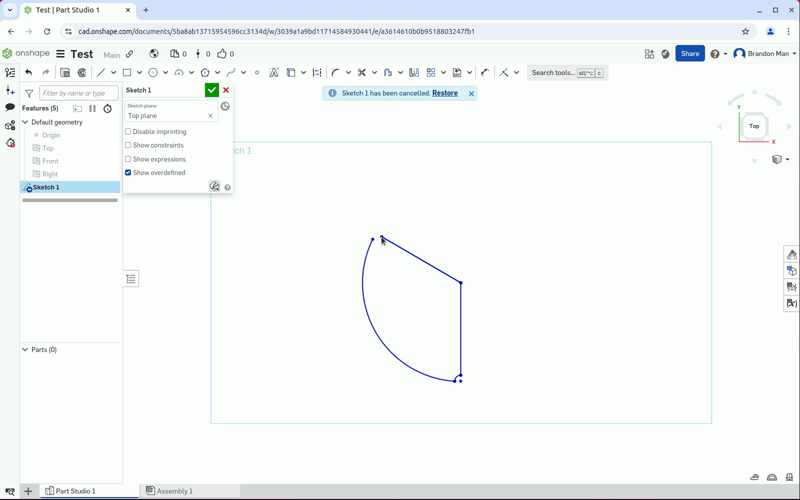
key(a)
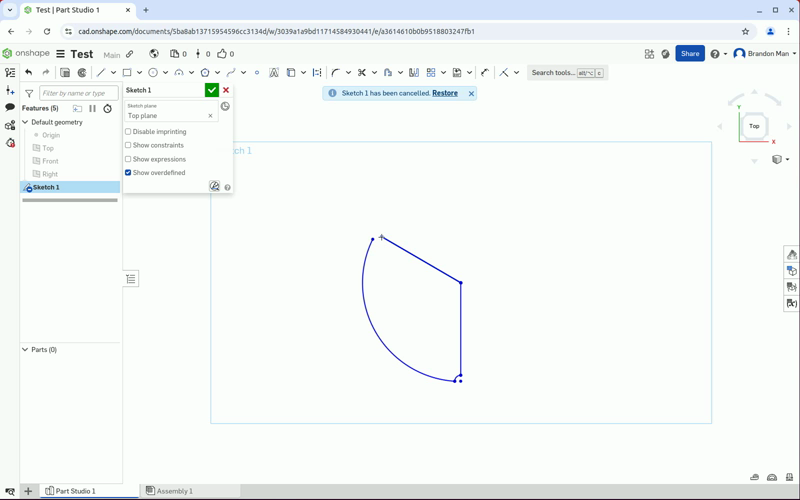
mouse_move(381, 236)
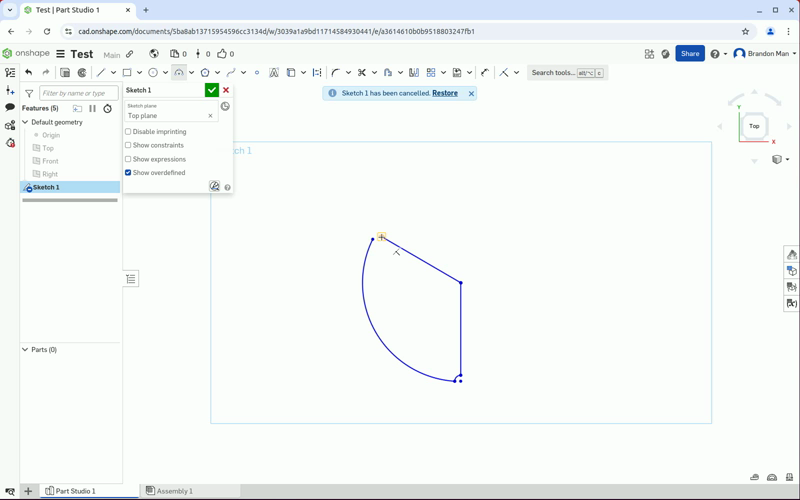
click(381, 236)
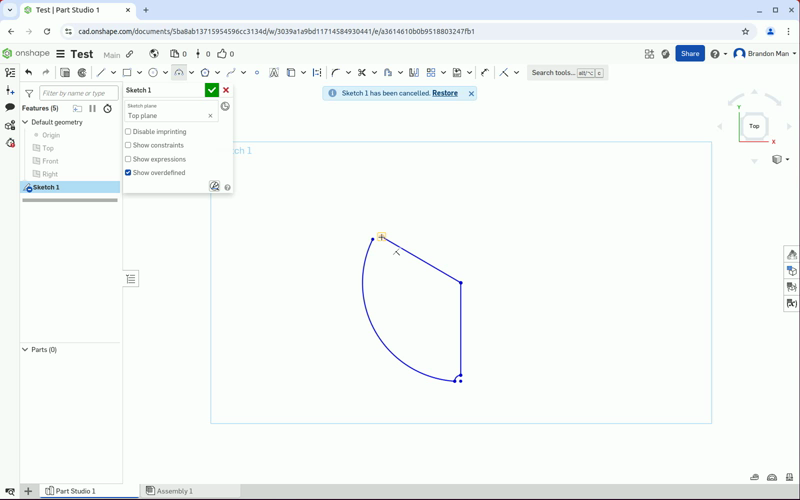
mouse_move(372, 239)
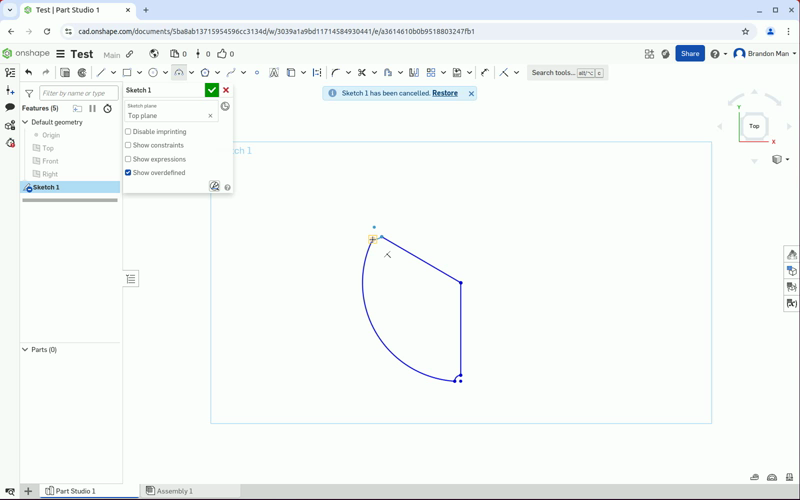
click(372, 239)
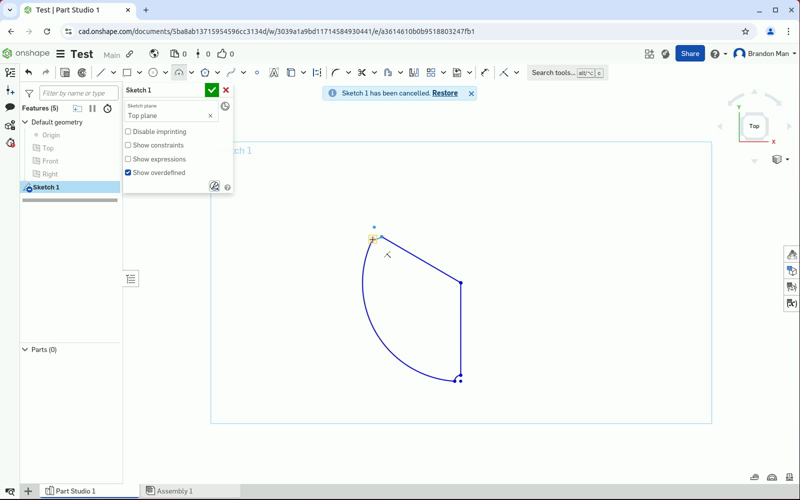
key_down(shift)
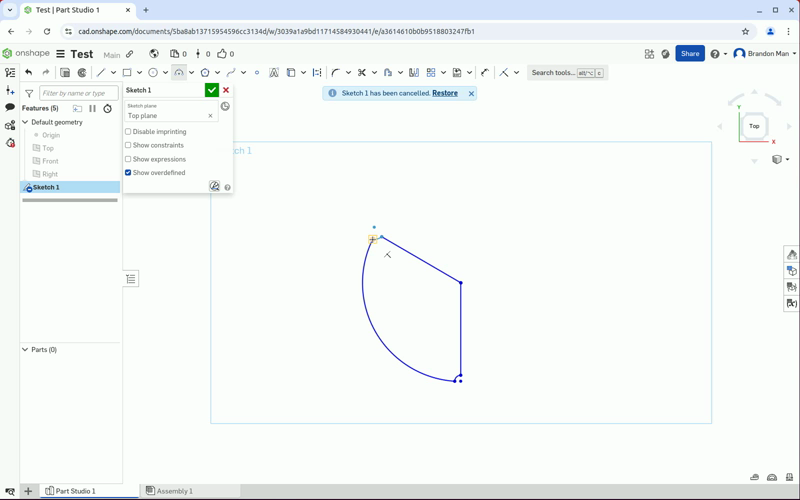
mouse_move(377, 240)
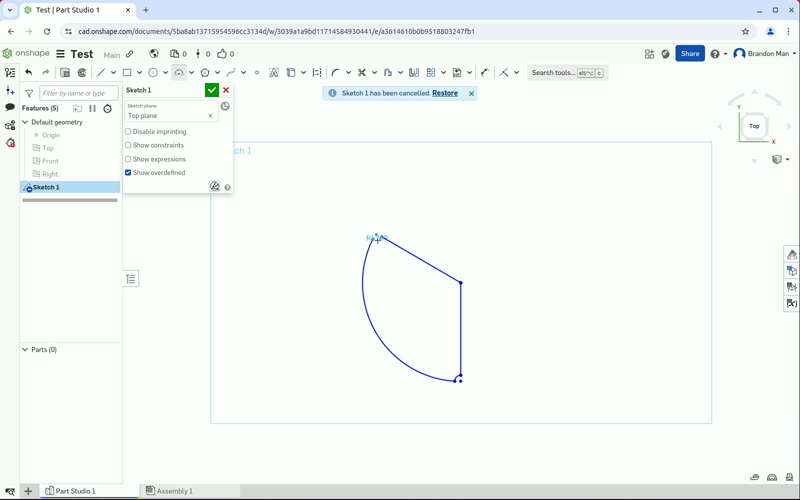
click(377, 240)
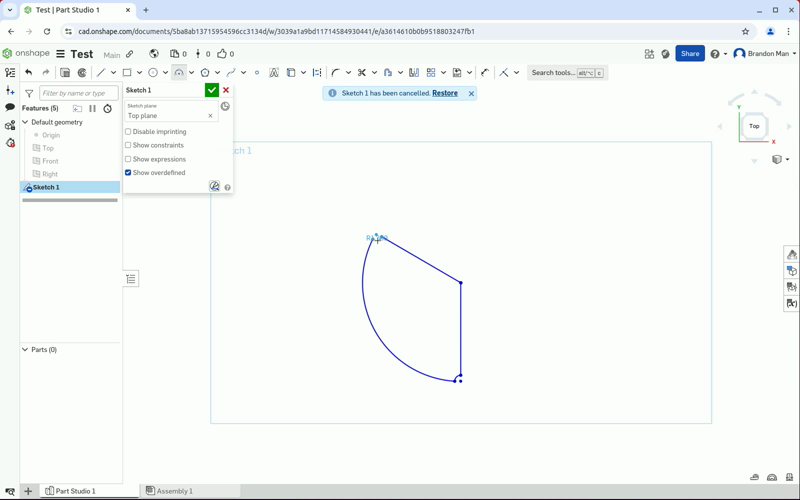
key_up(shift)
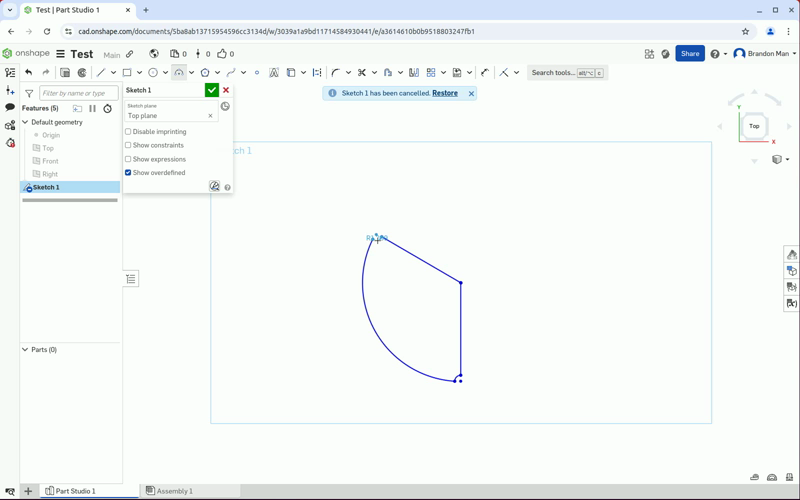
key(esc)
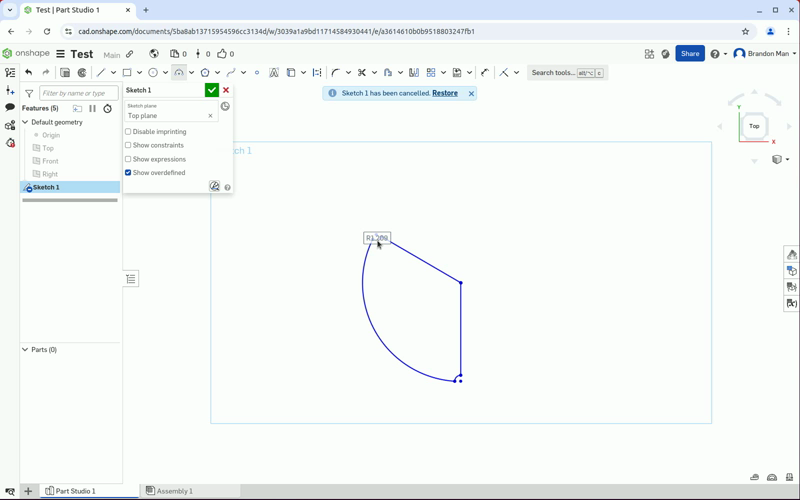
mouse_move(436, 305)
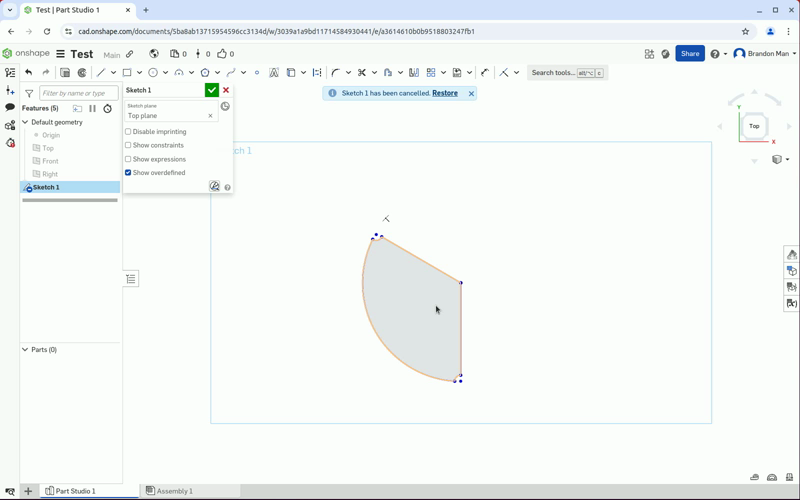
click(436, 305)
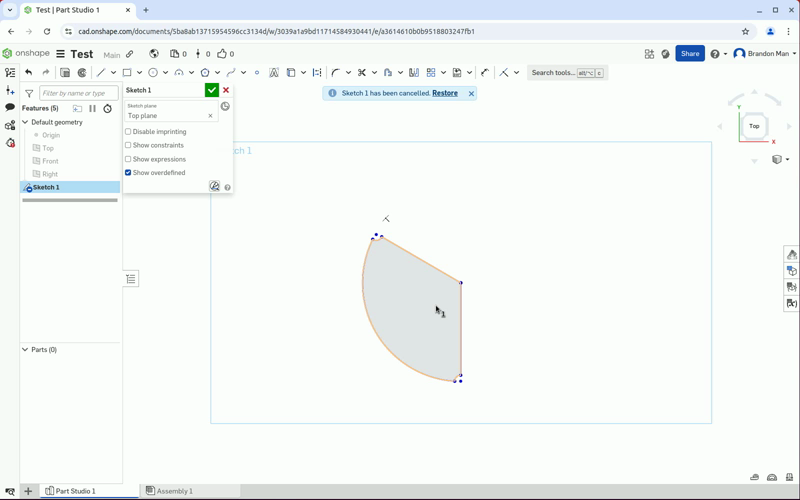
mouse_move(73, 352)
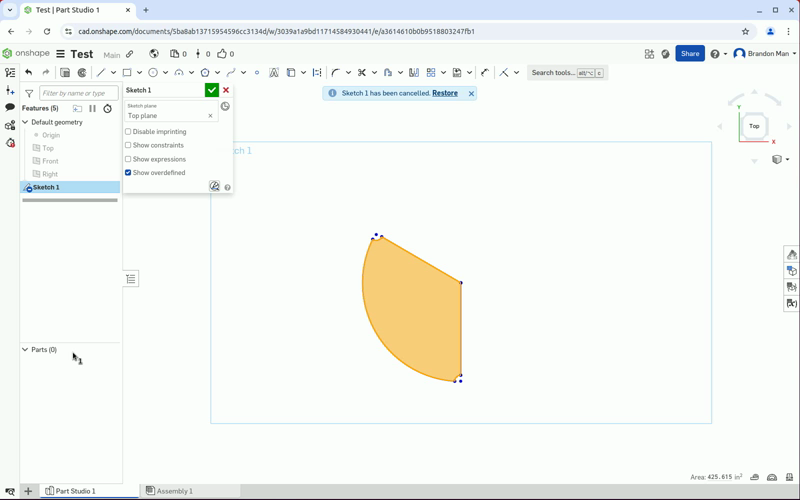
key(shift+y)
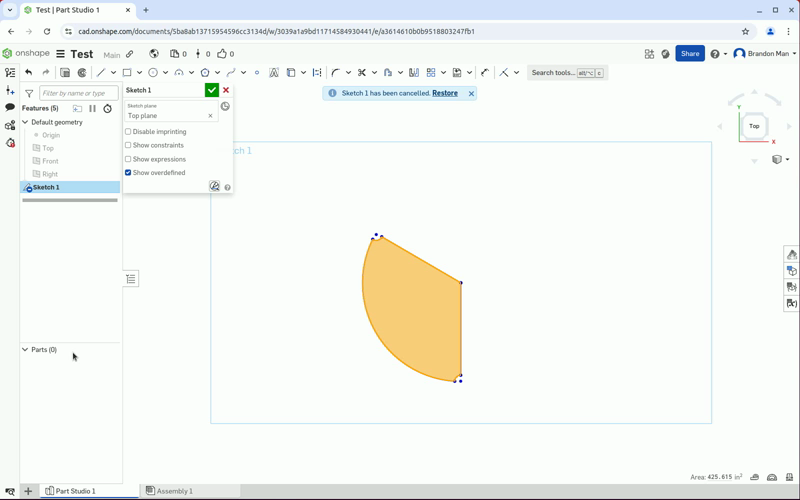
key(shift+e)
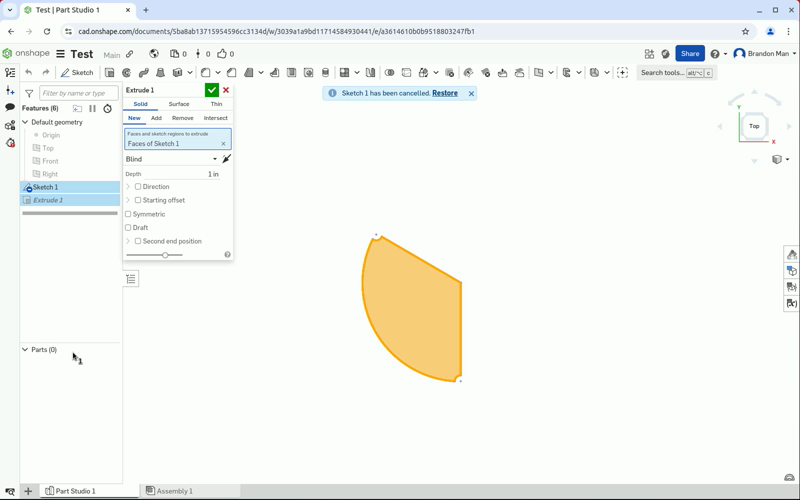
mouse_move(143, 106)
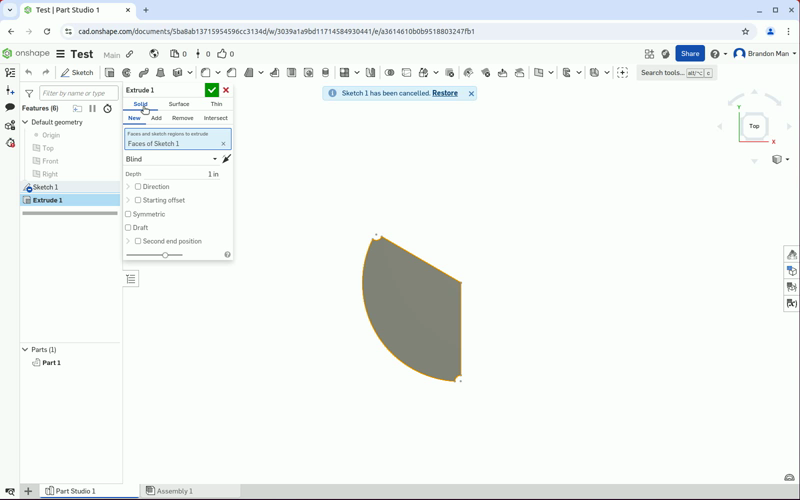
click(143, 106)
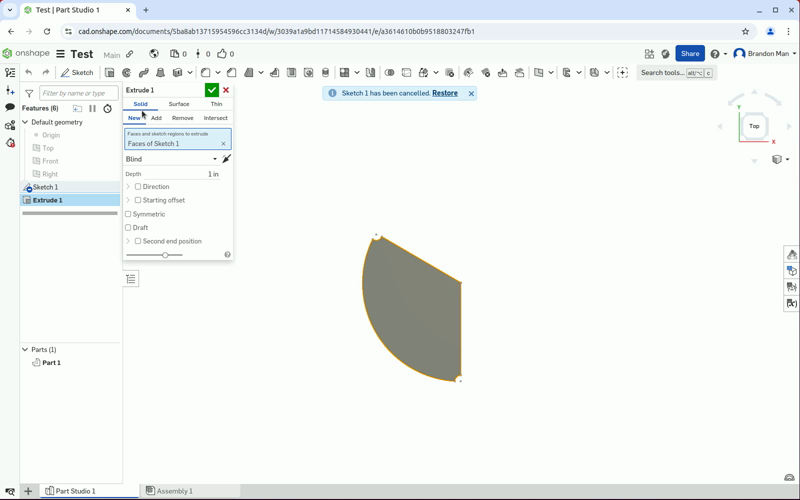
mouse_move(137, 120)
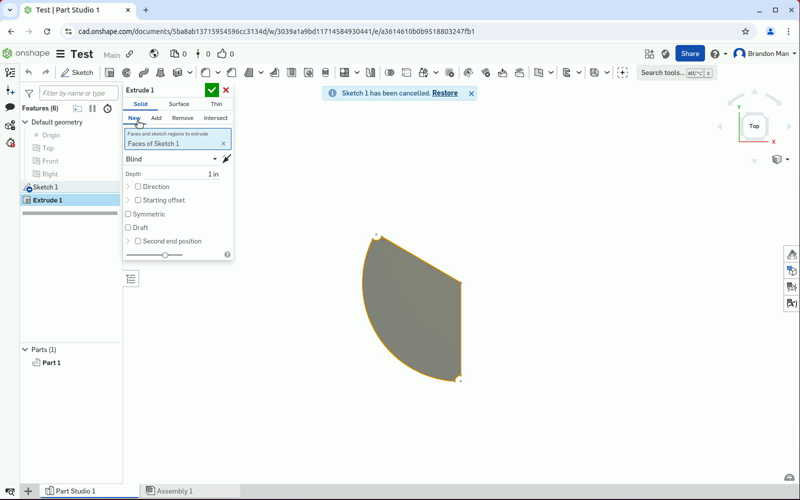
click(137, 120)
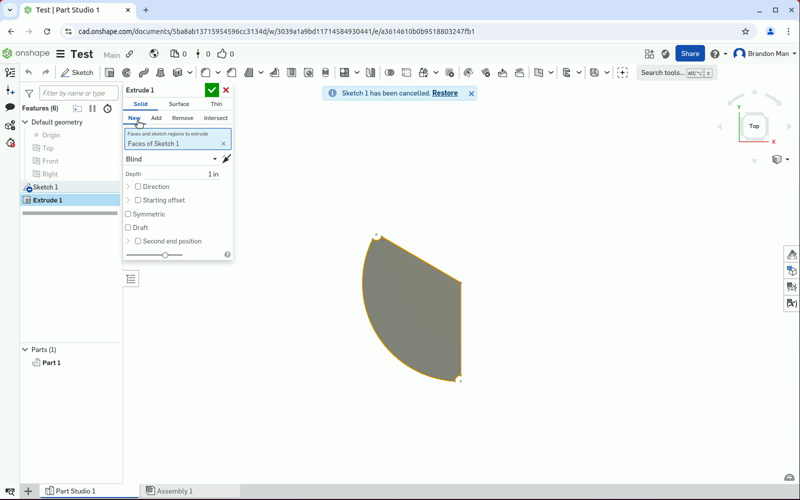
key(tab, 4)
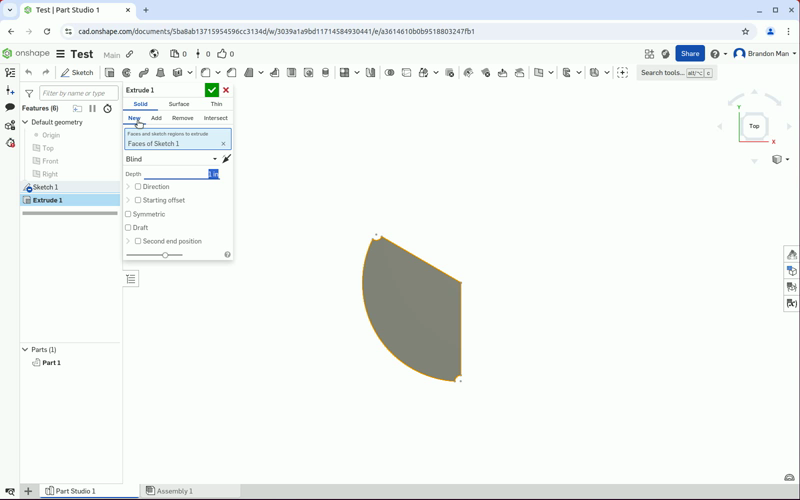
text(3.851)
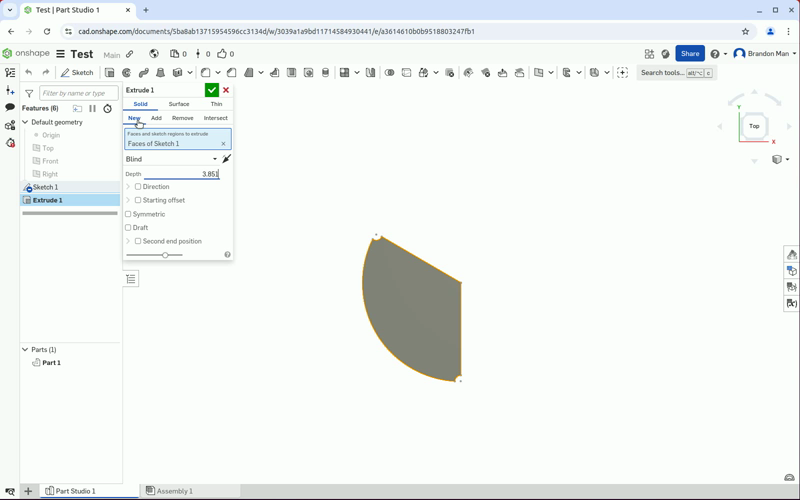
key(enter)
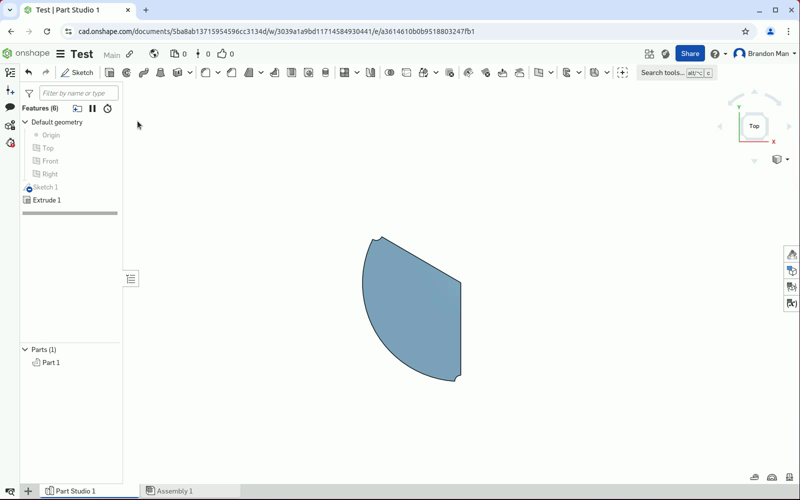
key(shift+h)
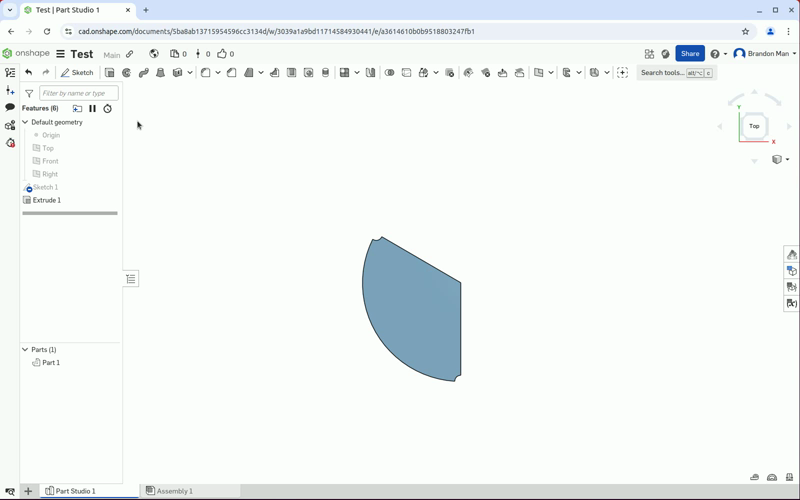
key(shift+h)
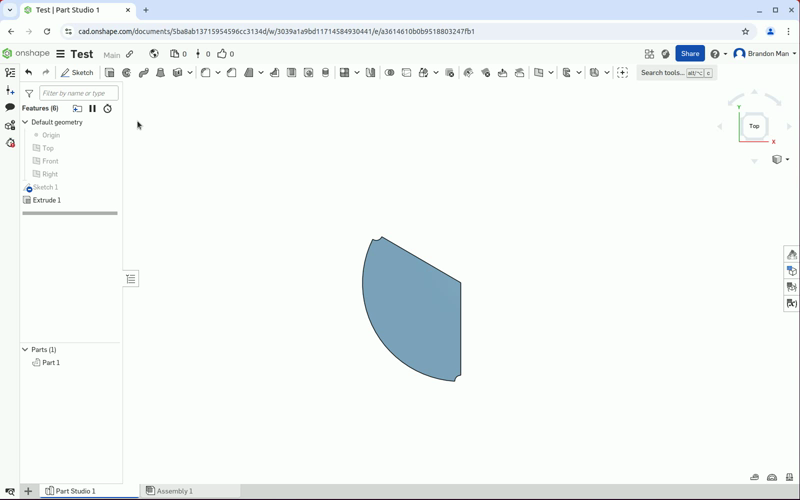
mouse_move(73, 189)
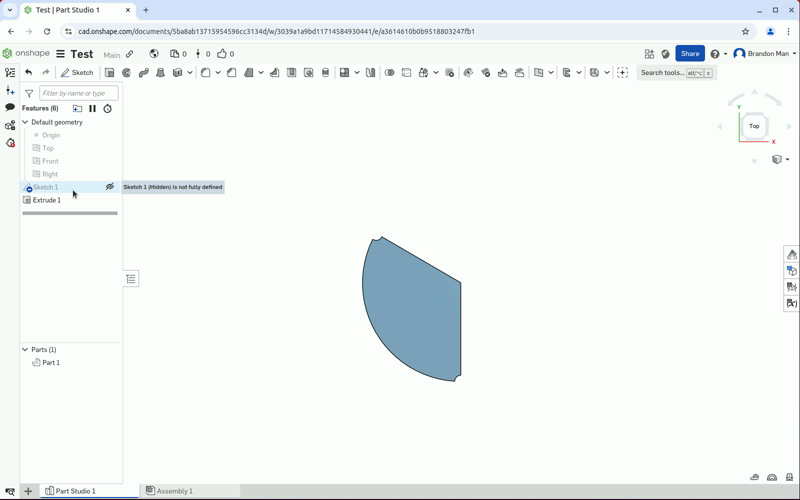
click(73, 189)
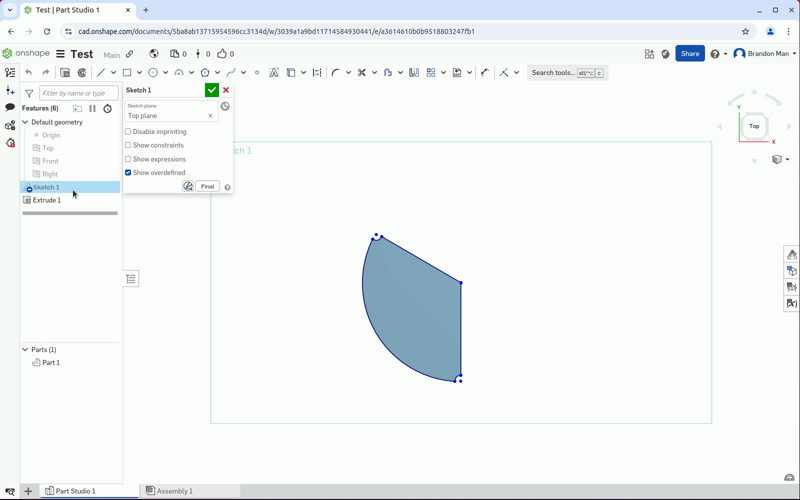
mouse_move(229, 92)
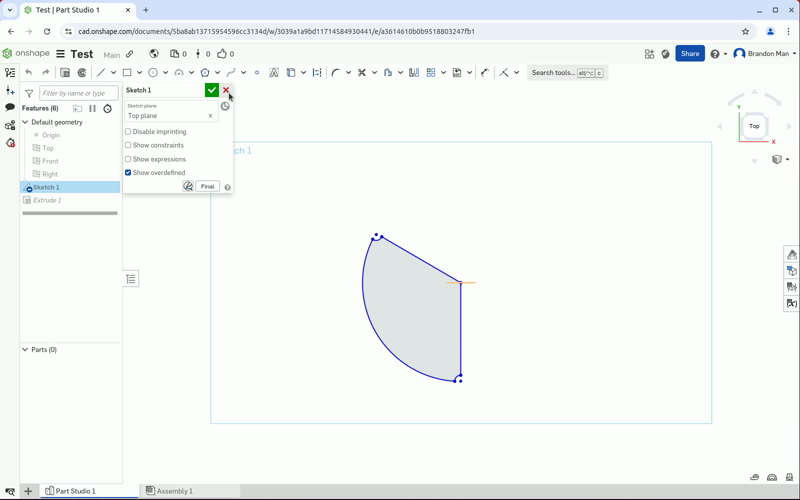
click(229, 92)
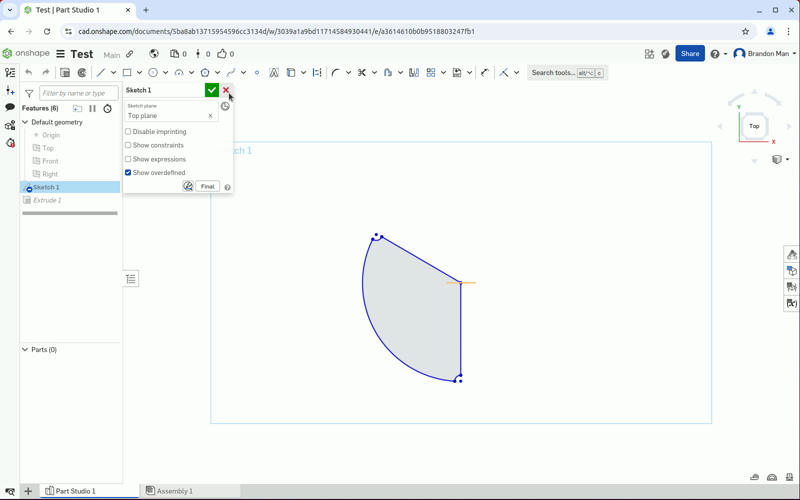
key(shift+s)
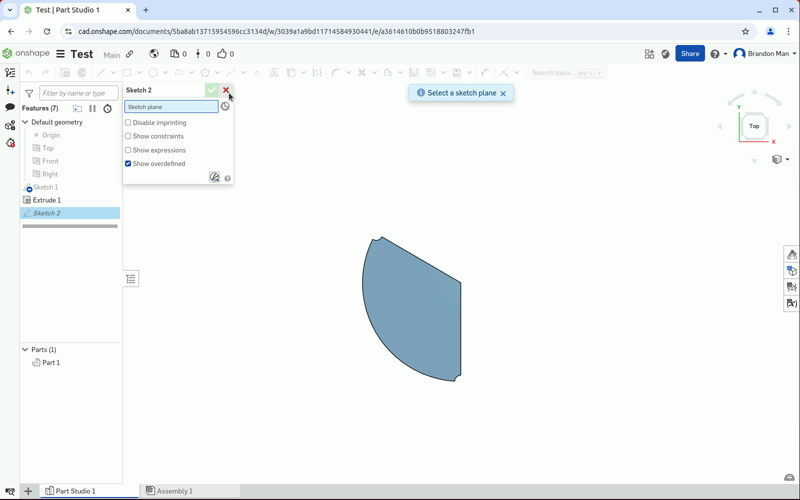
mouse_move(73, 150)
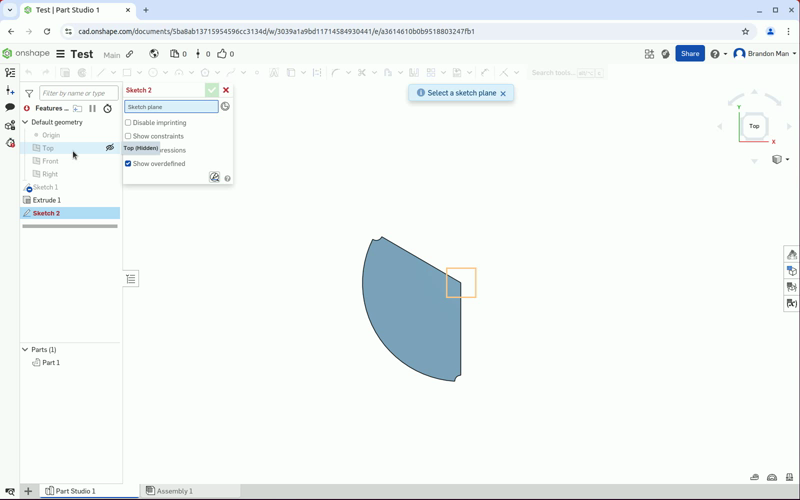
click(73, 150)
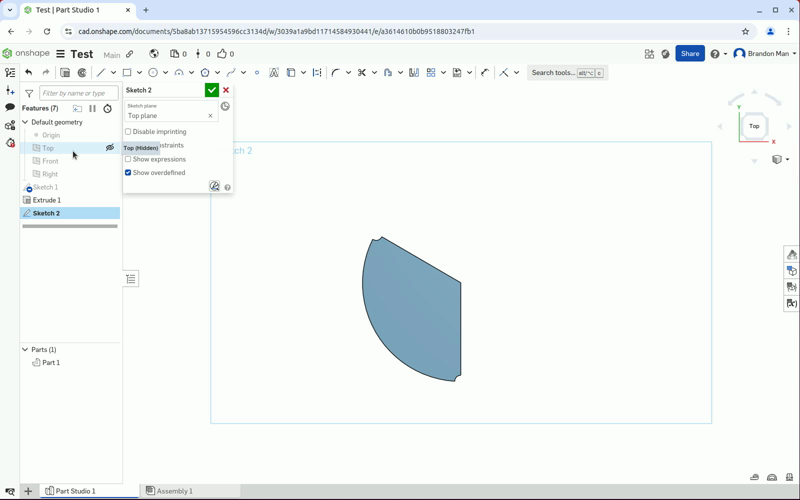
mouse_move(73, 352)
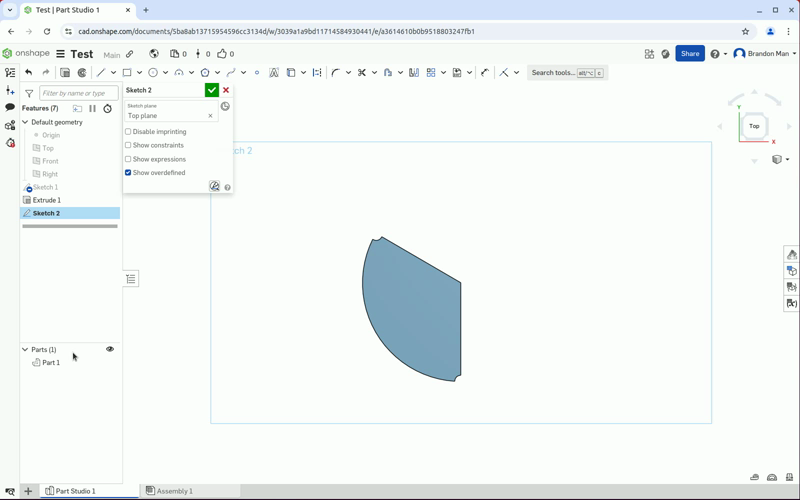
key(y)
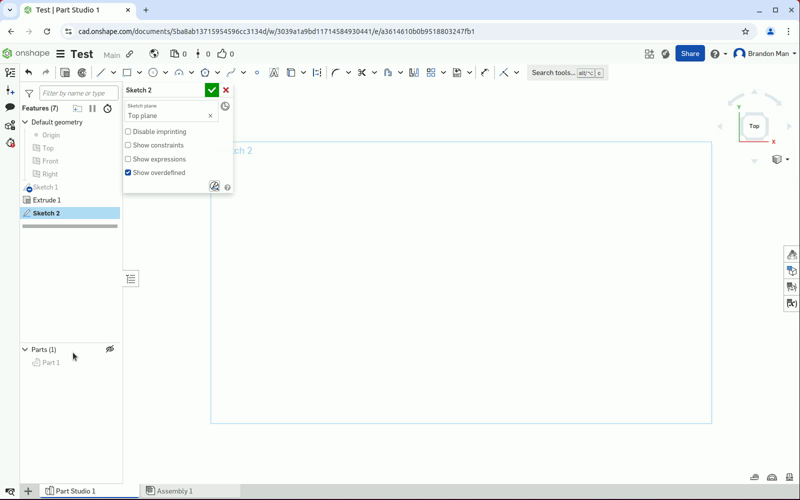
key(a)
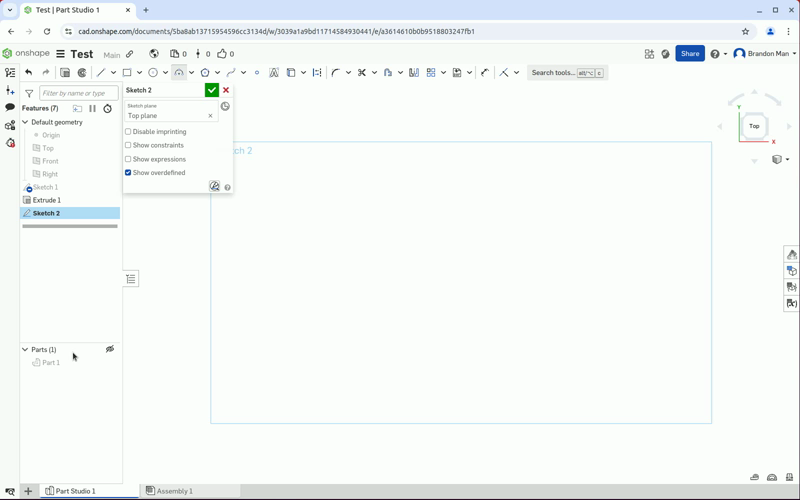
key_down(shift)
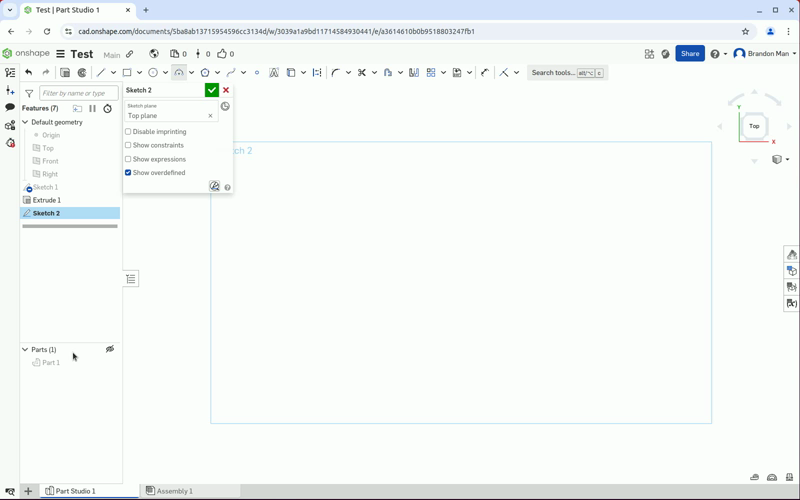
mouse_move(378, 228)
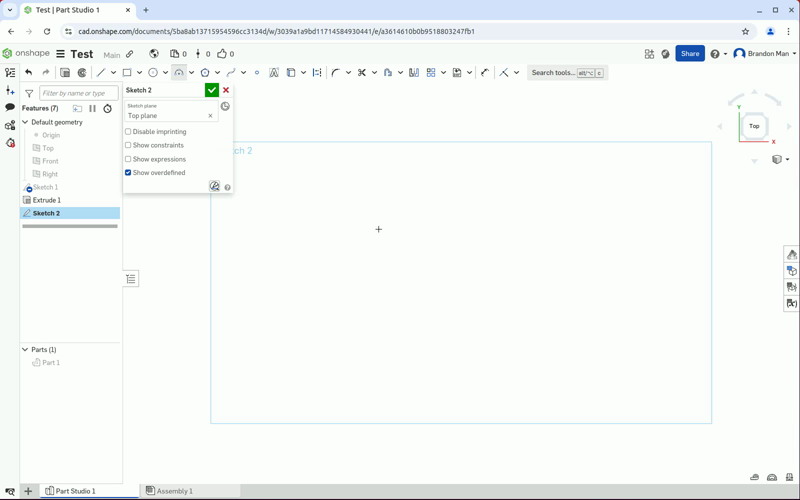
click(378, 228)
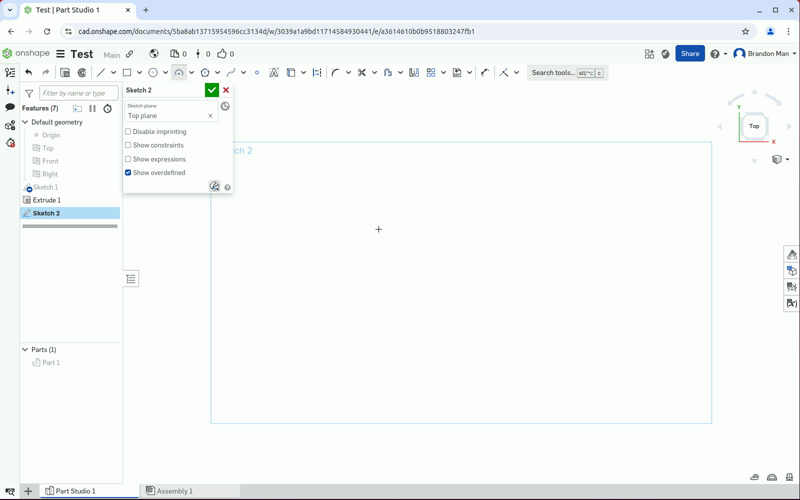
key_up(shift)
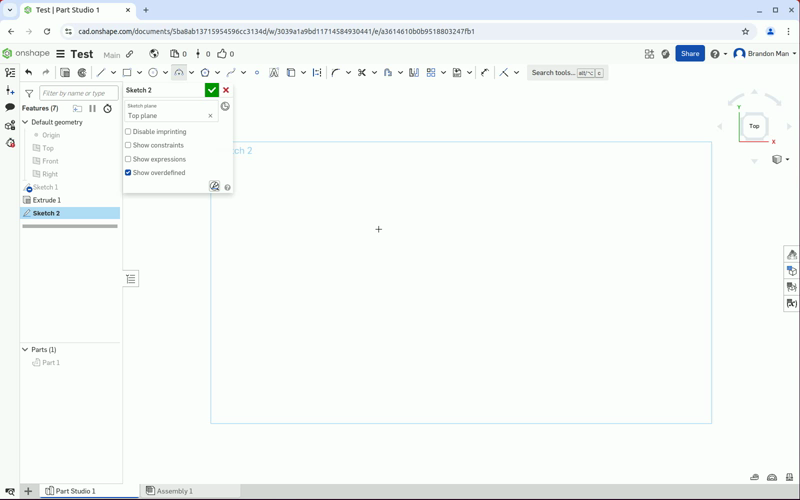
key_down(shift)
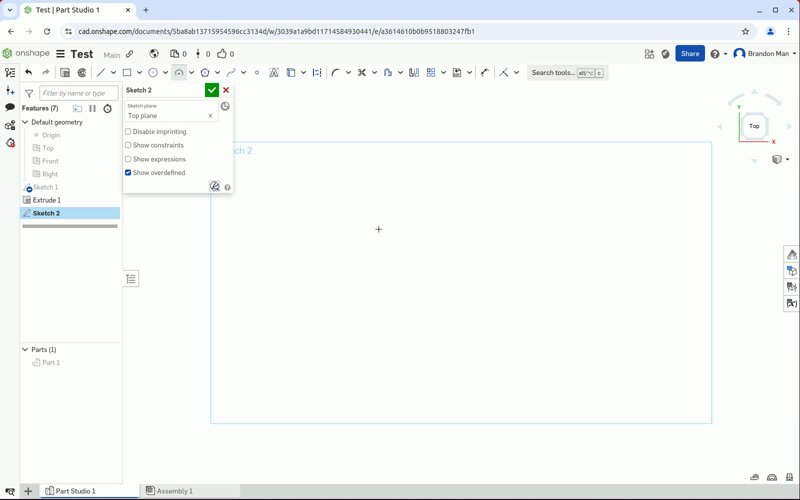
mouse_move(380, 237)
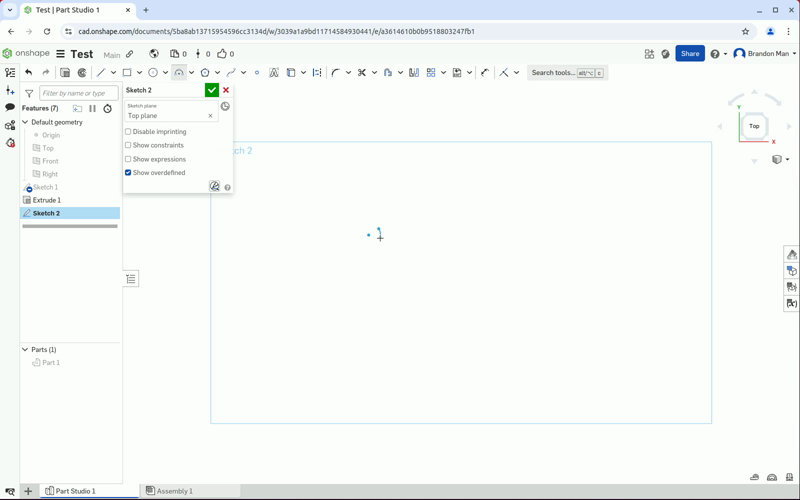
click(380, 237)
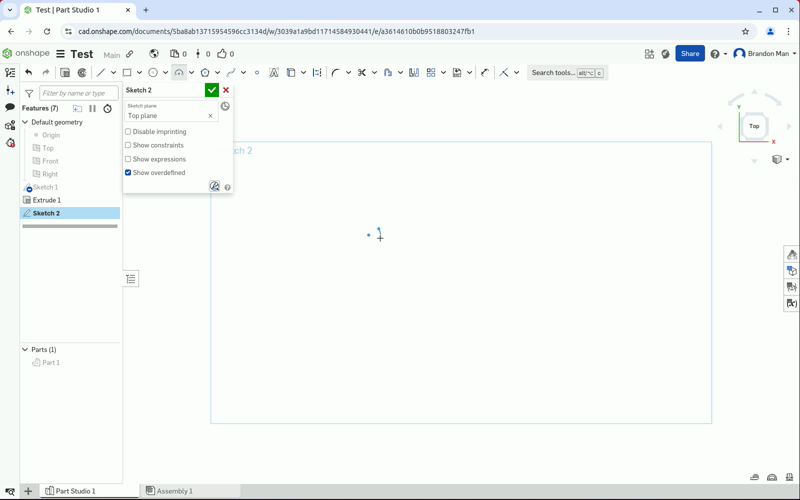
mouse_move(381, 233)
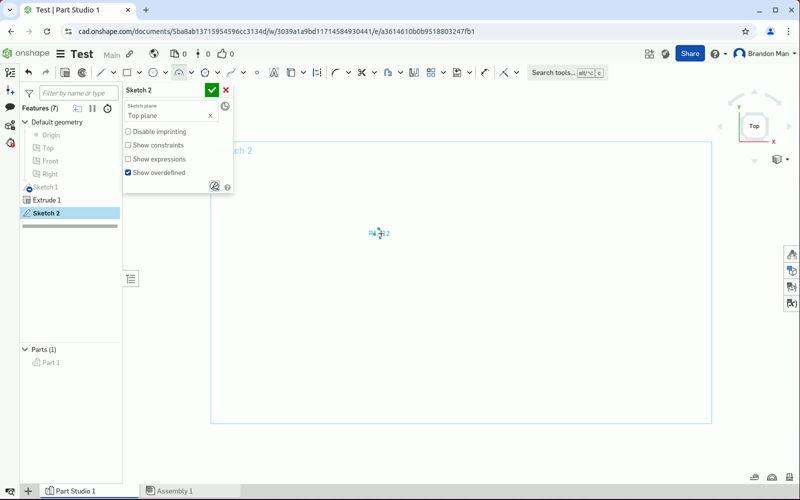
click(381, 233)
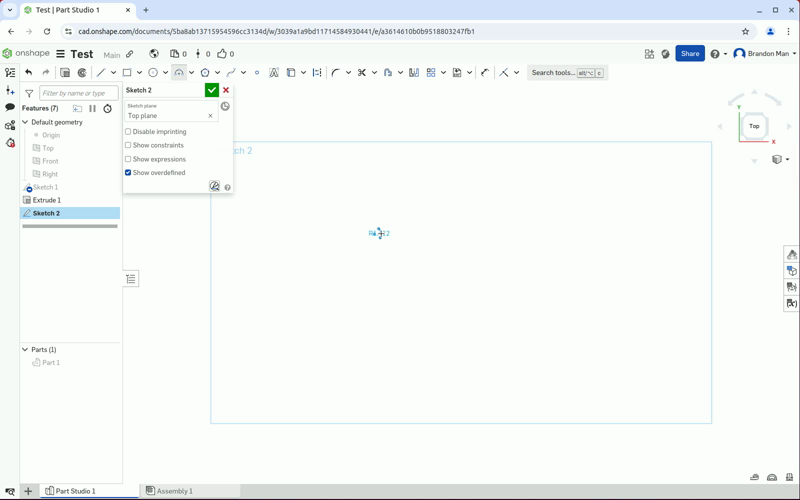
key_up(shift)
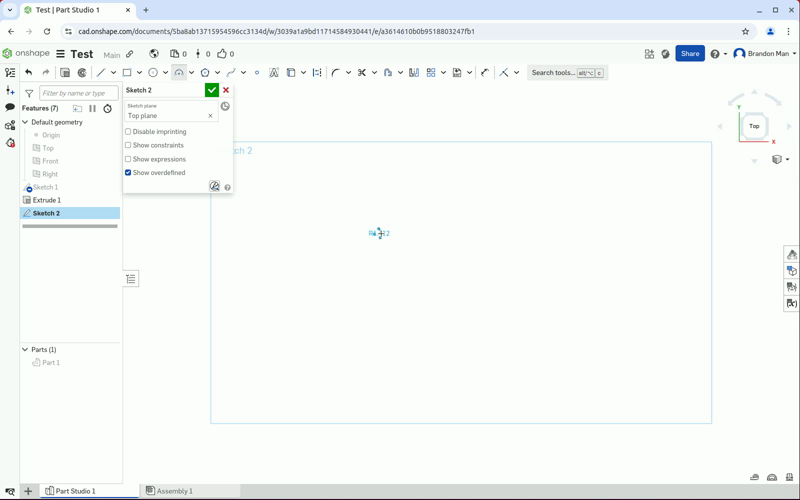
key(esc)
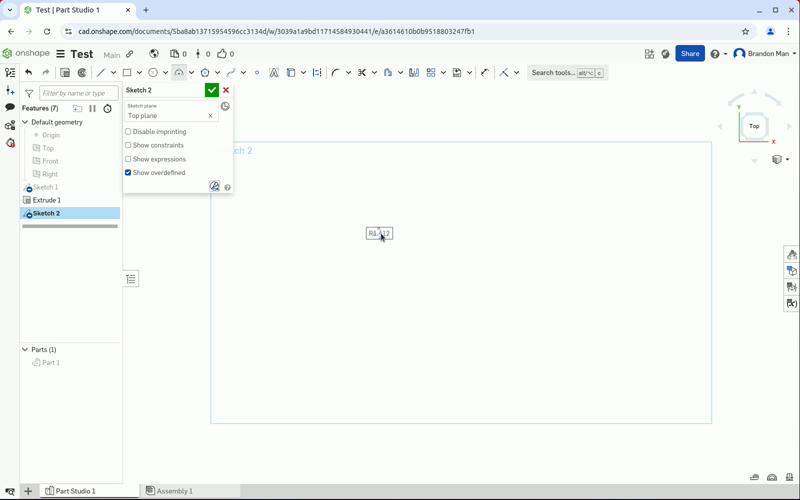
key(l)
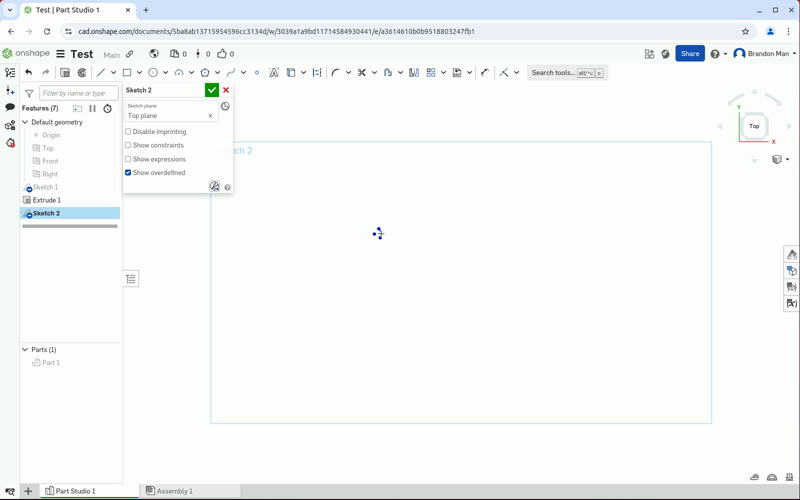
mouse_move(380, 237)
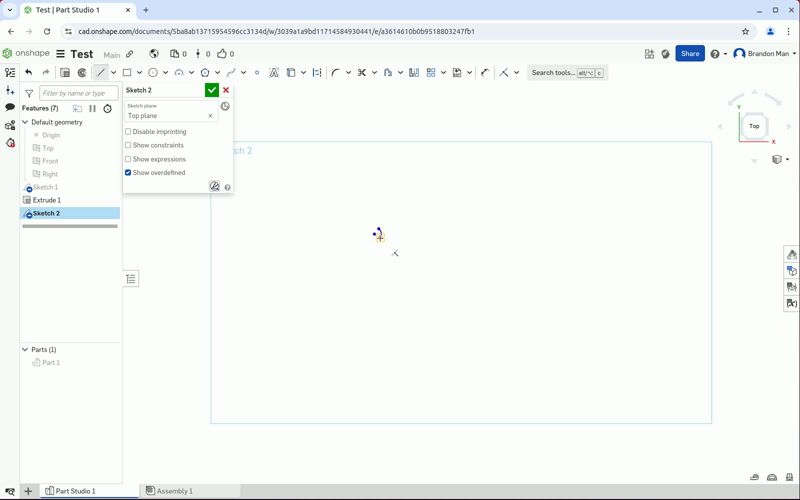
click(380, 237)
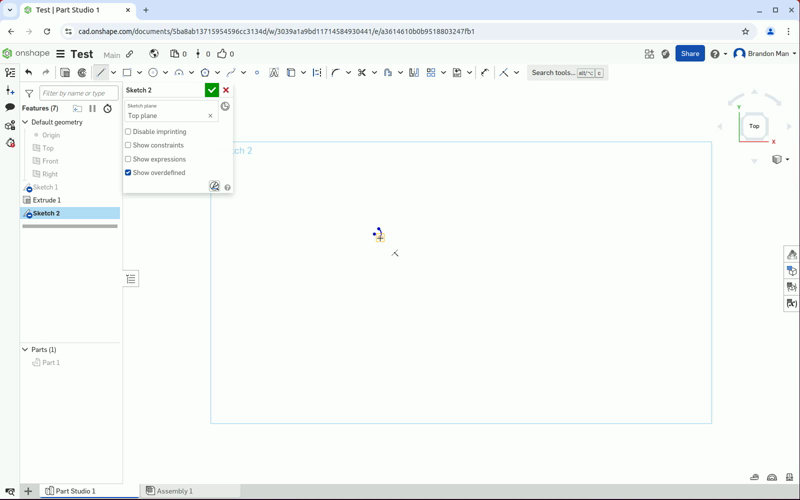
key_down(shift)
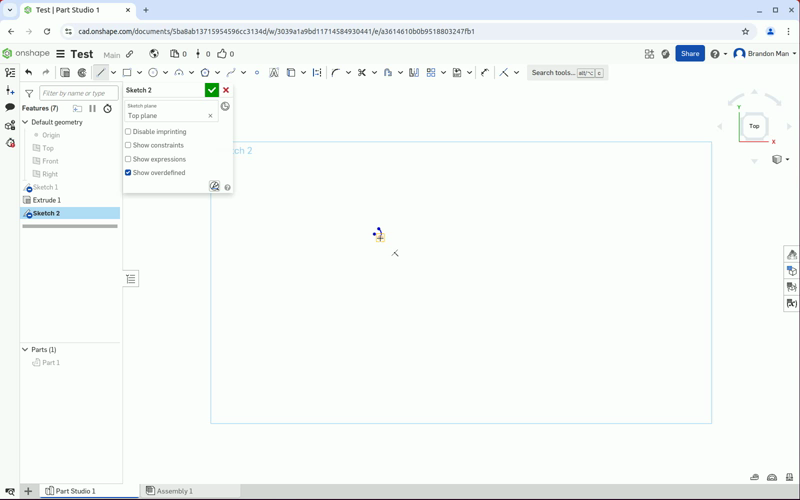
mouse_move(461, 284)
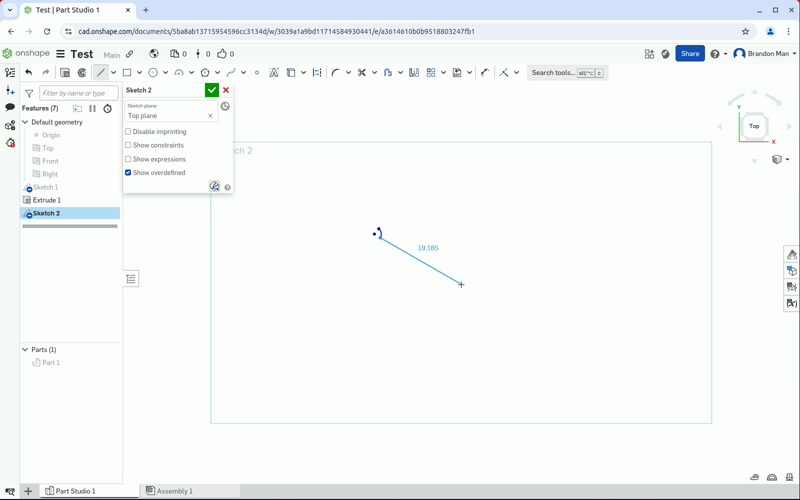
click(461, 284)
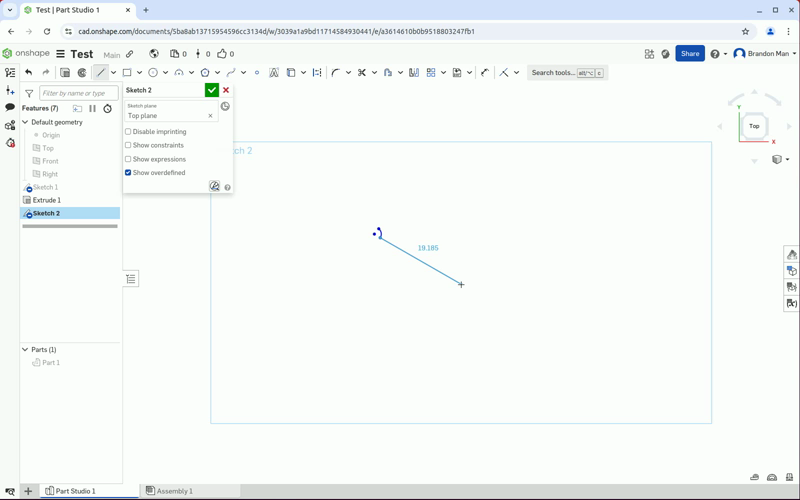
key_up(shift)
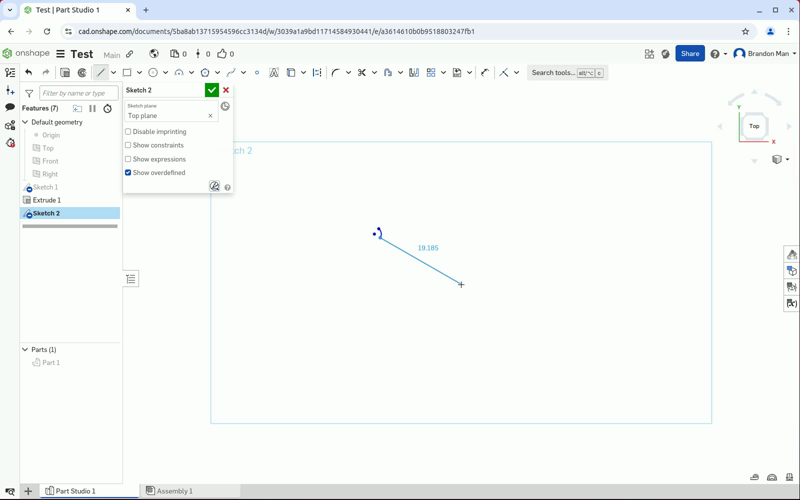
key_down(shift)
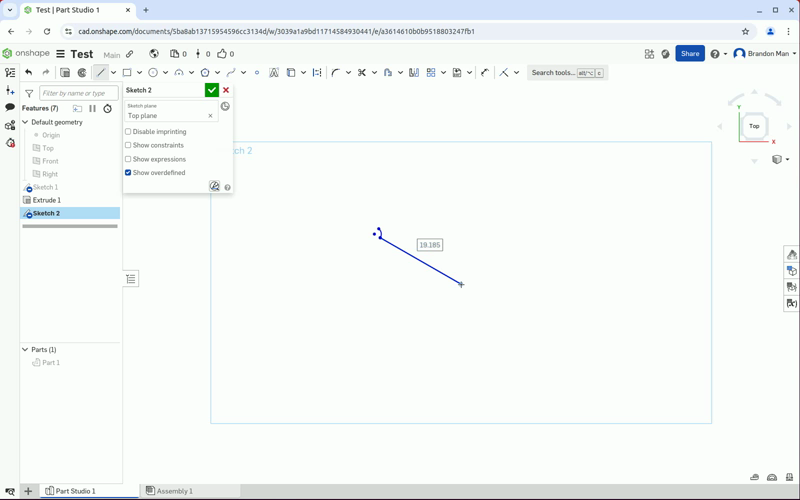
mouse_move(540, 237)
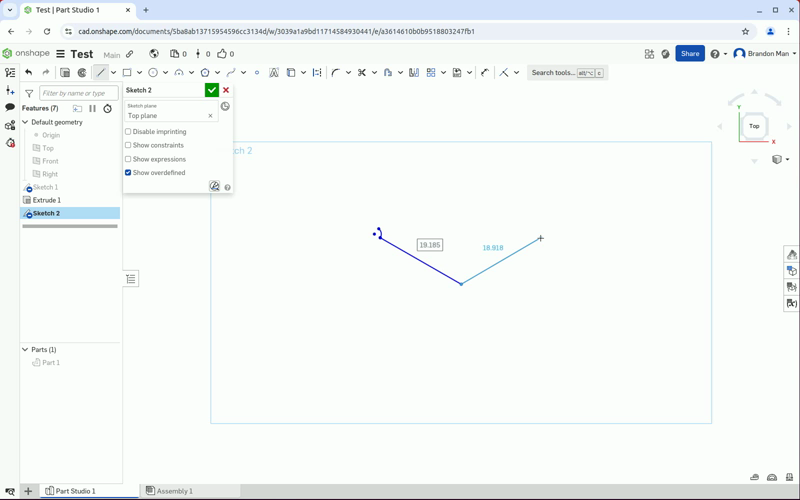
click(540, 237)
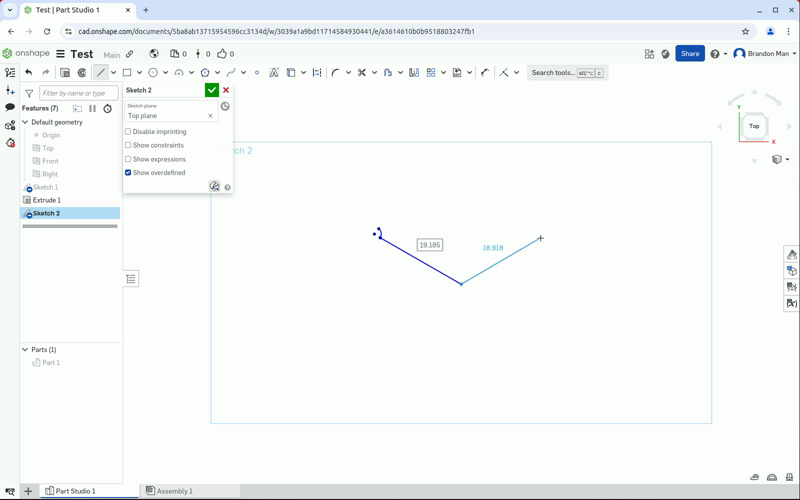
key_up(shift)
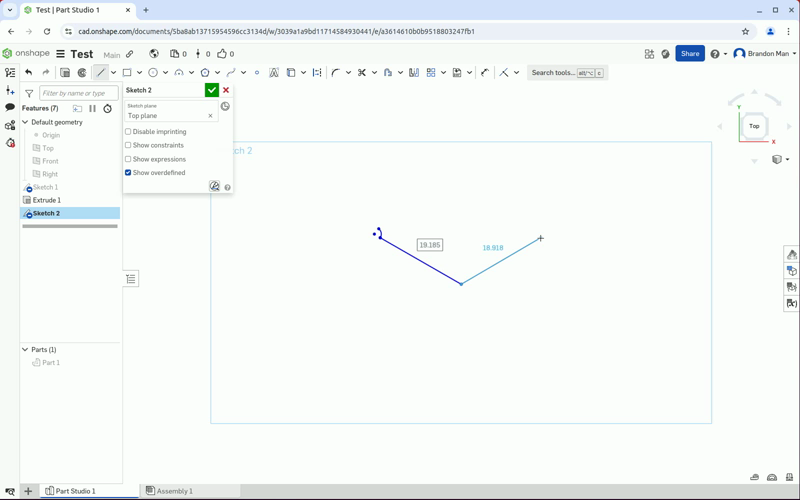
key(esc)
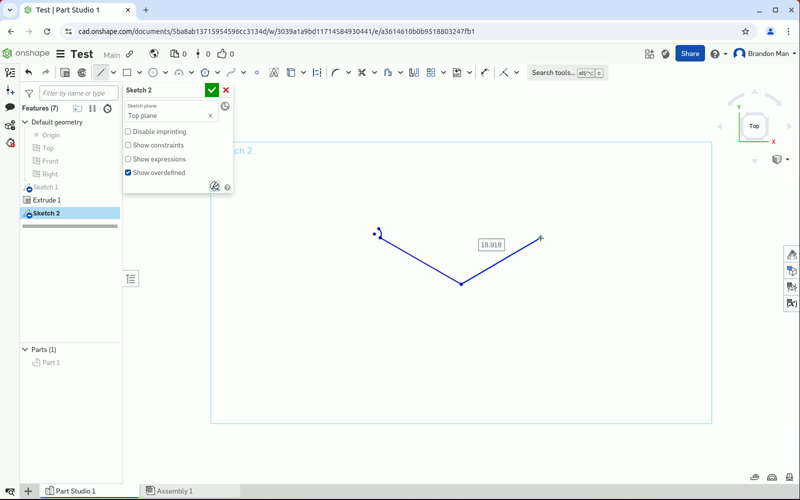
key(a)
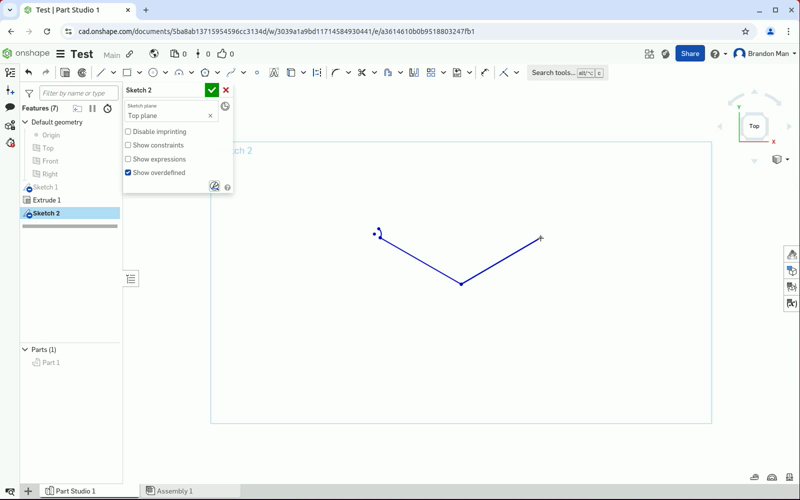
mouse_move(540, 237)
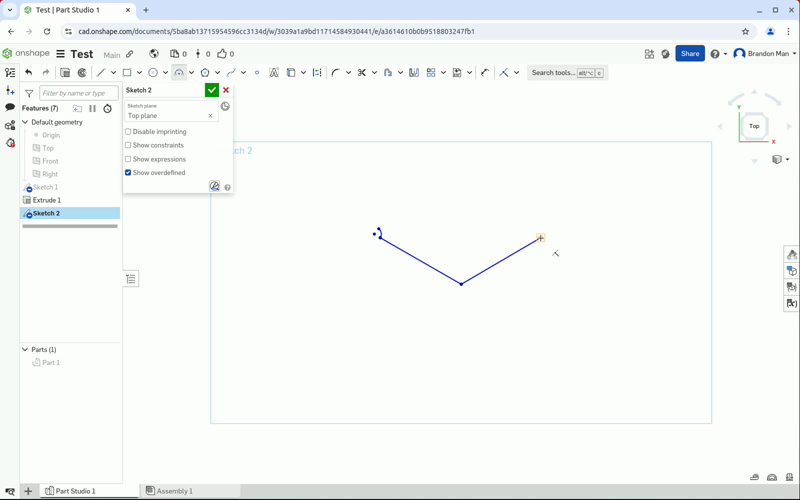
click(540, 237)
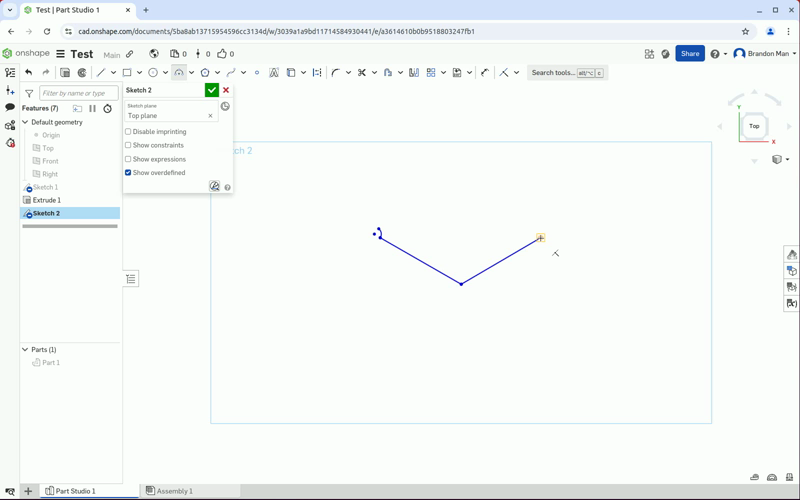
key_down(shift)
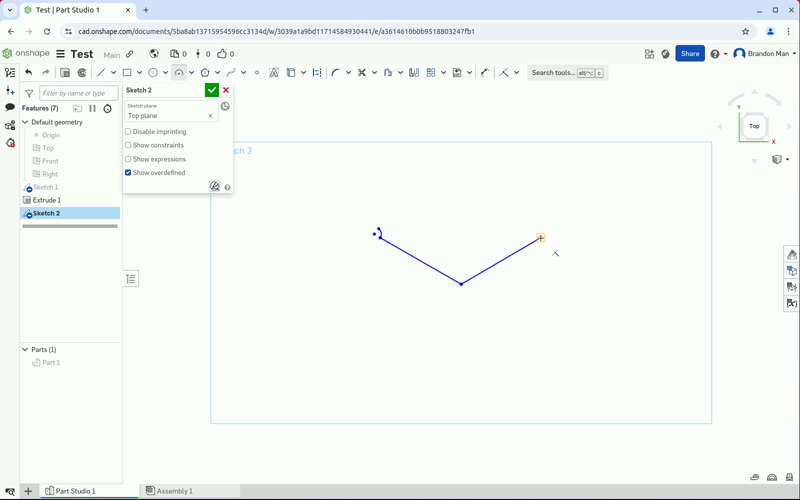
mouse_move(542, 228)
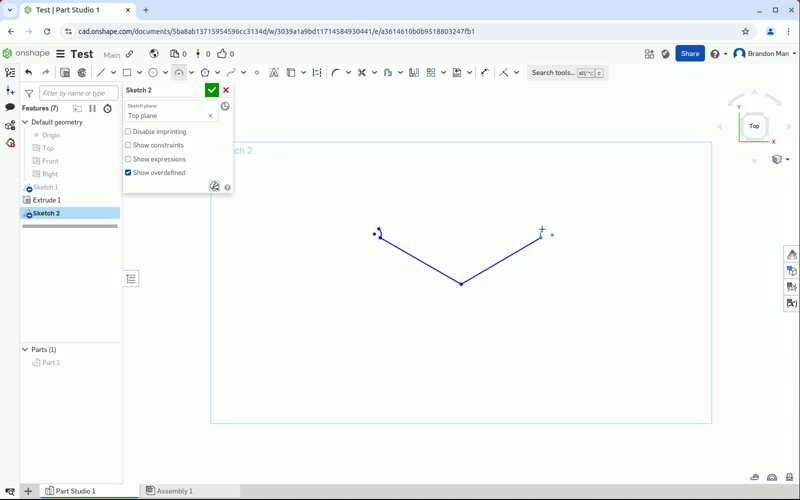
click(542, 228)
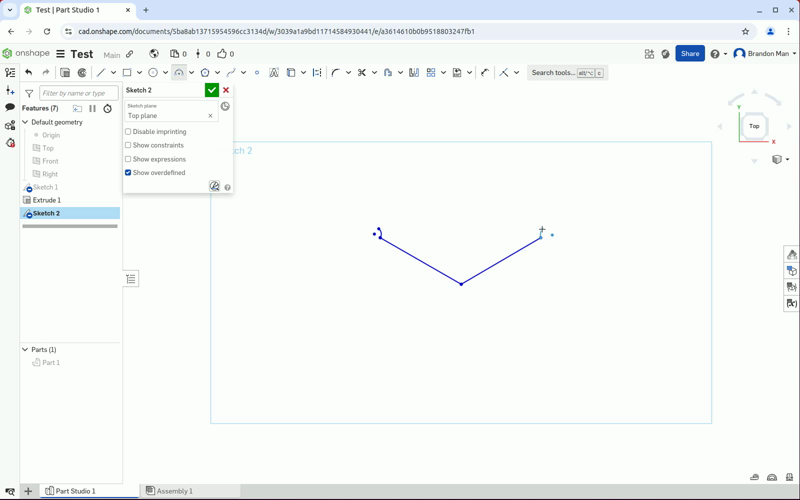
mouse_move(539, 233)
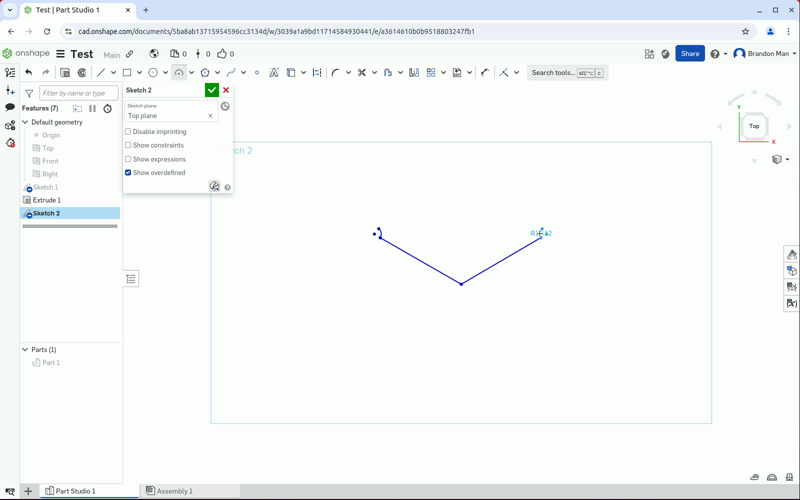
click(539, 233)
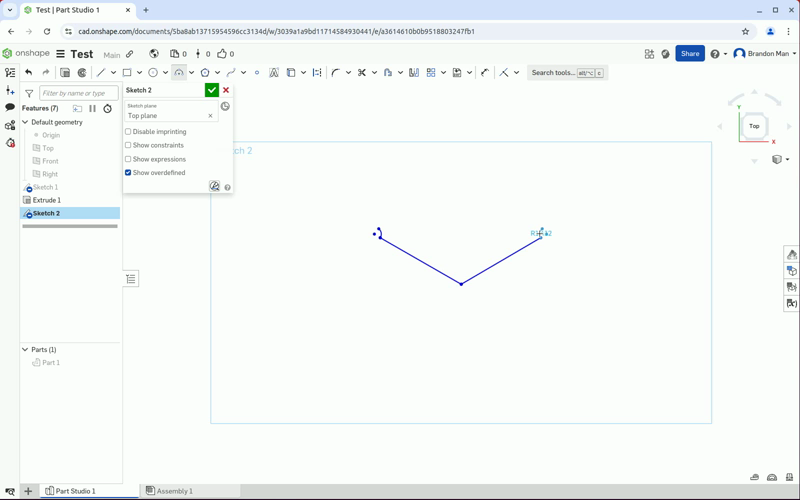
key_up(shift)
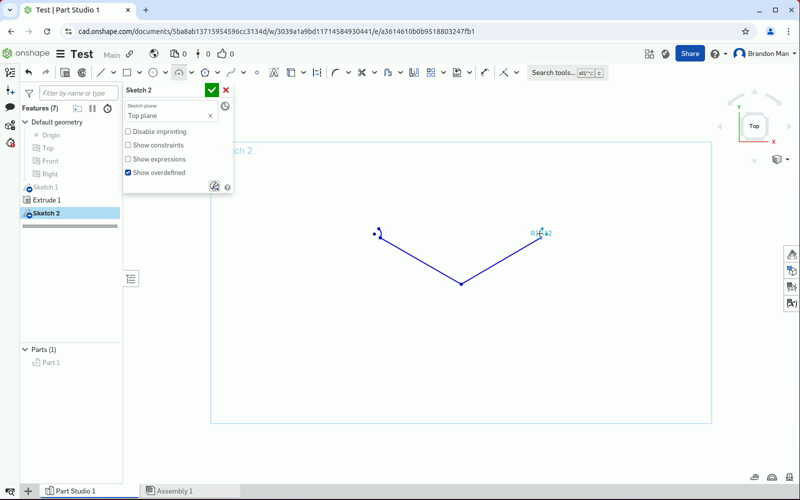
mouse_move(542, 228)
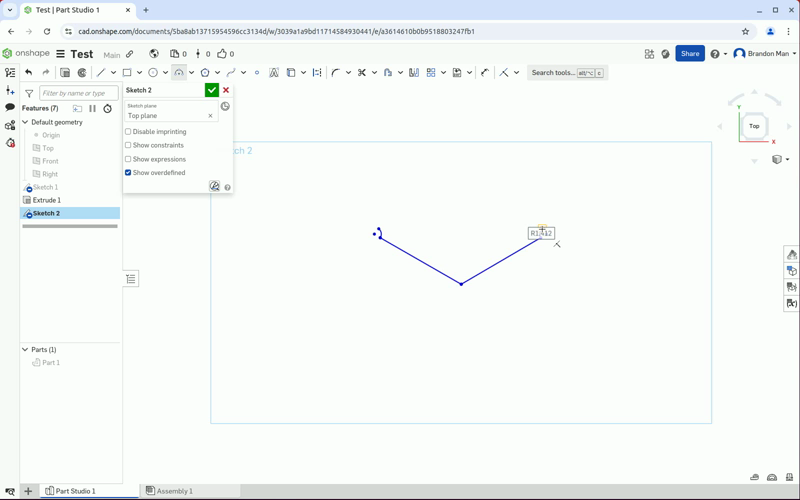
click(542, 228)
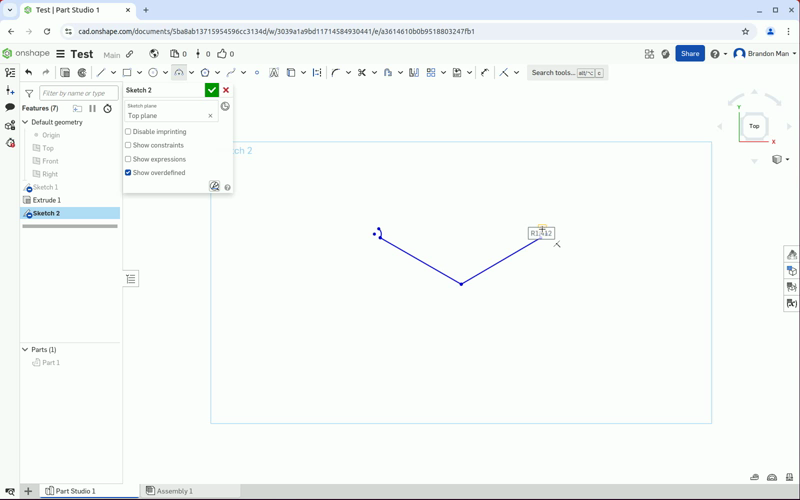
mouse_move(378, 228)
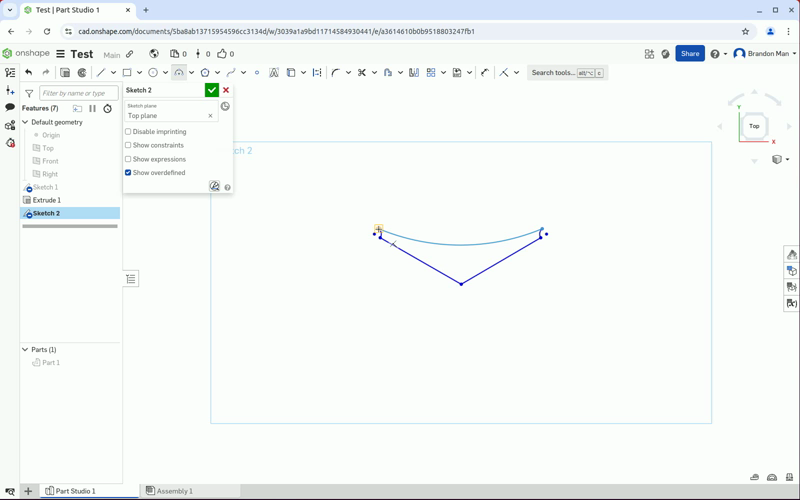
click(378, 228)
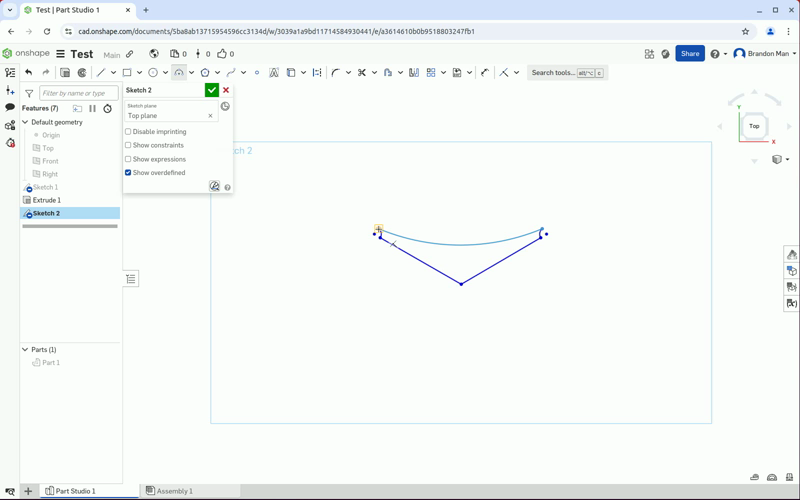
key_down(shift)
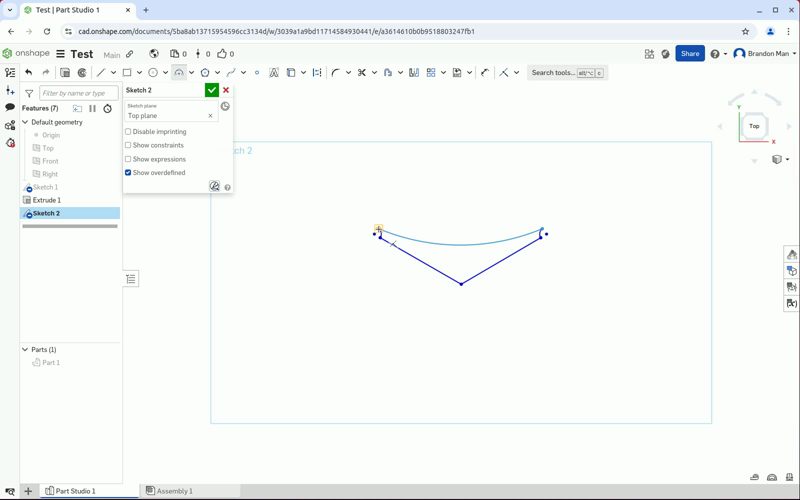
mouse_move(460, 185)
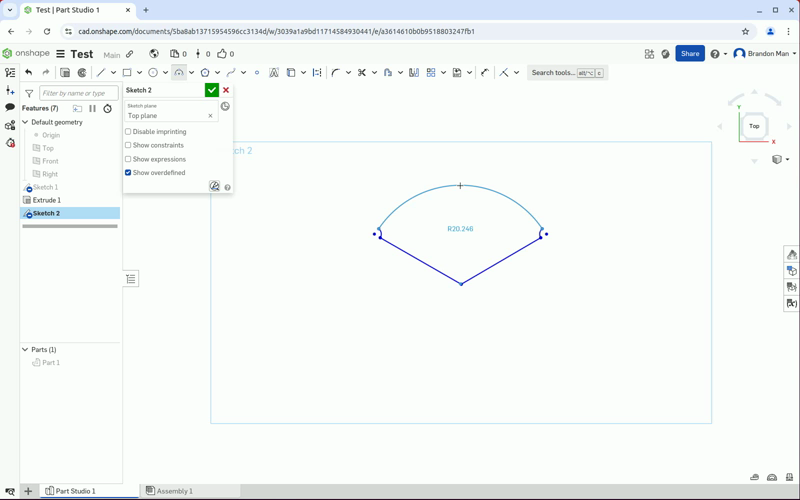
click(460, 185)
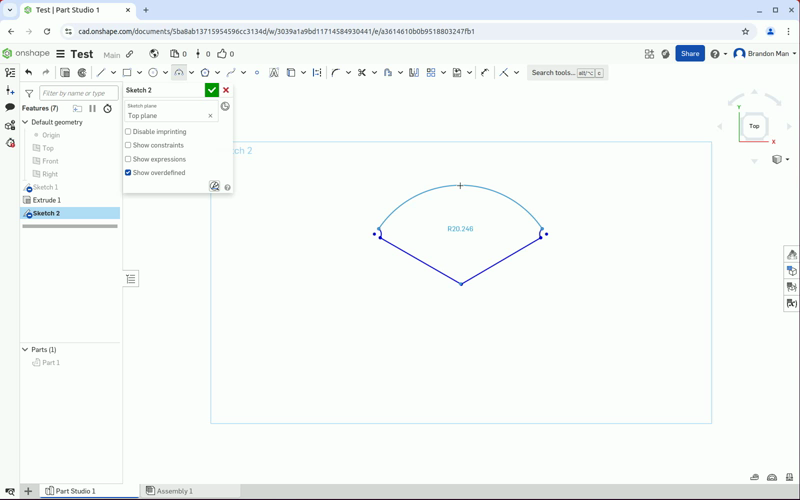
key_up(shift)
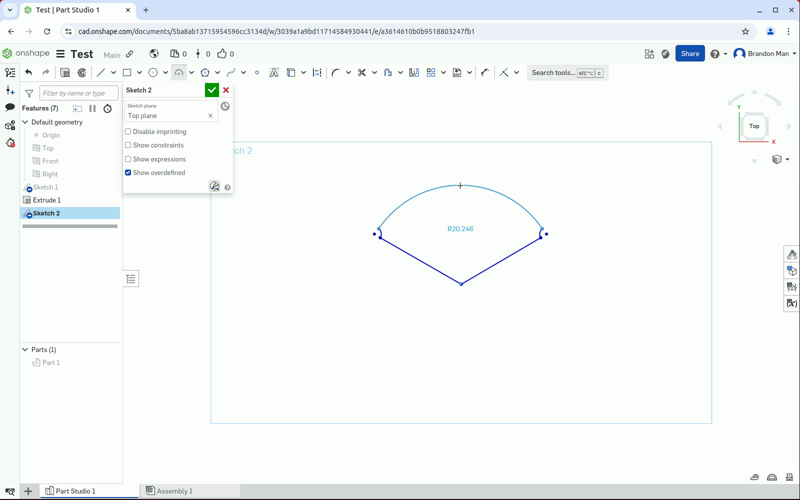
key(esc)
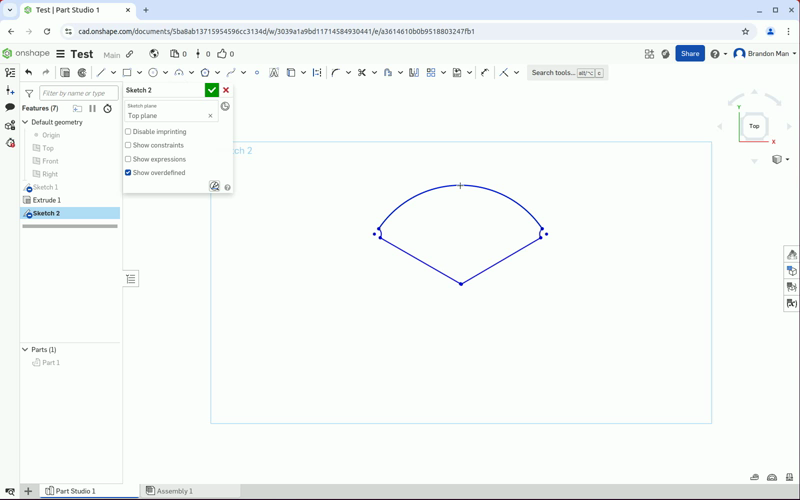
mouse_move(413, 215)
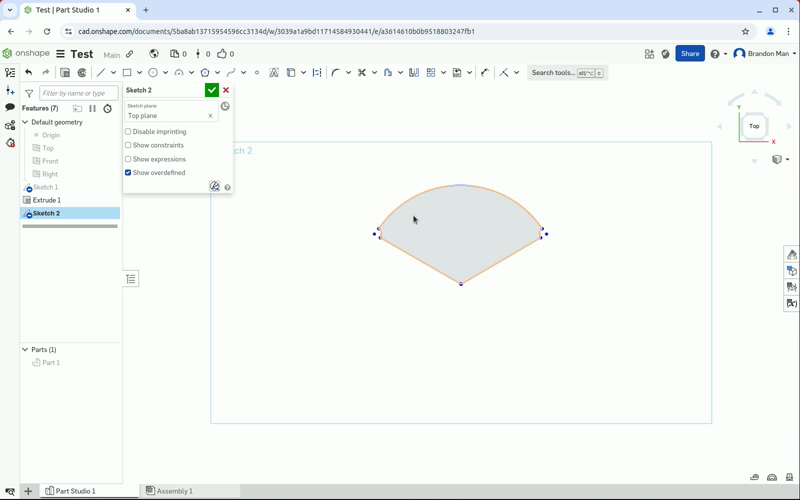
click(413, 215)
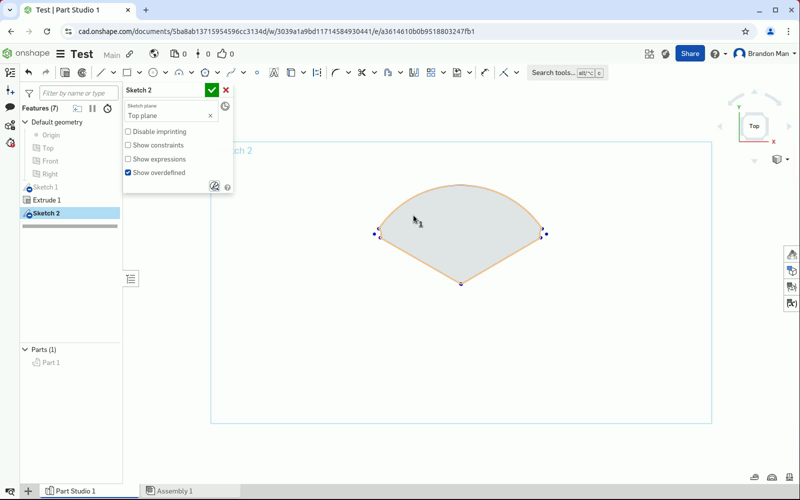
mouse_move(73, 352)
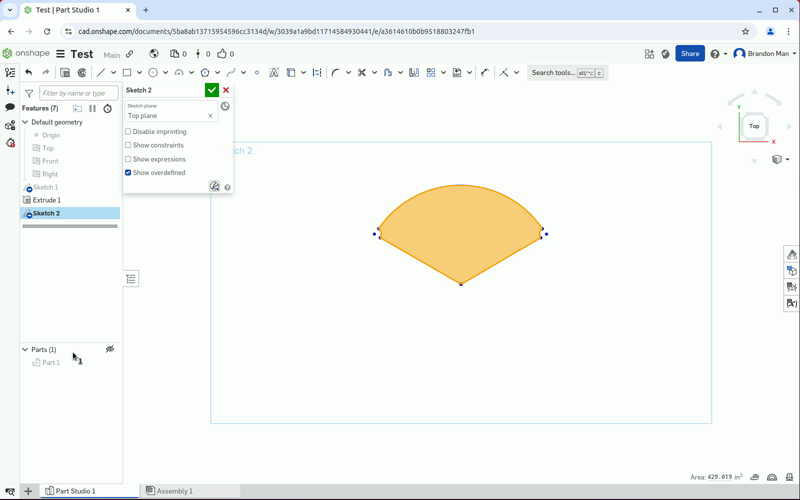
key(shift+y)
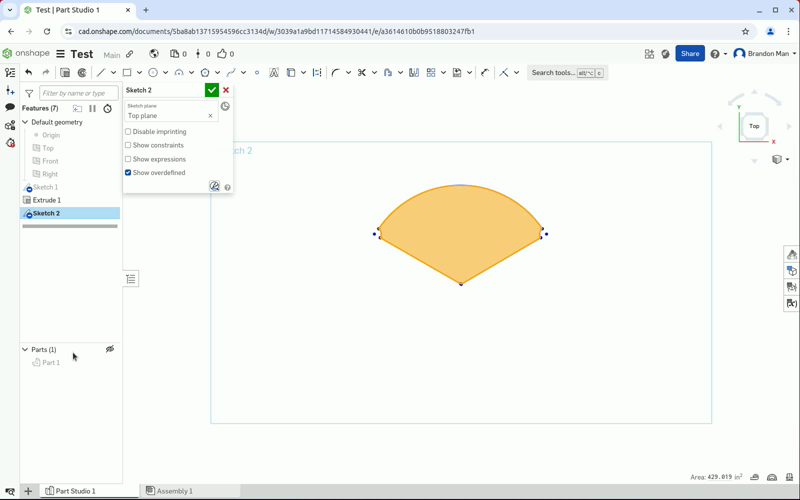
key(shift+e)
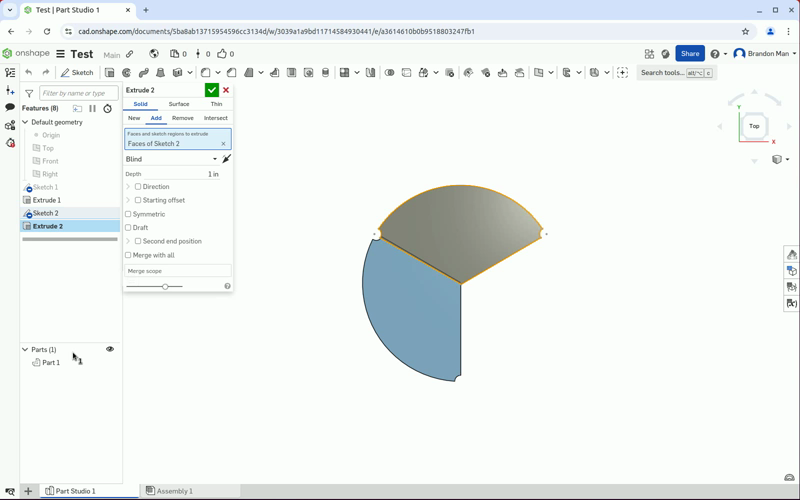
mouse_move(143, 106)
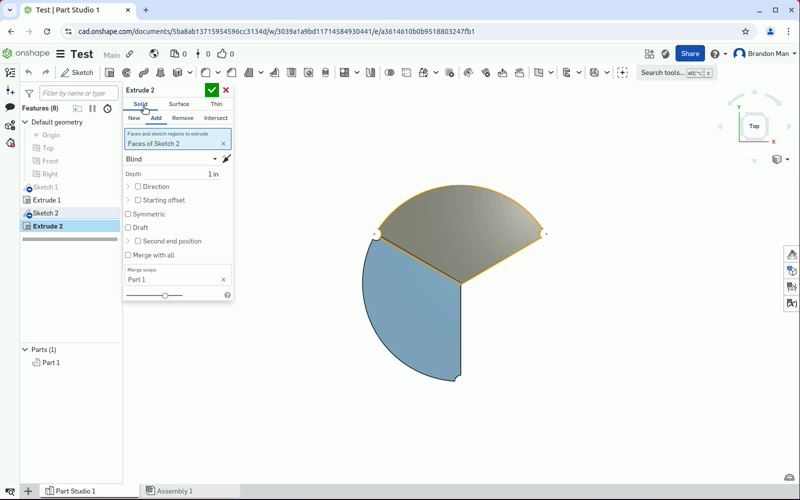
click(143, 106)
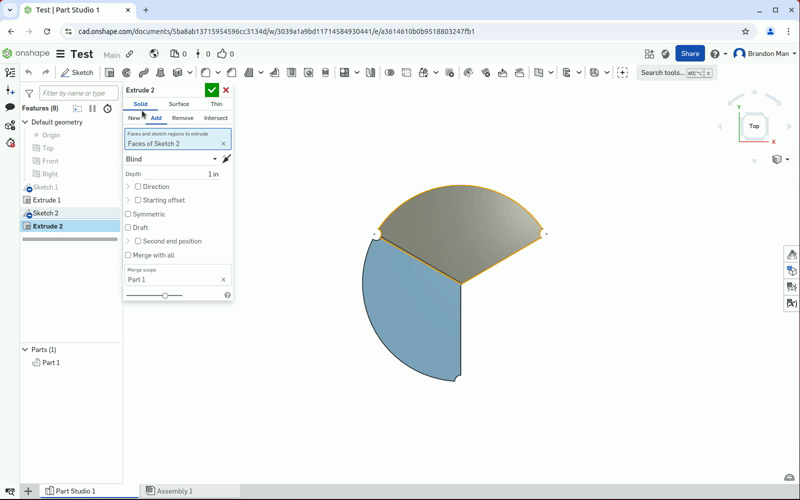
mouse_move(137, 120)
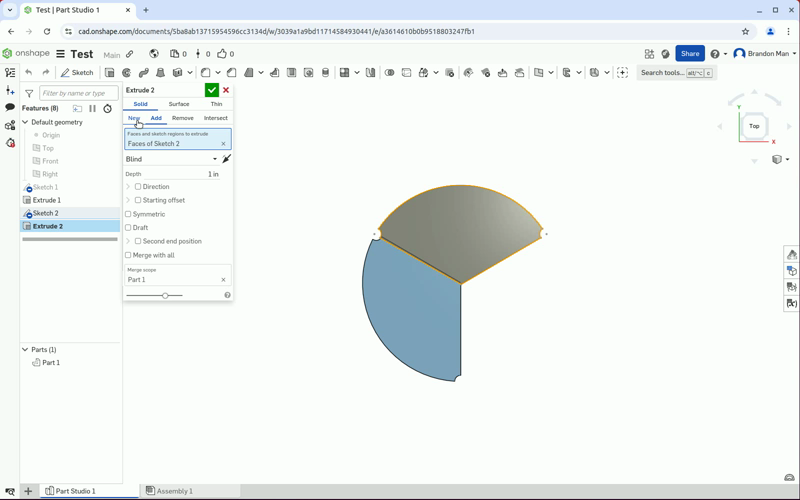
click(137, 120)
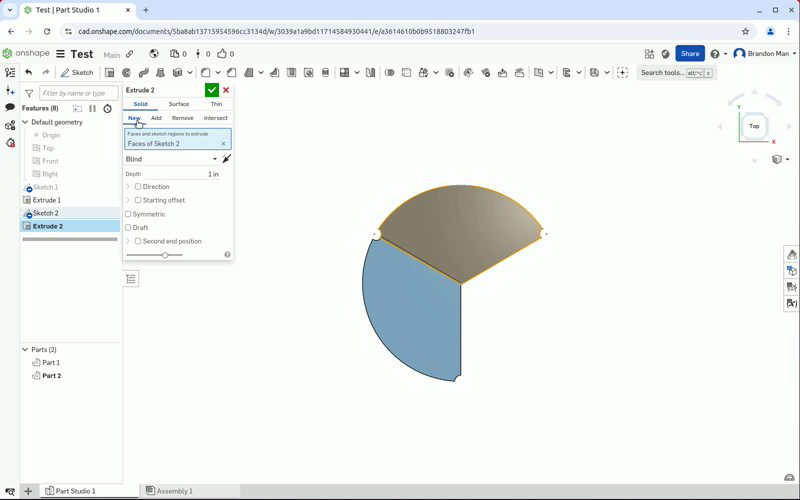
key(tab, 4)
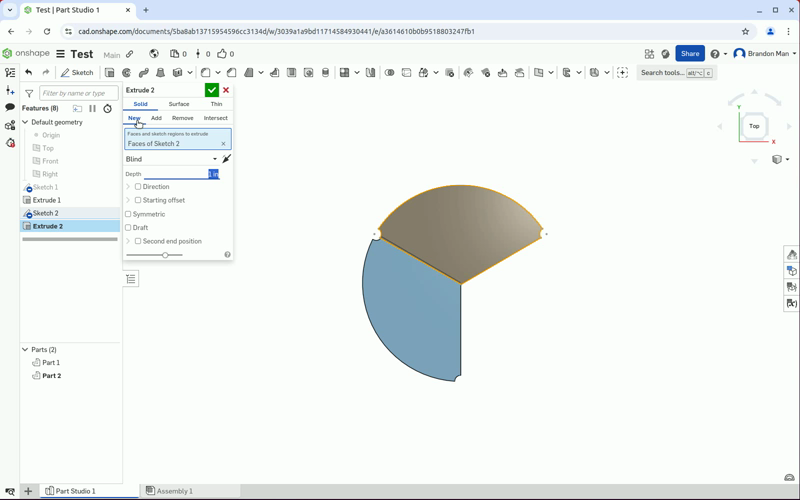
text(3.851)
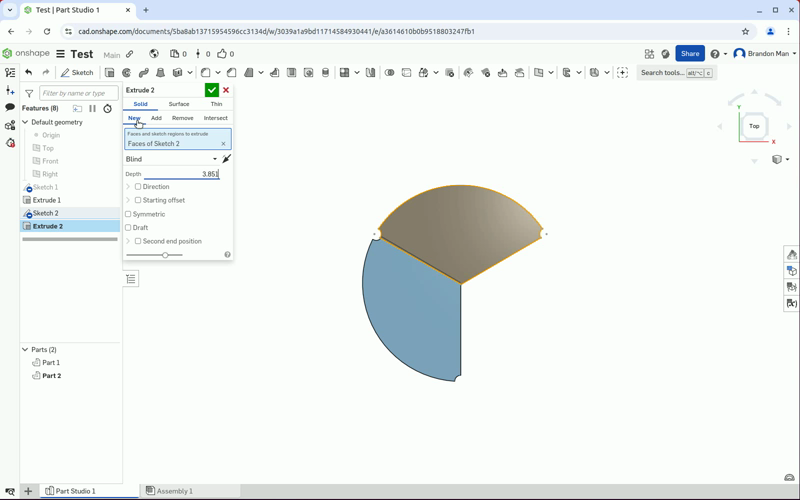
key(enter)
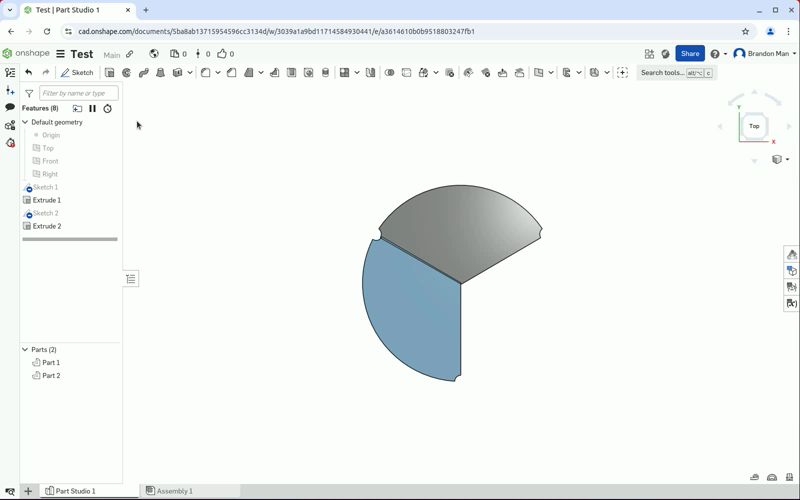
key(shift+h)
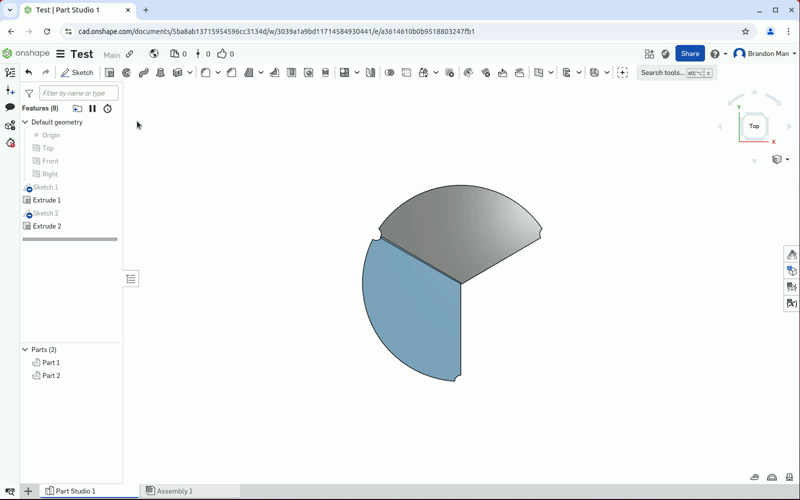
key(shift+h)
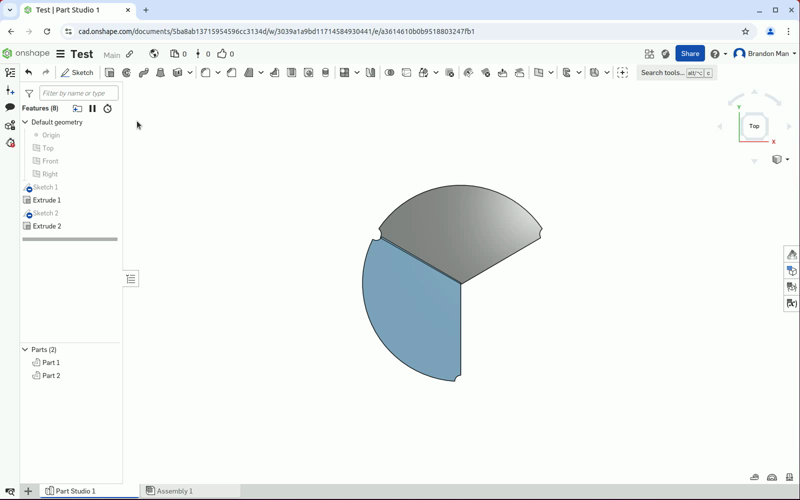
mouse_move(73, 189)
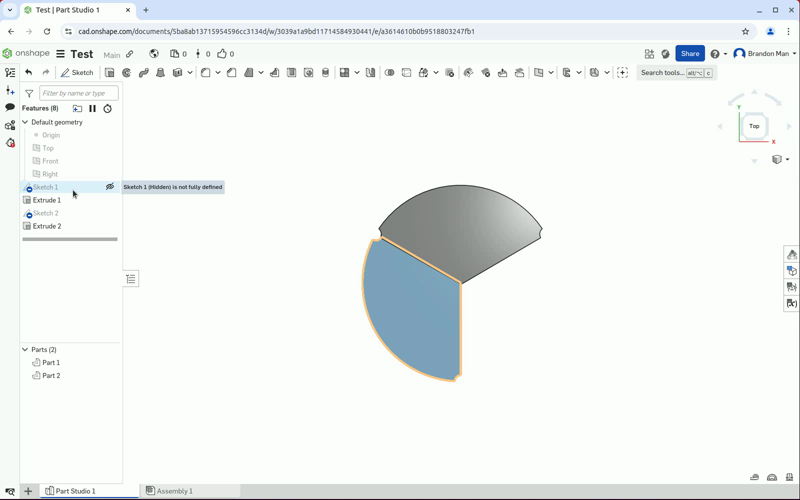
click(73, 189)
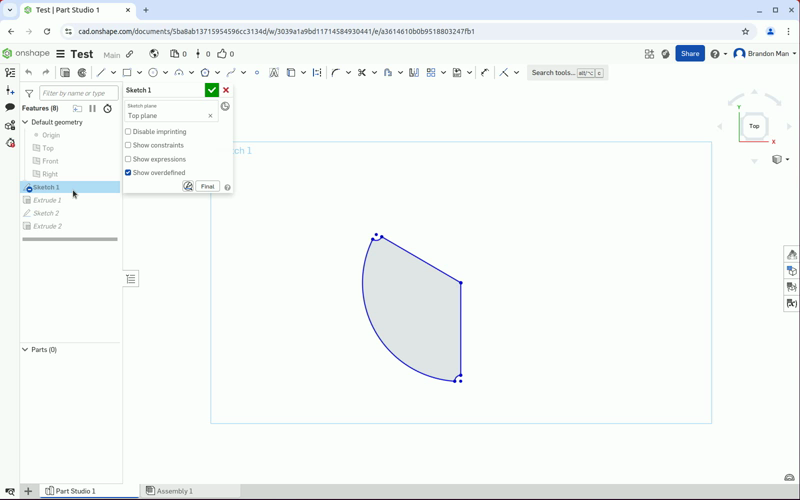
mouse_move(229, 92)
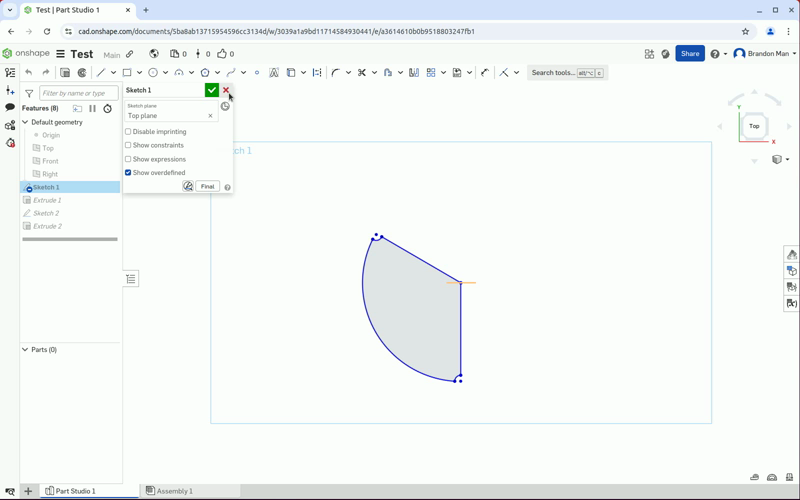
click(229, 92)
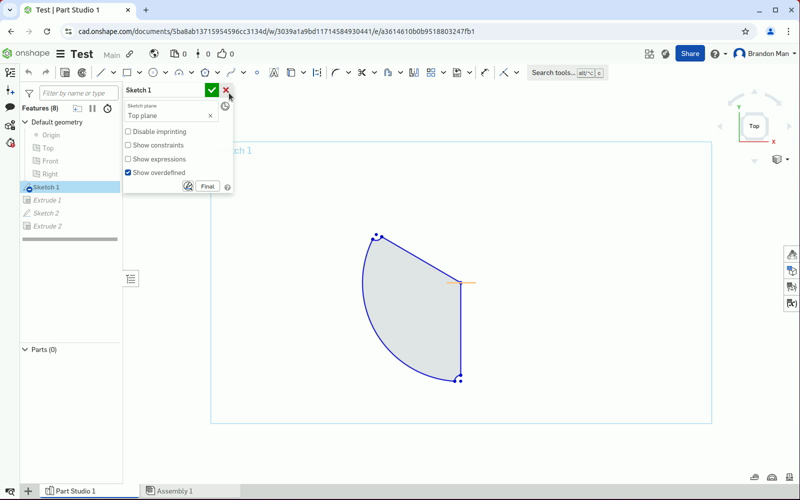
key(shift+s)
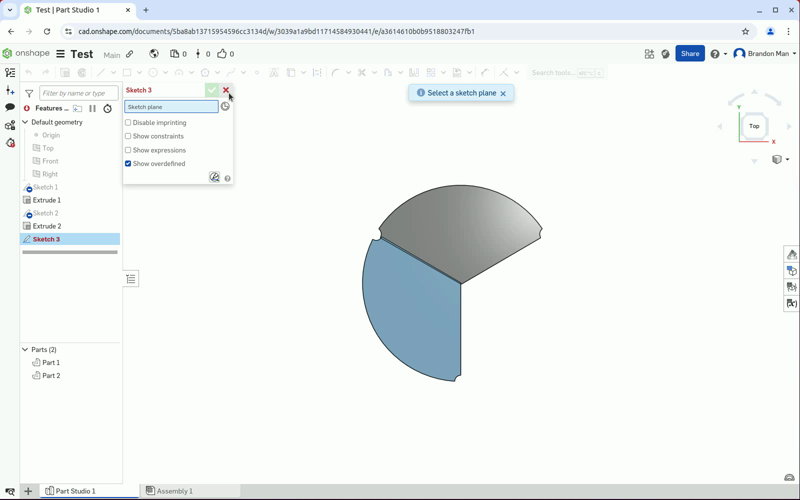
mouse_move(73, 150)
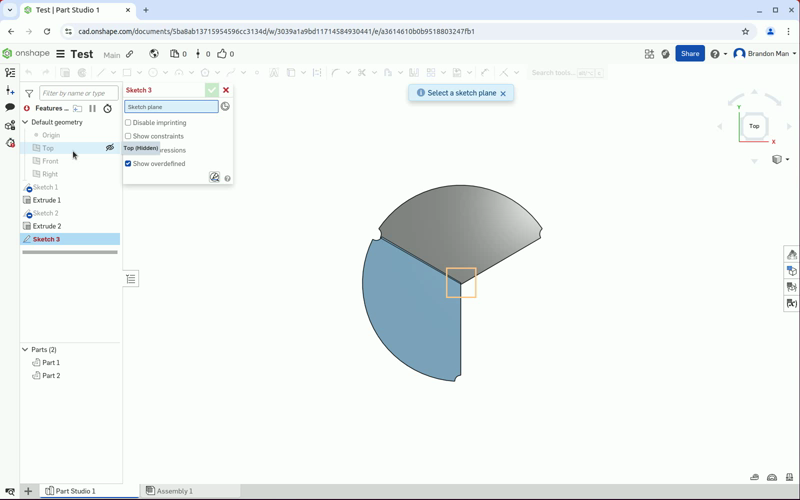
click(73, 150)
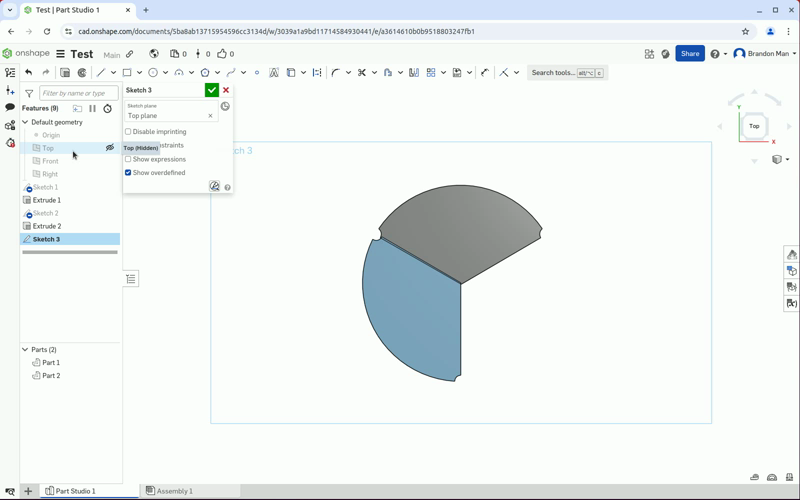
mouse_move(73, 352)
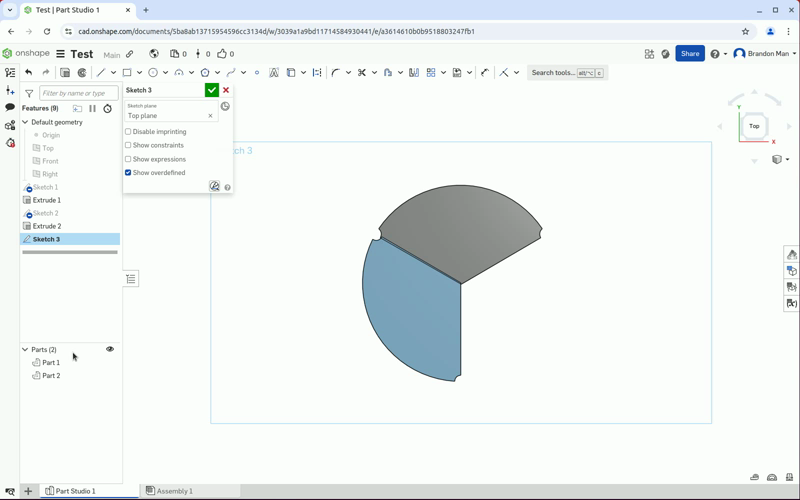
key(y)
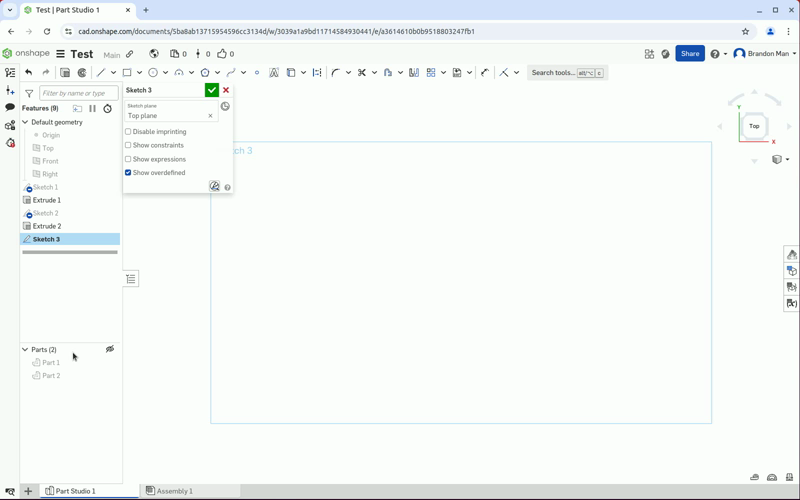
key(c)
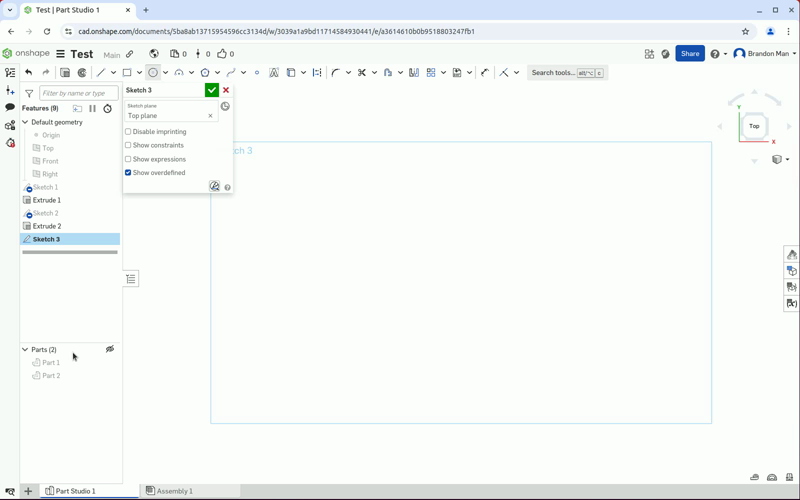
key_down(shift)
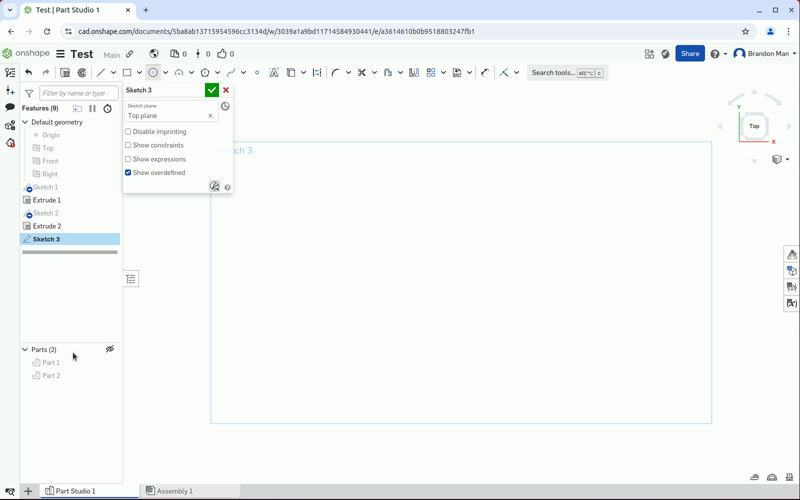
mouse_move(461, 282)
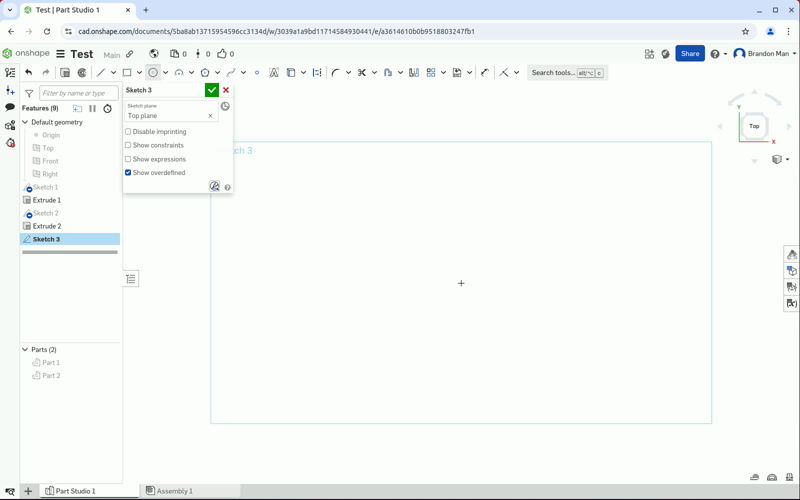
click(461, 282)
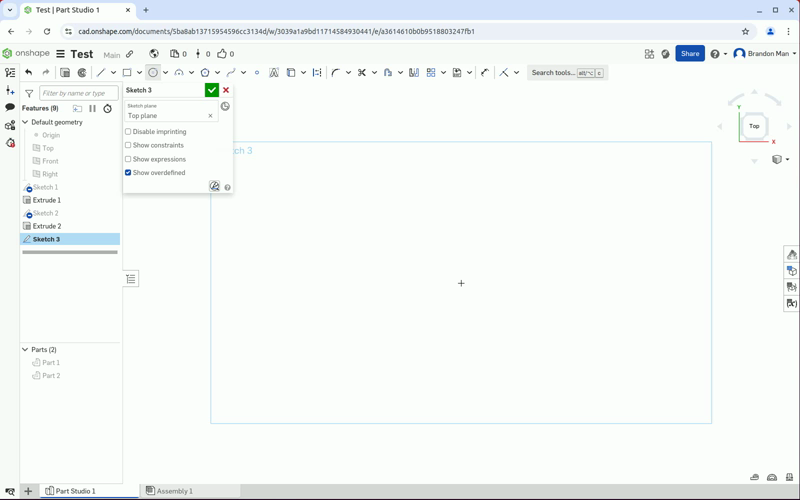
key_up(shift)
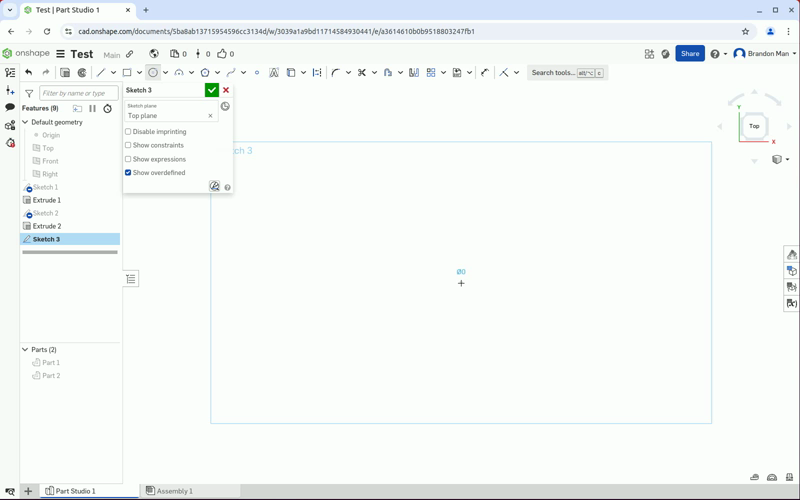
mouse_move(572, 282)
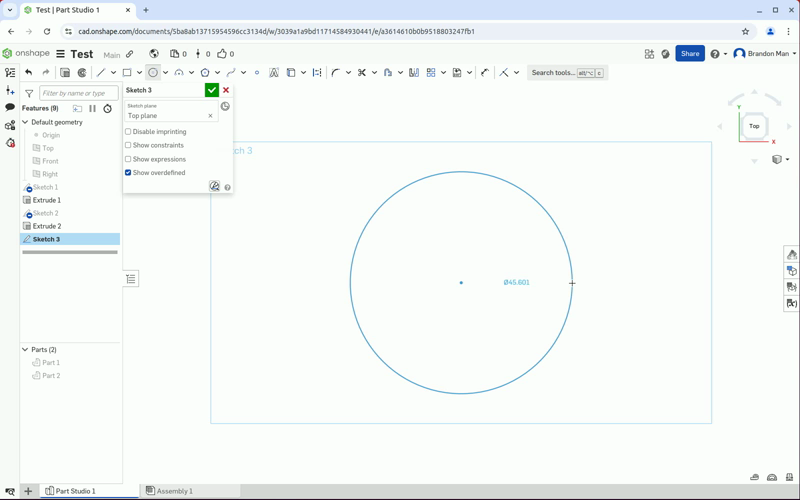
click(572, 282)
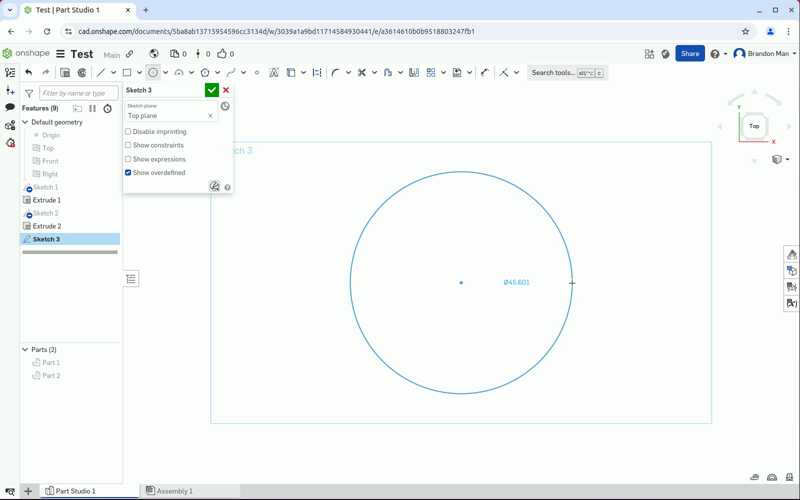
key(esc)
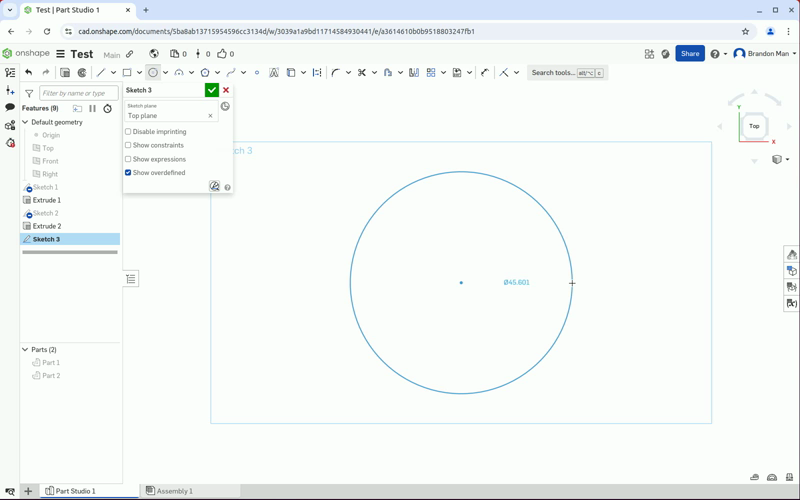
key(a)
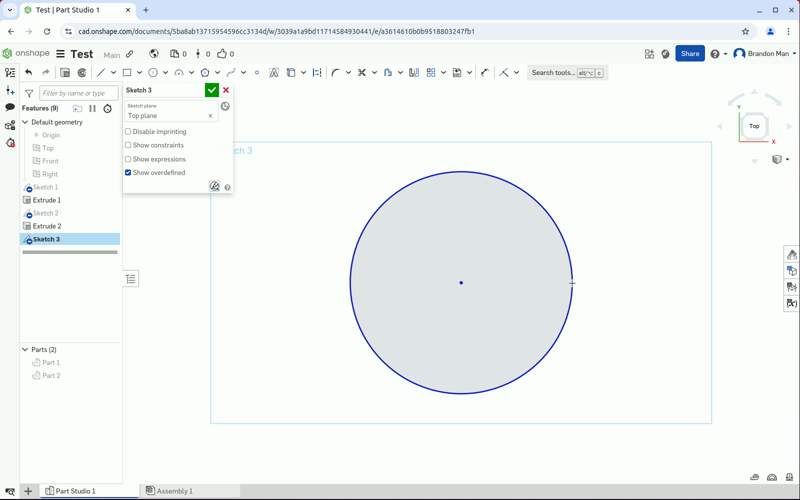
key_down(shift)
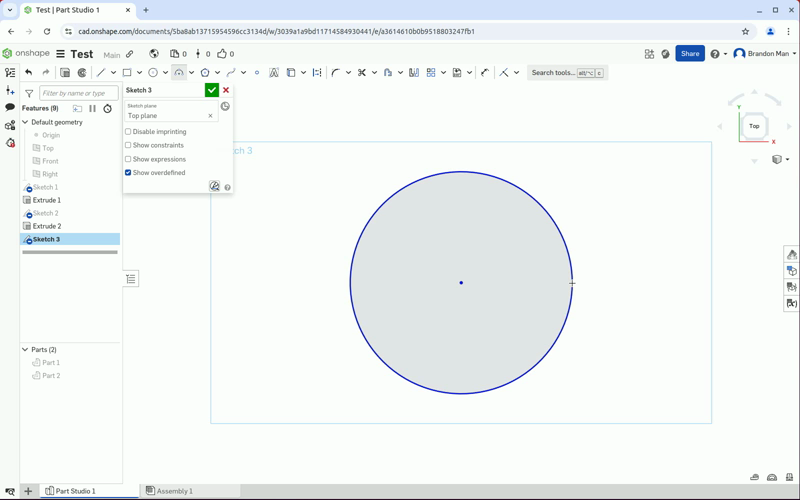
mouse_move(371, 240)
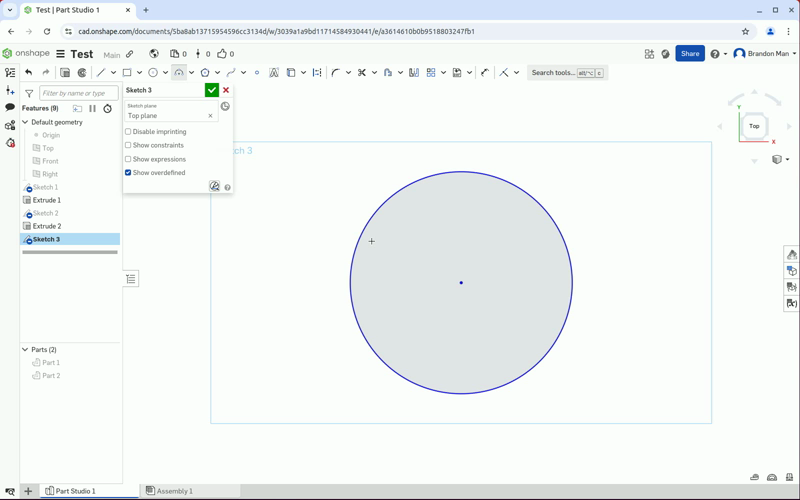
click(371, 240)
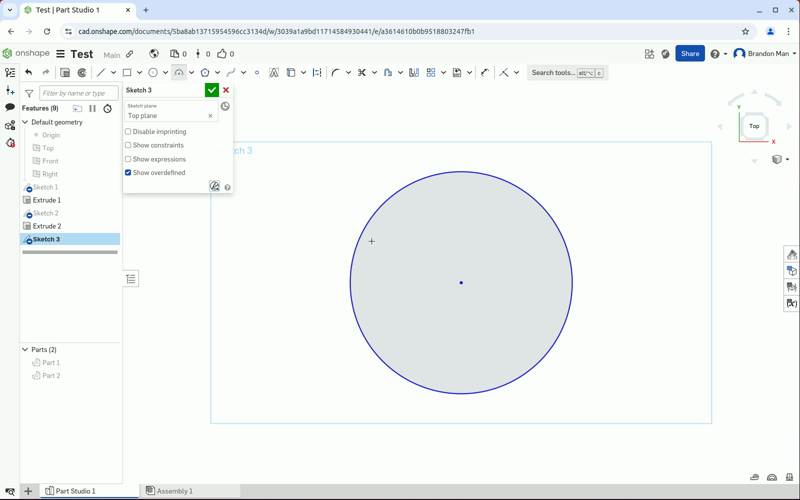
key_up(shift)
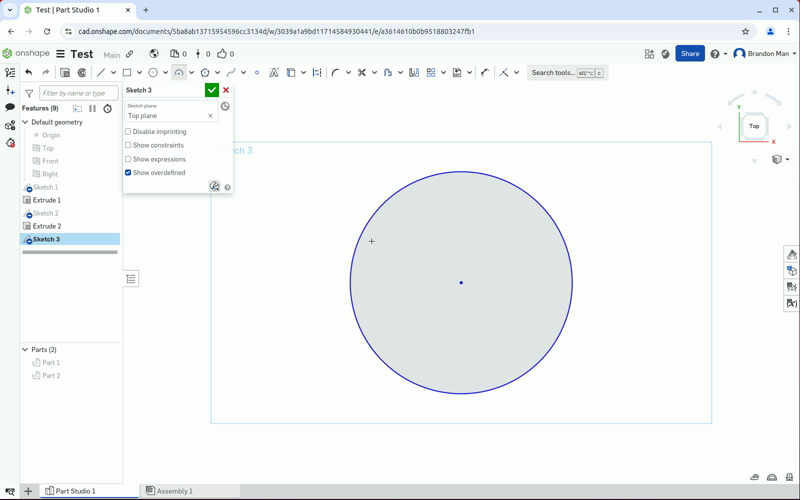
key_down(shift)
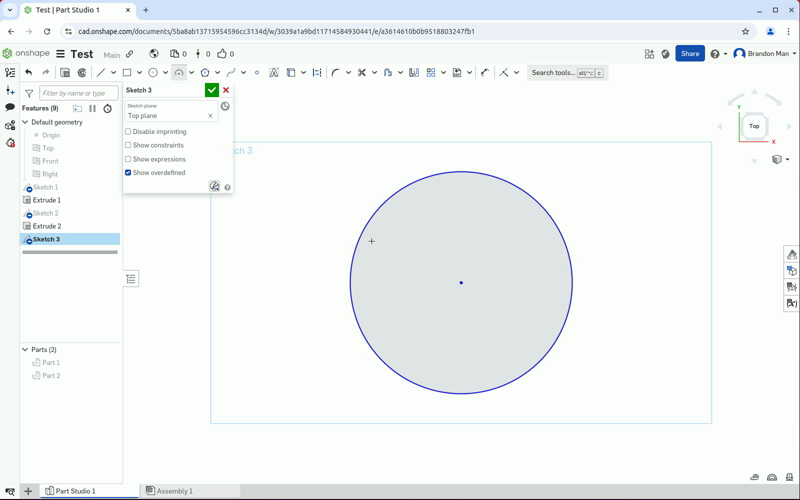
mouse_move(378, 228)
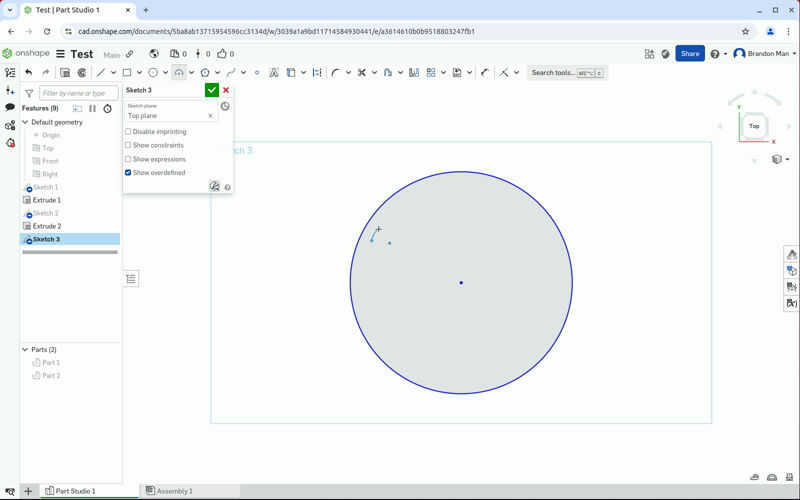
click(378, 228)
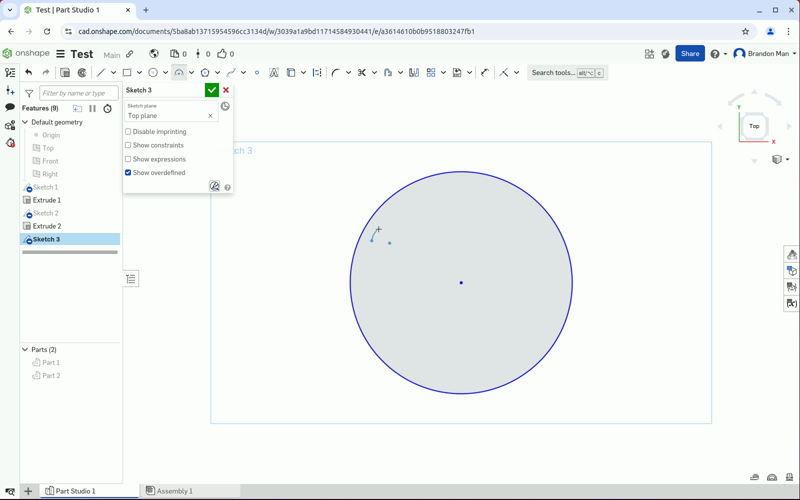
mouse_move(369, 231)
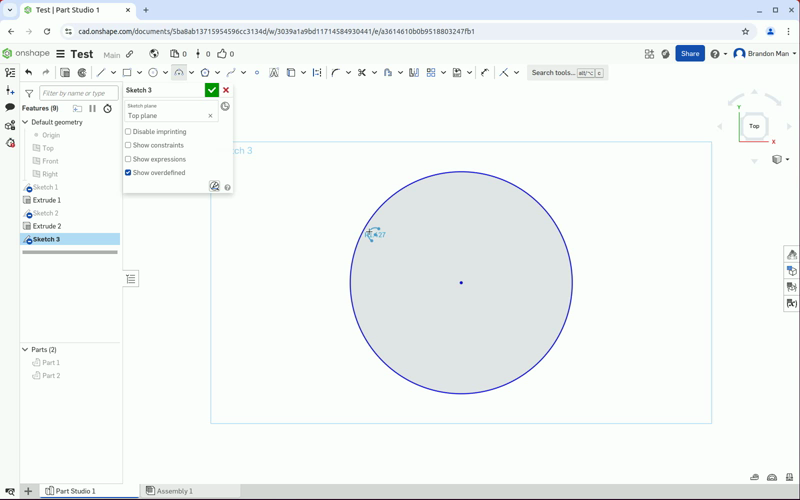
click(369, 231)
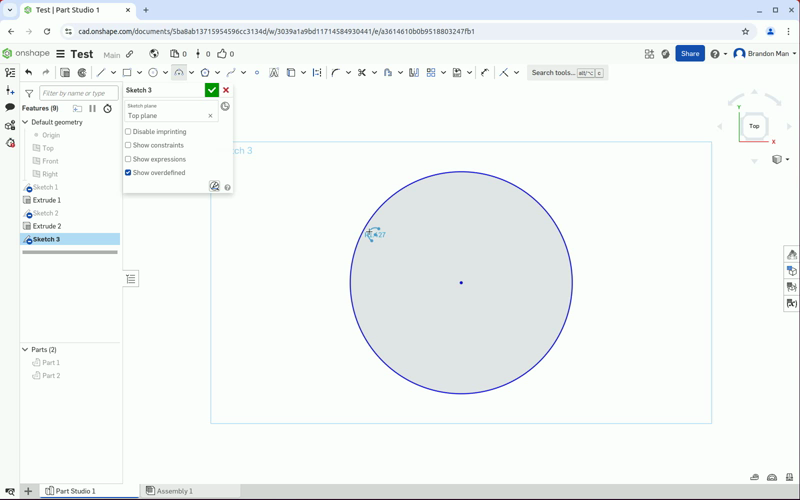
key_up(shift)
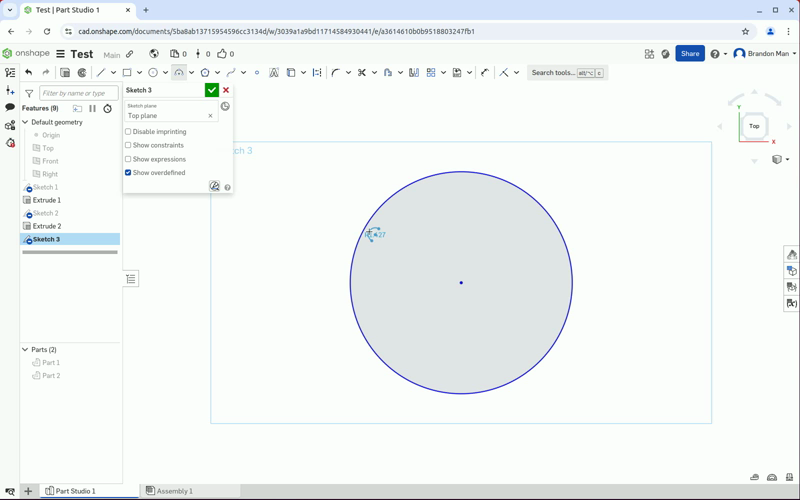
mouse_move(378, 228)
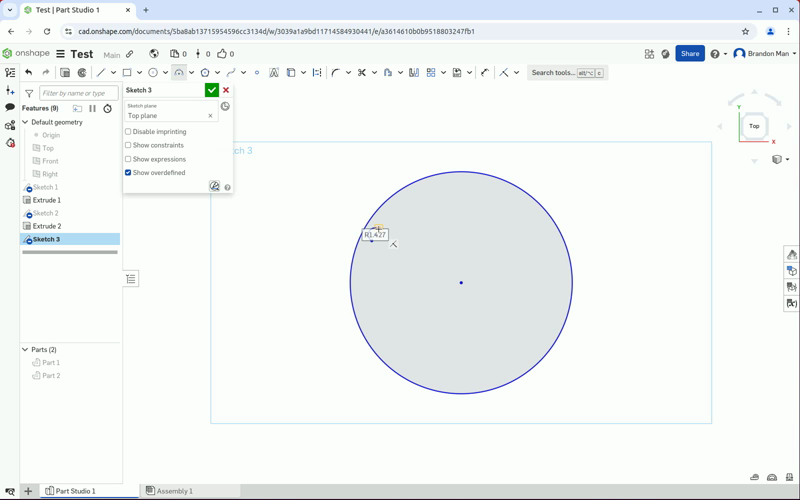
click(378, 228)
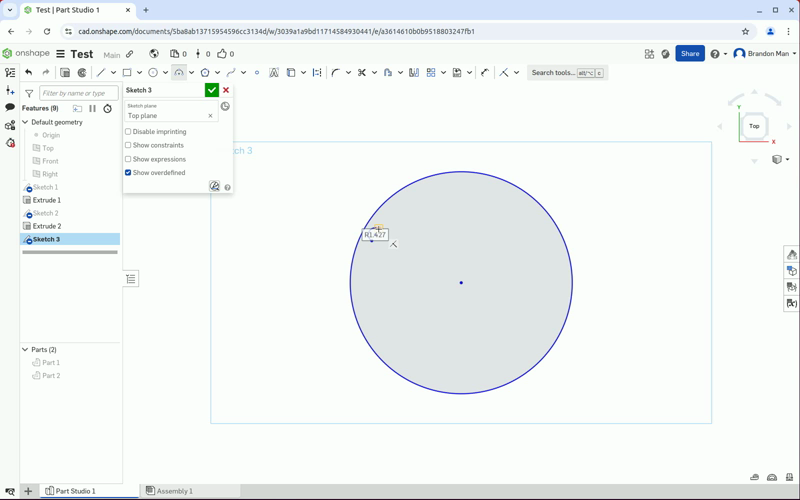
key_down(shift)
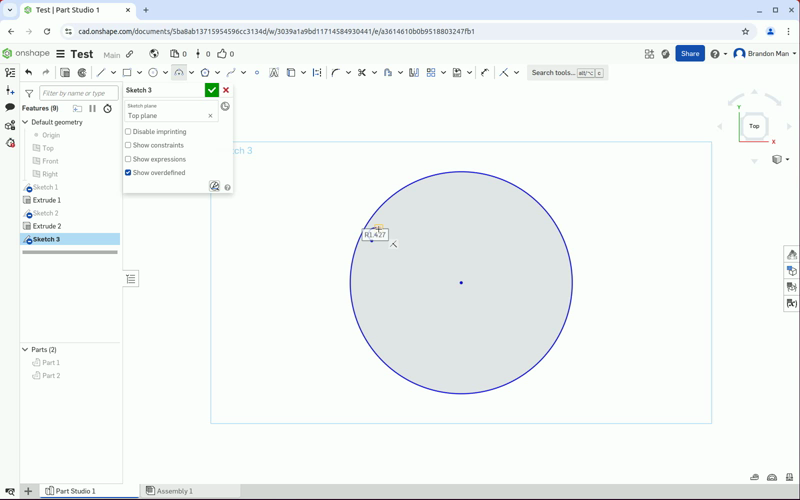
mouse_move(541, 228)
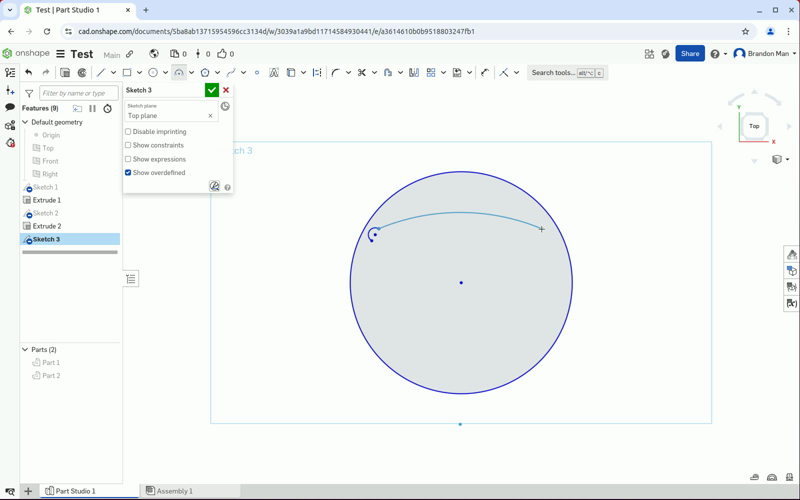
click(541, 228)
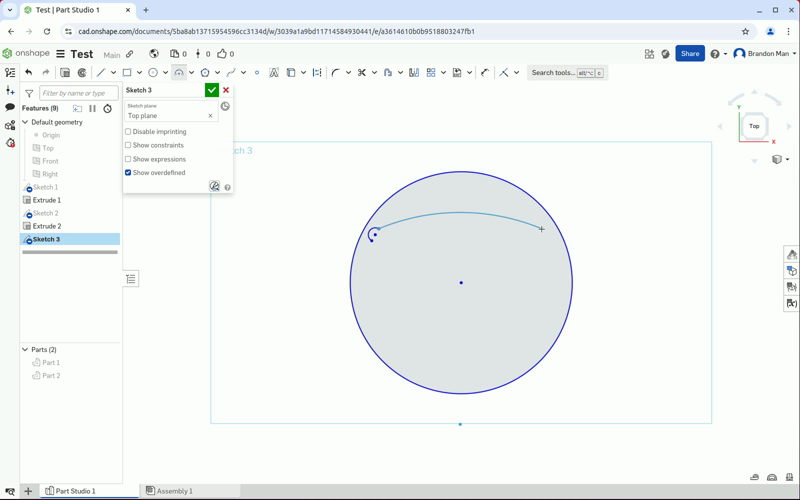
mouse_move(460, 185)
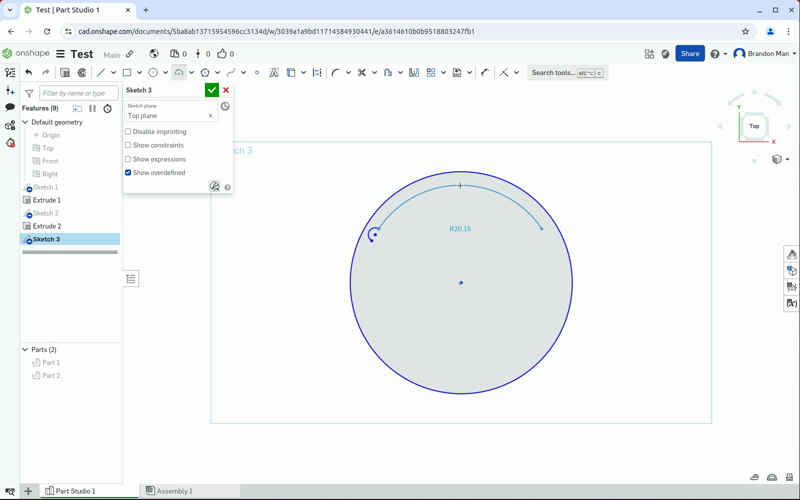
click(460, 185)
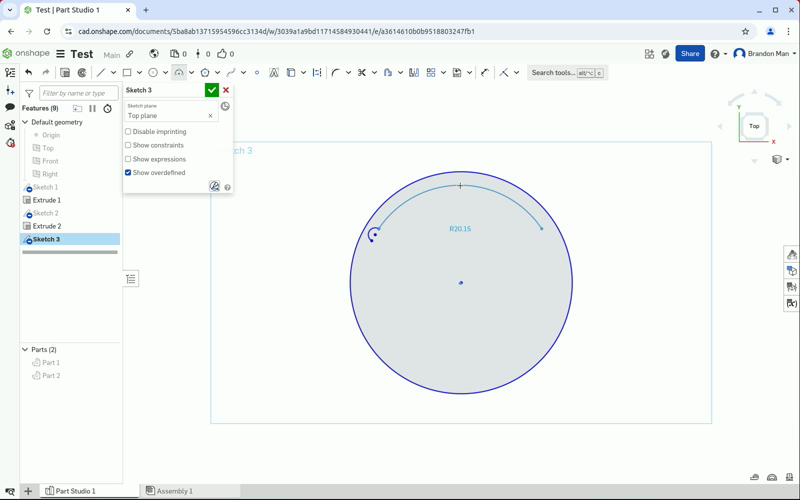
key_up(shift)
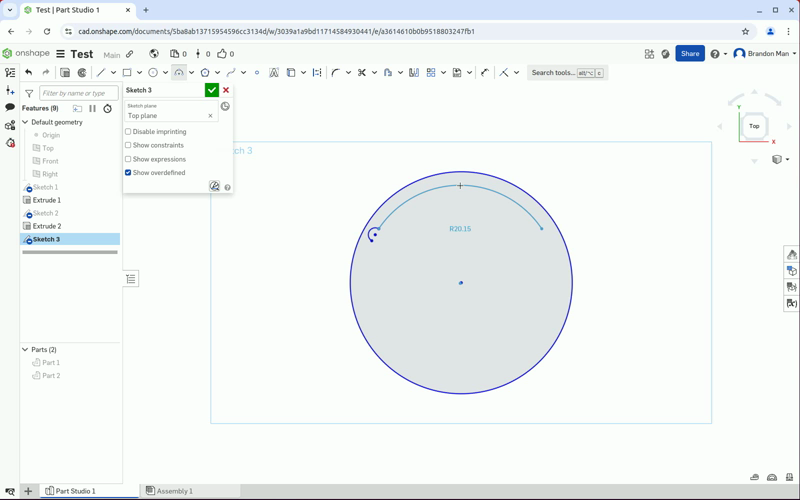
mouse_move(541, 228)
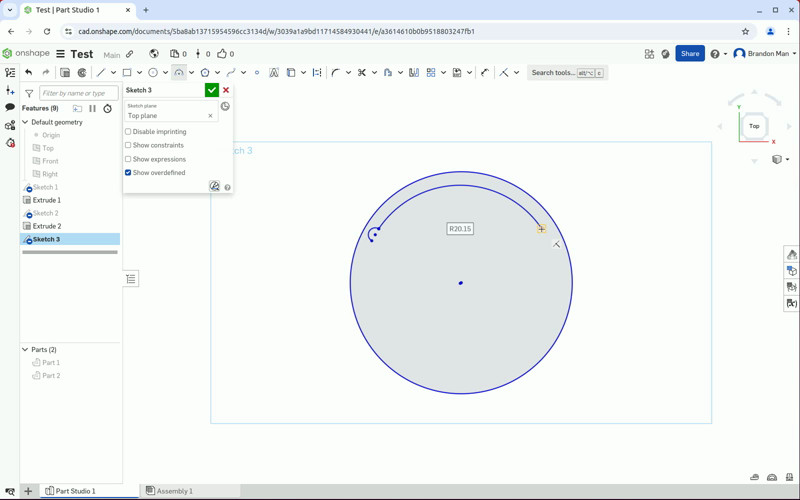
click(541, 228)
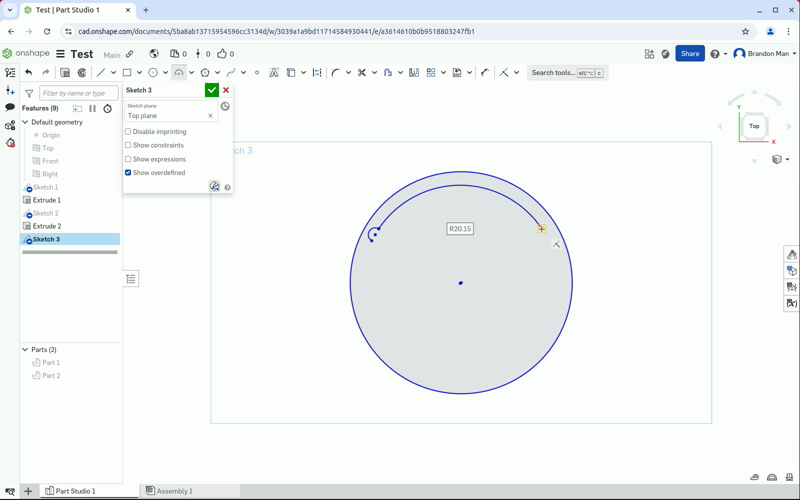
key_down(shift)
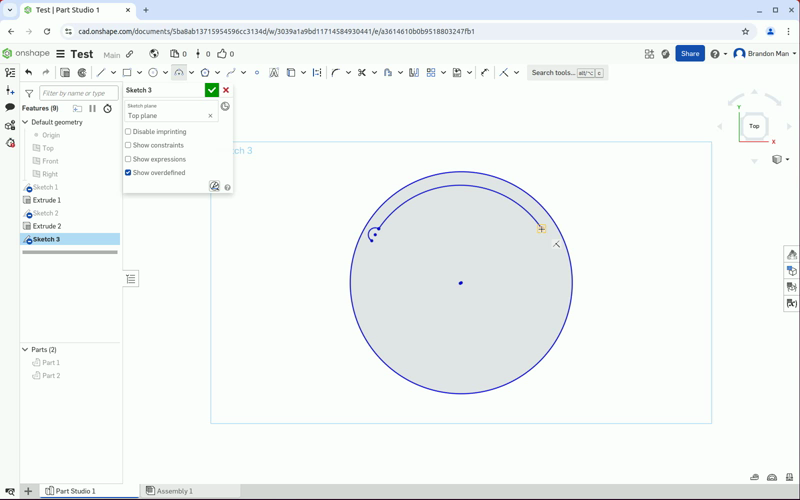
mouse_move(548, 240)
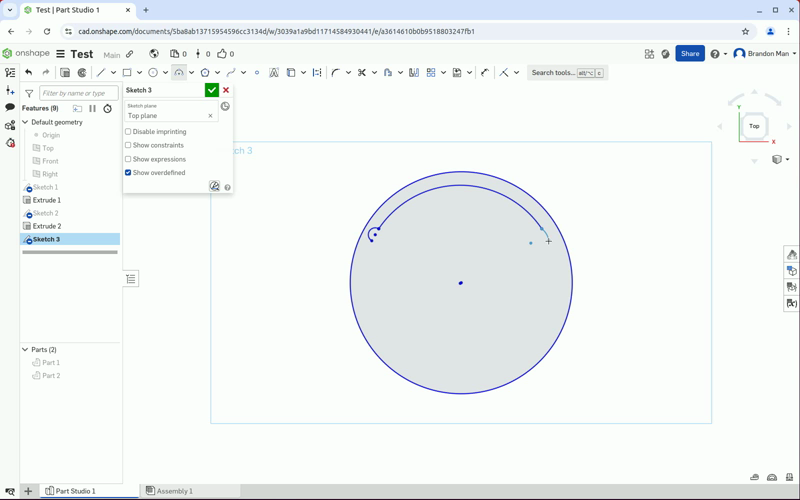
click(548, 240)
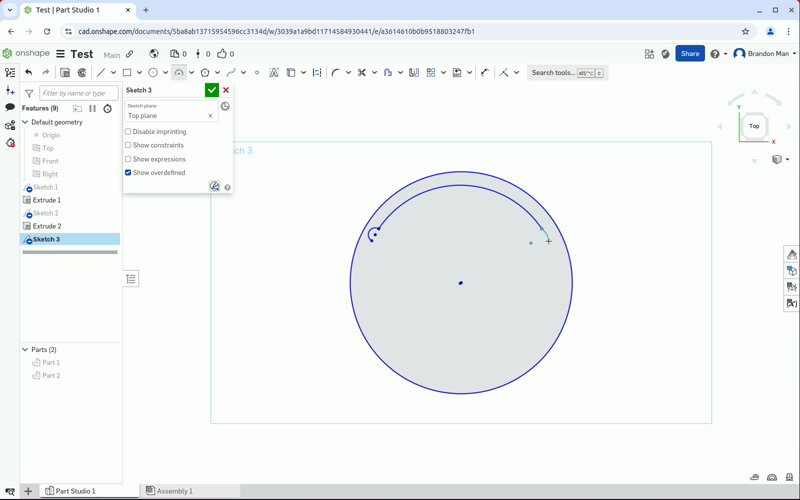
mouse_move(551, 231)
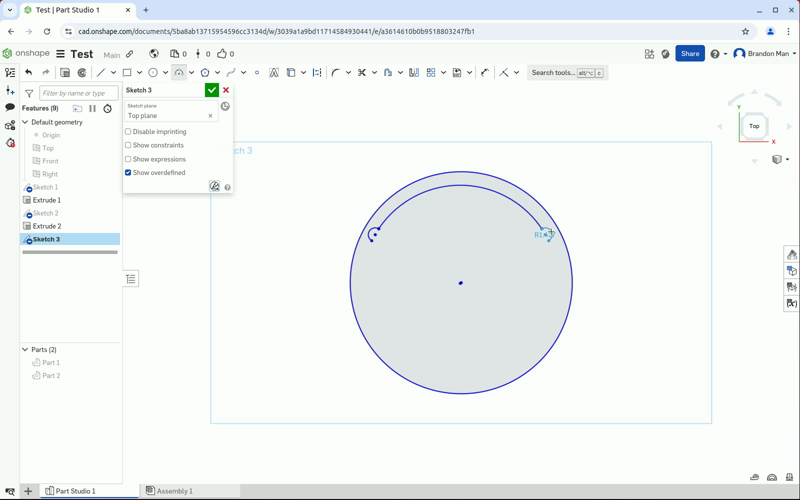
click(551, 231)
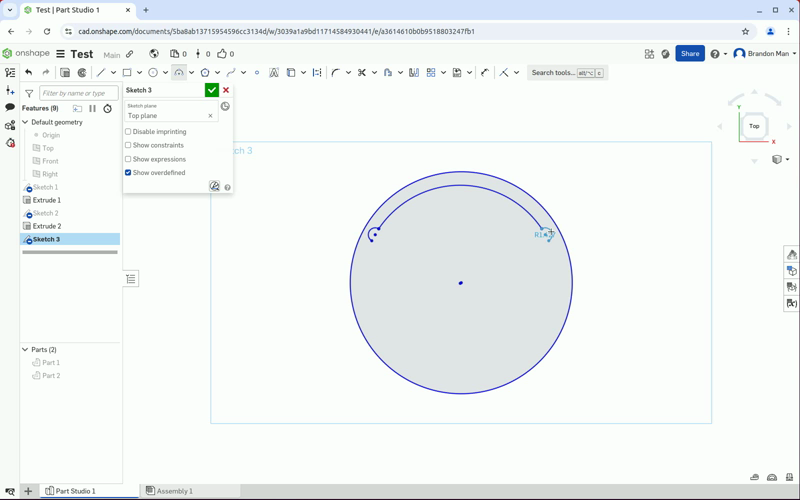
key_up(shift)
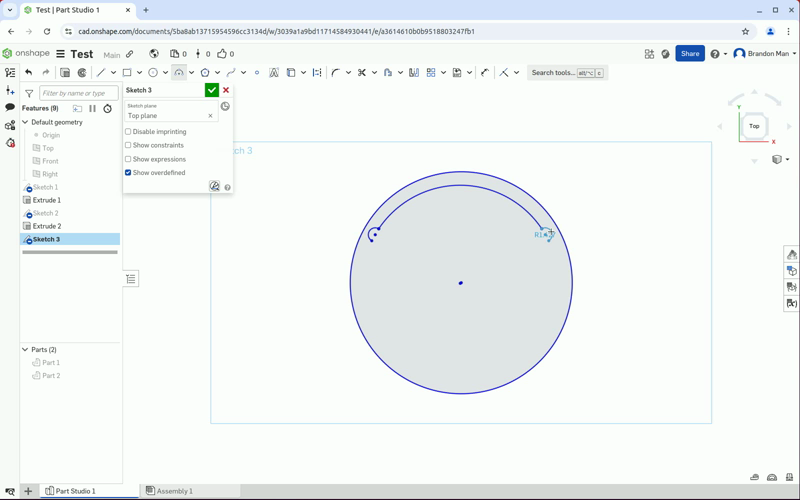
mouse_move(548, 240)
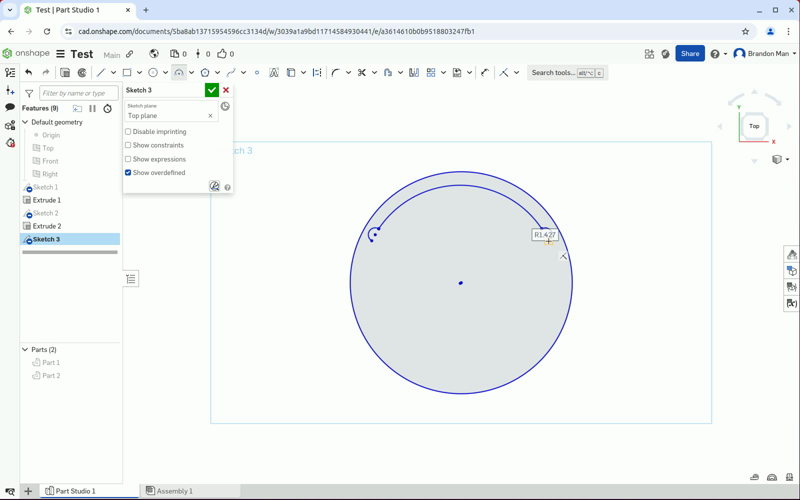
click(548, 240)
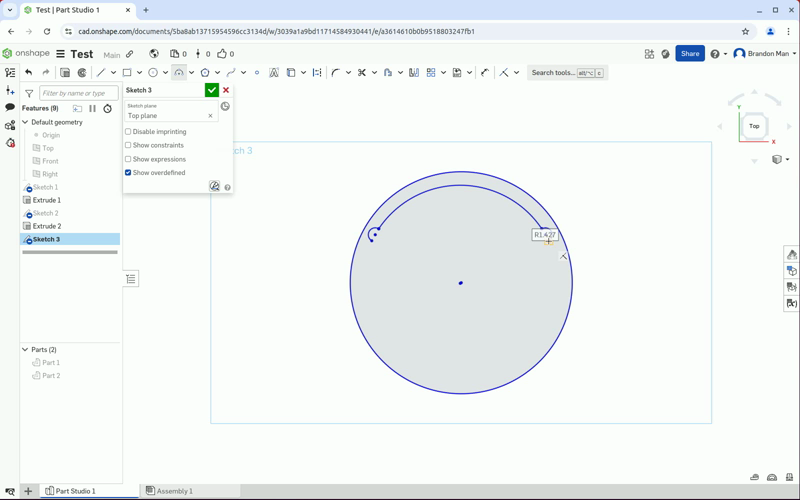
key_down(shift)
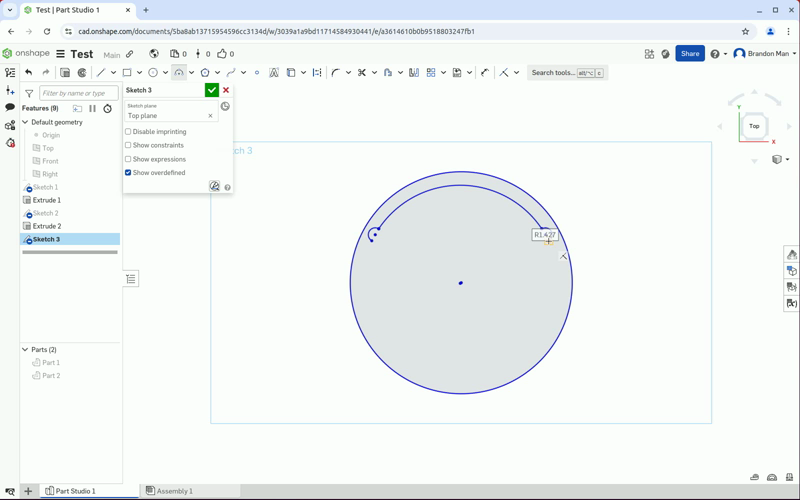
mouse_move(466, 379)
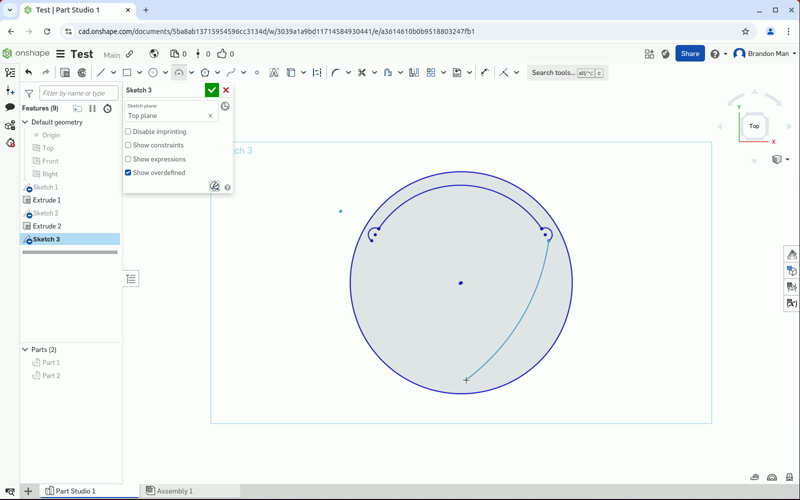
click(466, 379)
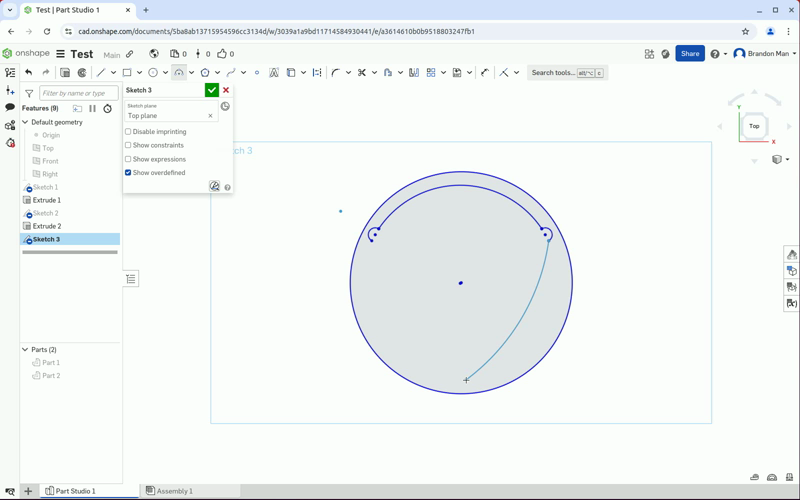
mouse_move(544, 332)
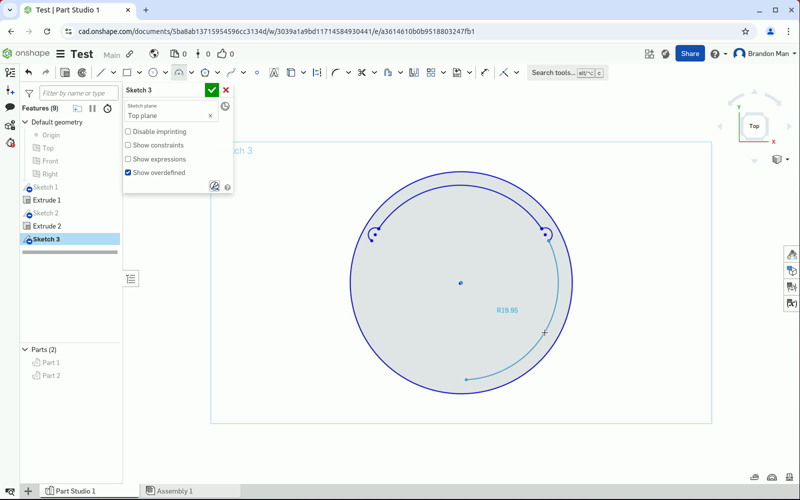
click(544, 332)
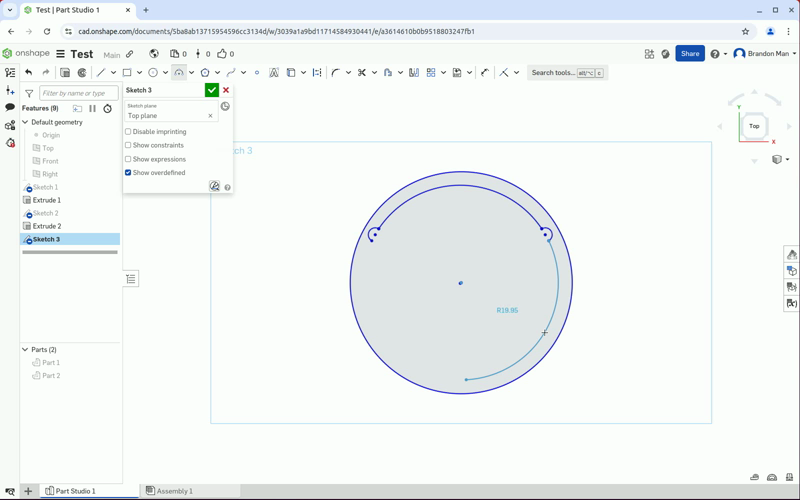
key_up(shift)
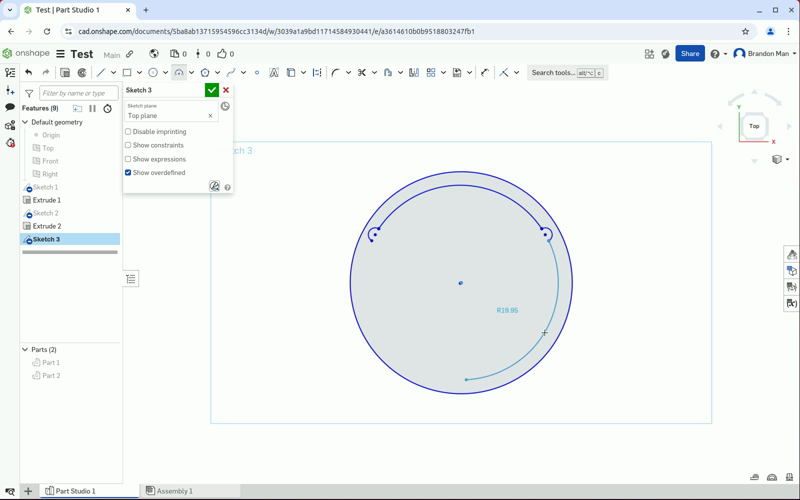
mouse_move(466, 379)
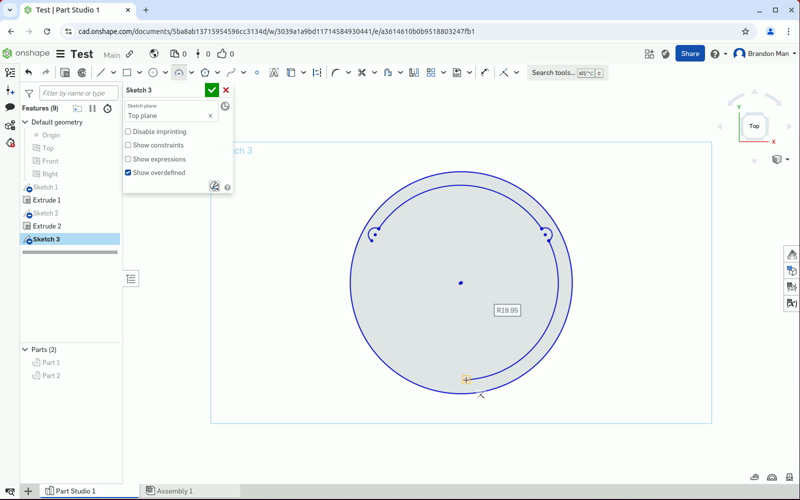
click(466, 379)
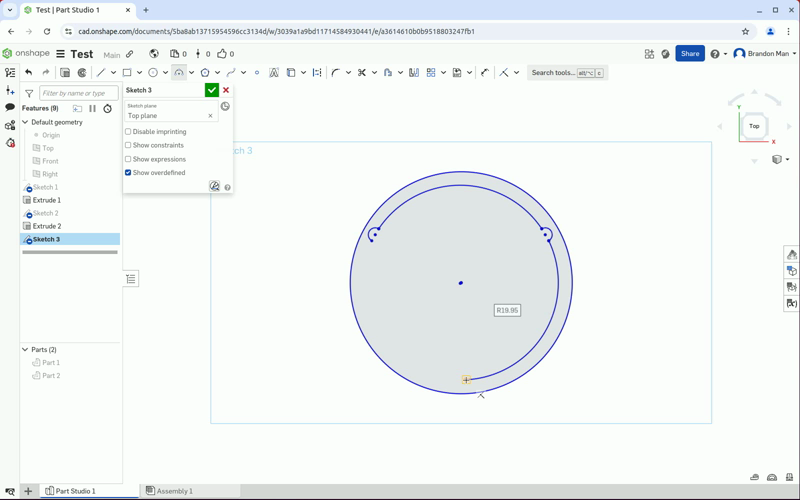
key_down(shift)
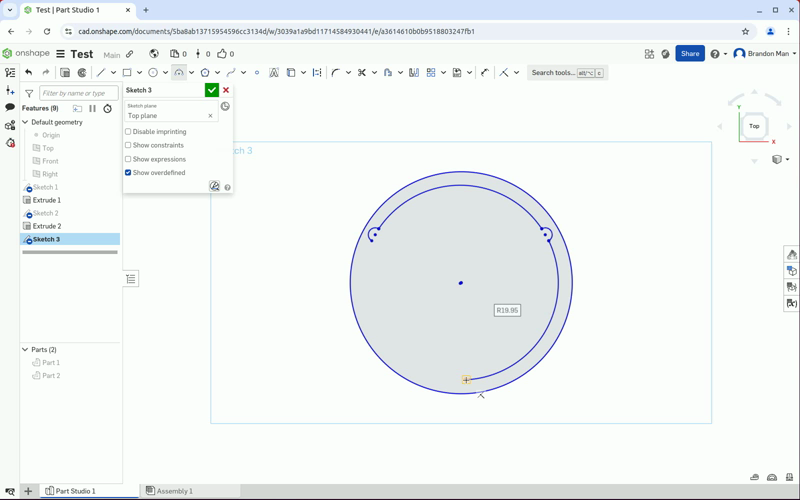
mouse_move(454, 379)
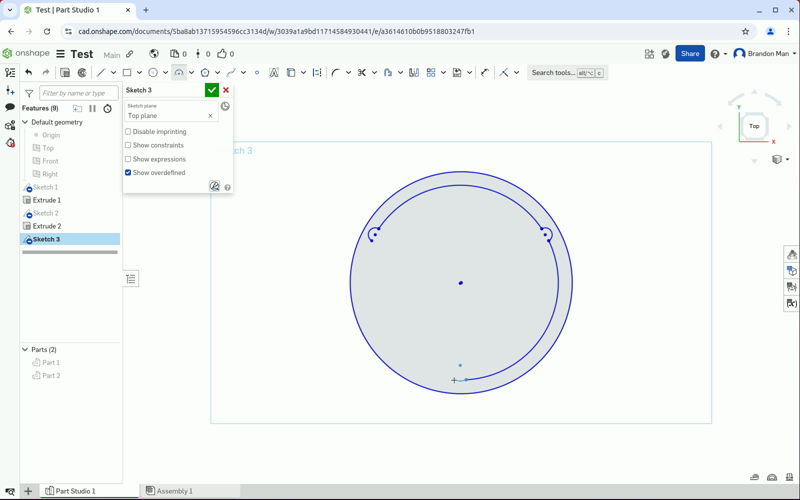
click(454, 379)
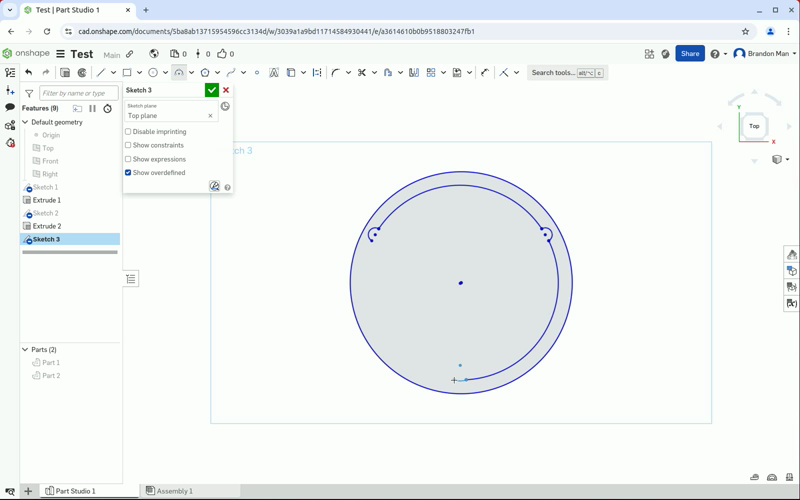
mouse_move(460, 385)
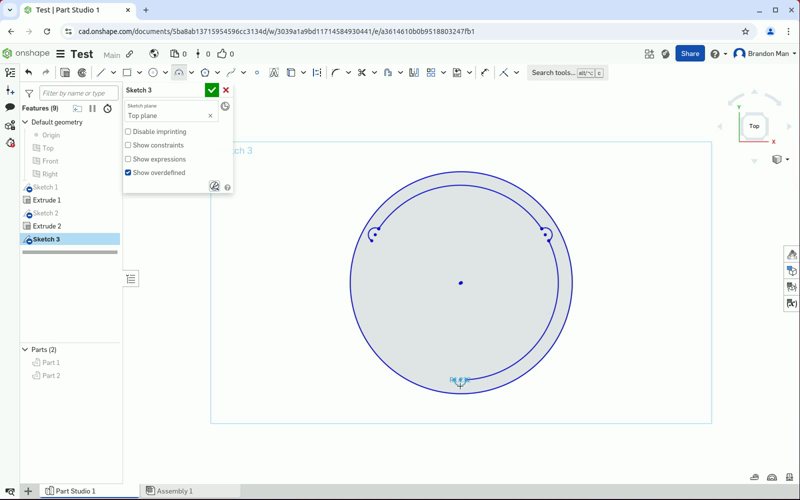
click(460, 385)
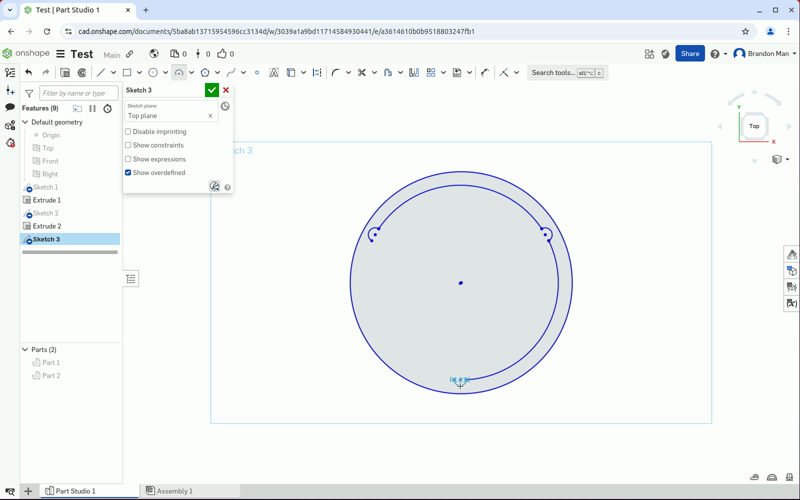
key_up(shift)
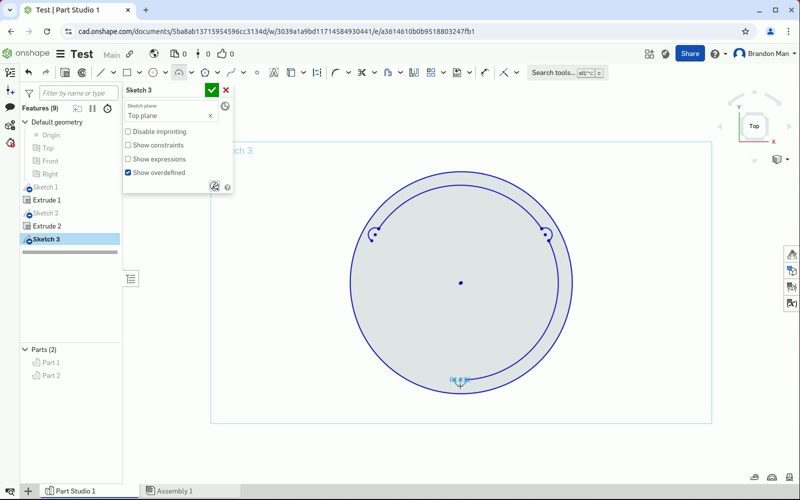
mouse_move(454, 379)
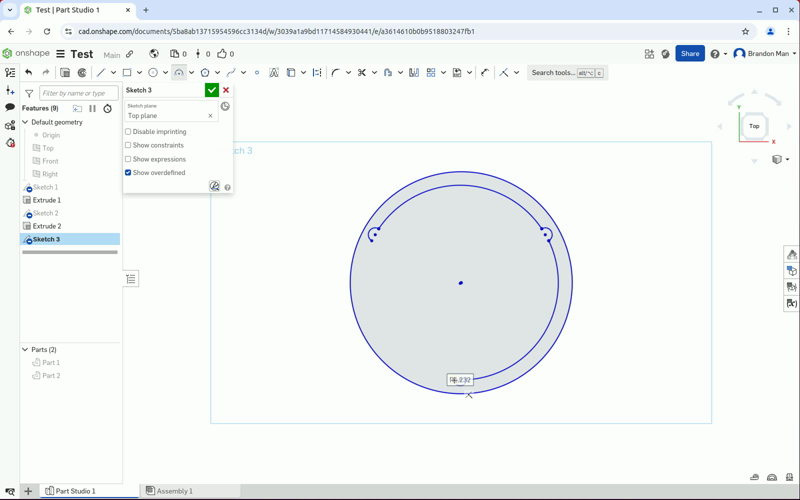
click(454, 379)
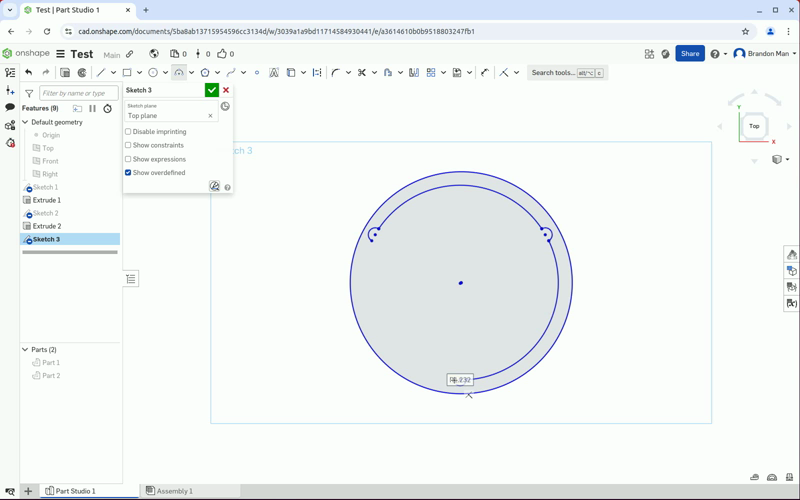
mouse_move(371, 240)
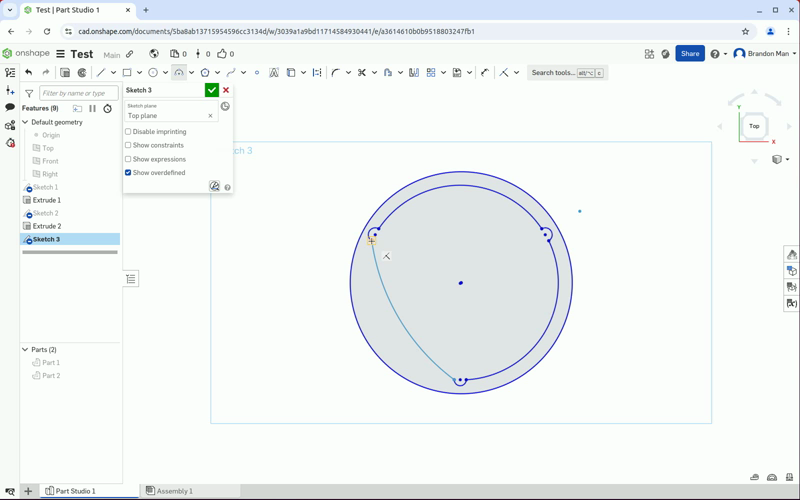
click(371, 240)
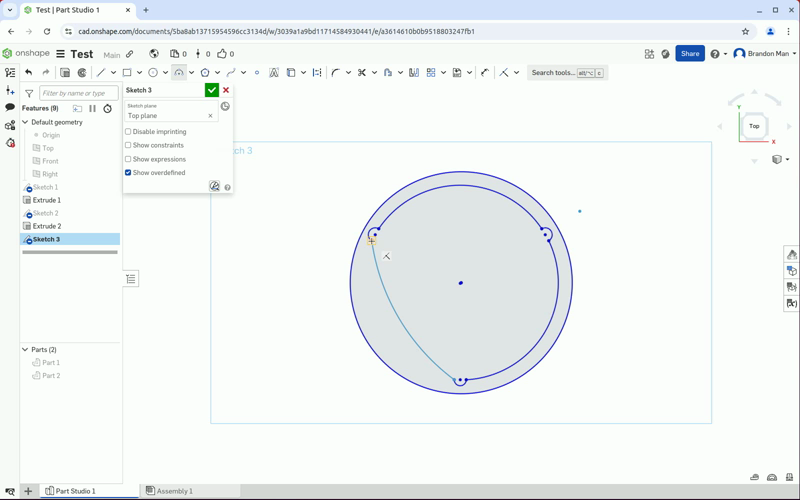
key_down(shift)
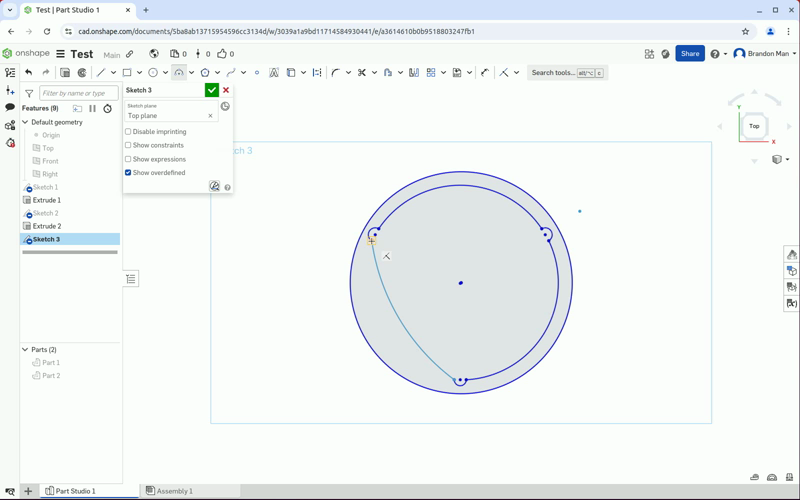
mouse_move(375, 332)
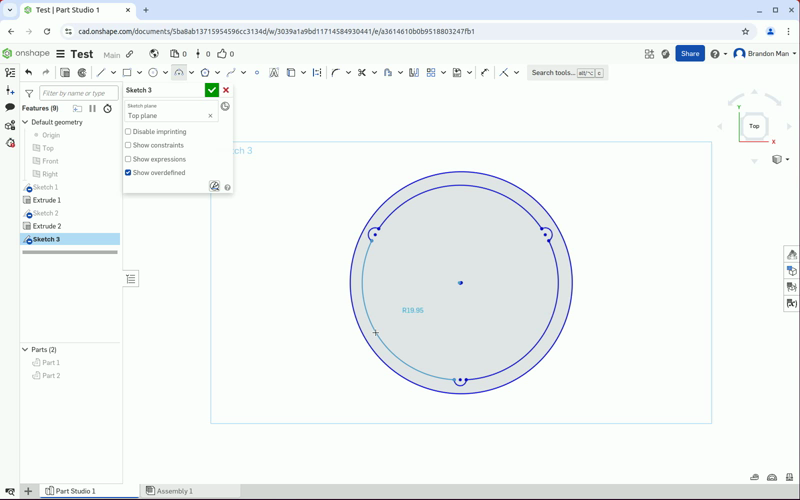
click(375, 332)
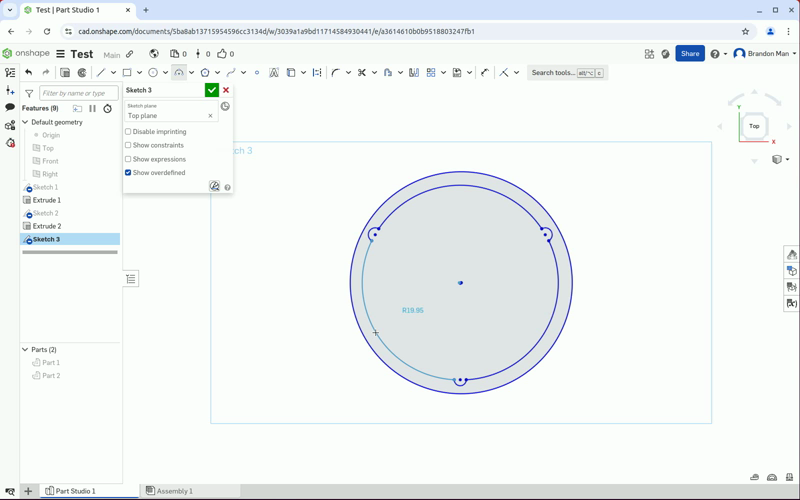
key_up(shift)
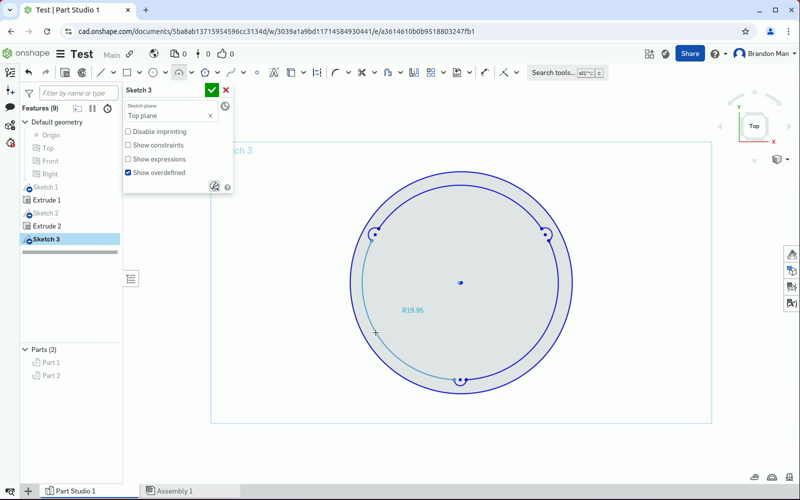
key(esc)
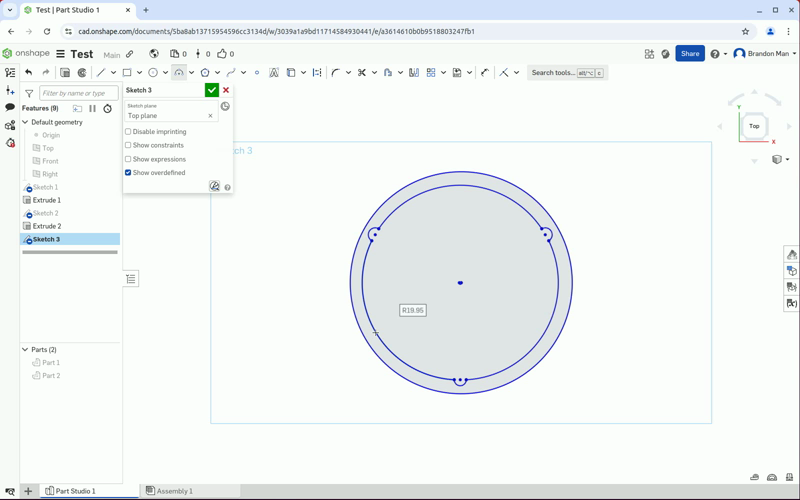
mouse_move(524, 198)
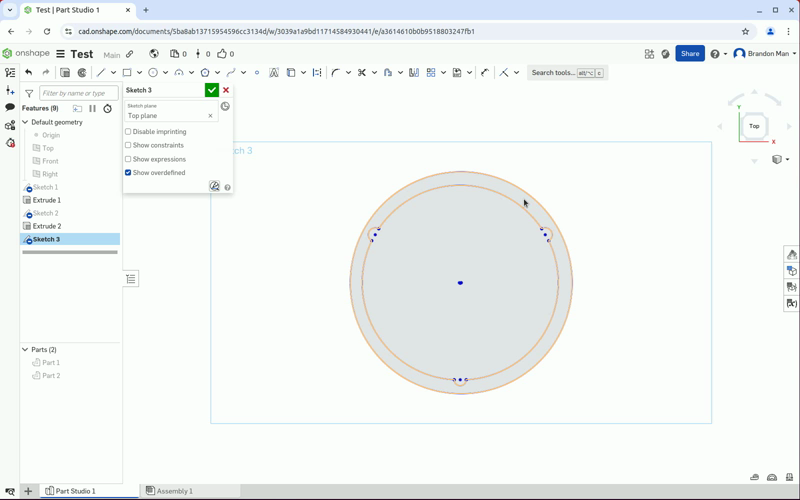
click(524, 198)
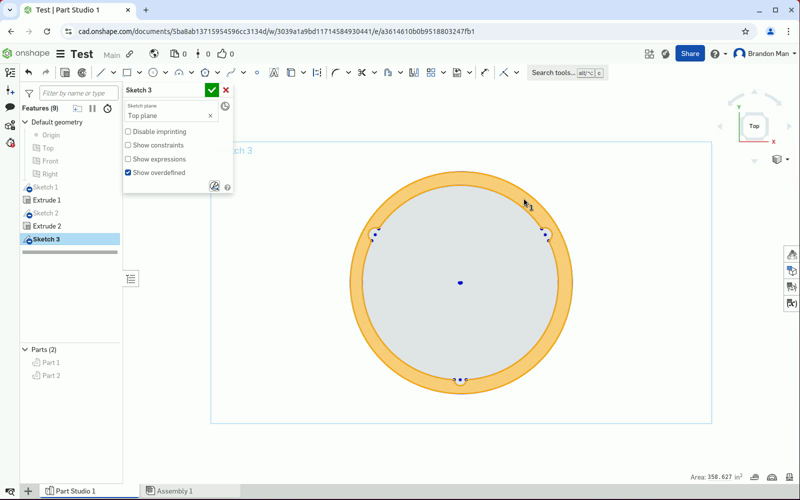
mouse_move(73, 352)
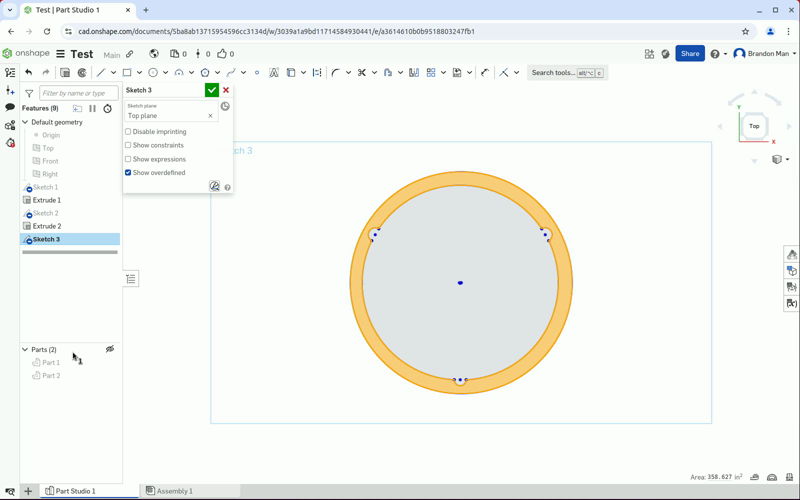
key(shift+y)
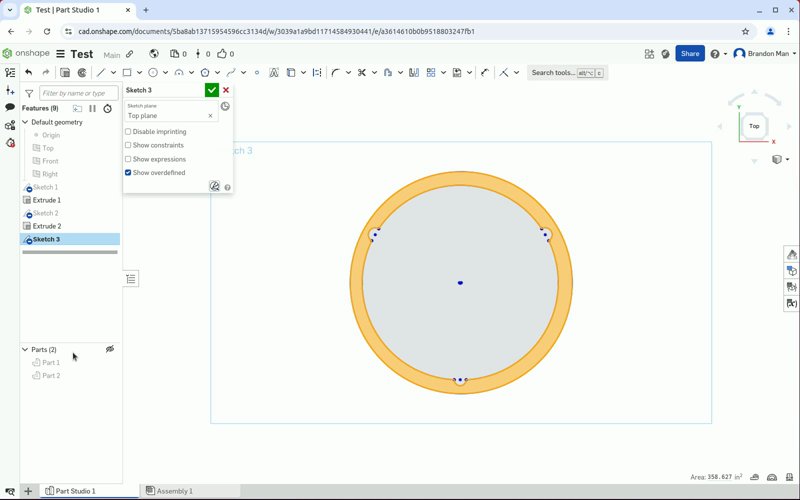
key(shift+e)
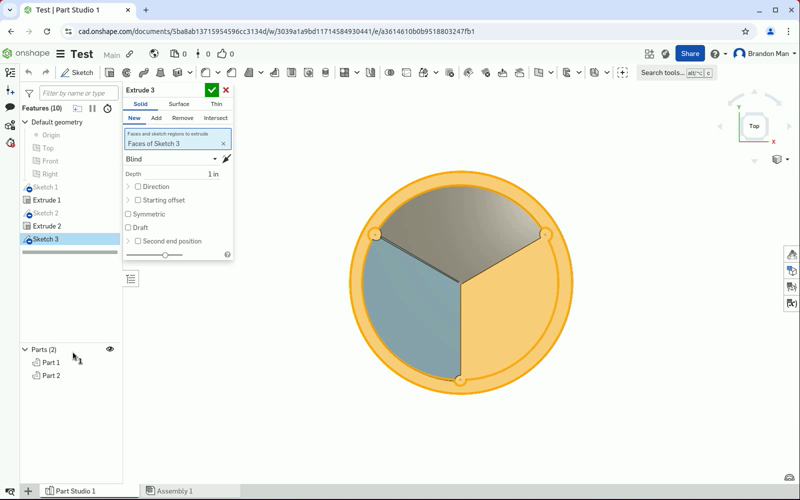
mouse_move(143, 106)
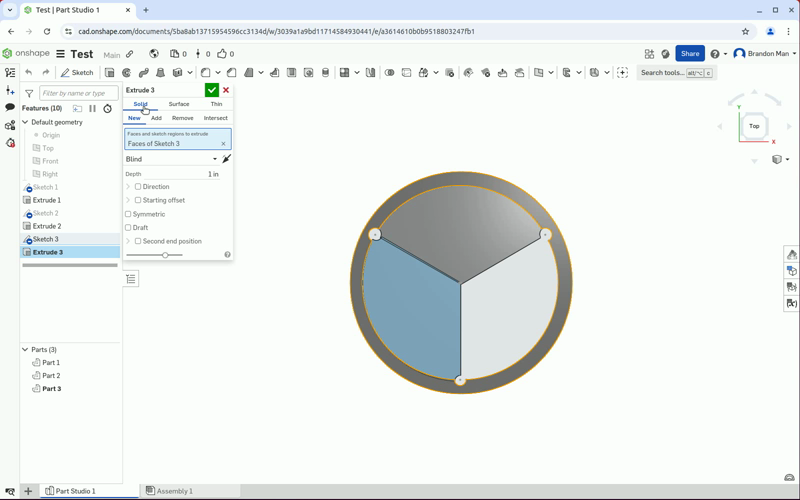
click(143, 106)
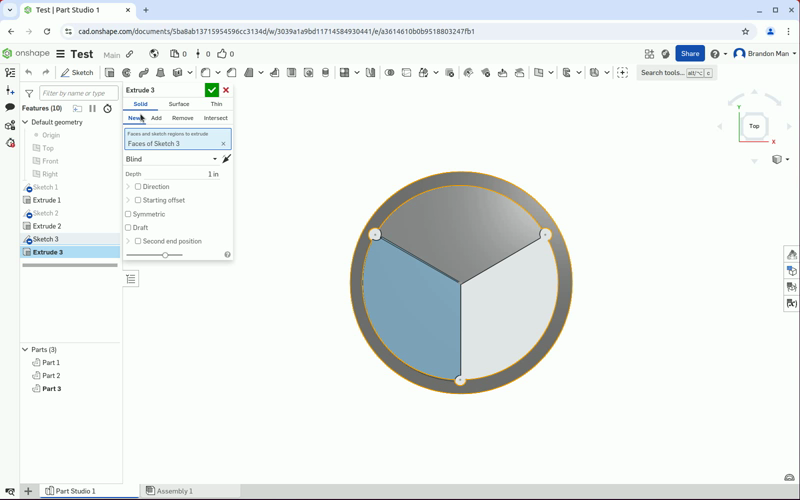
mouse_move(137, 120)
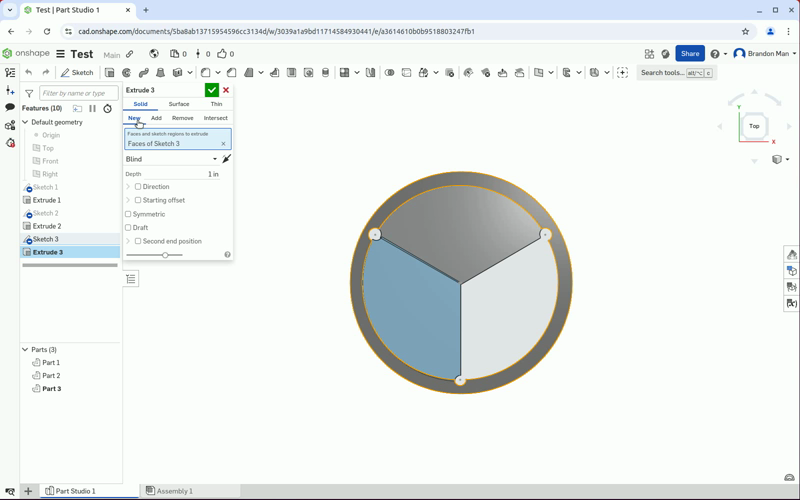
click(137, 120)
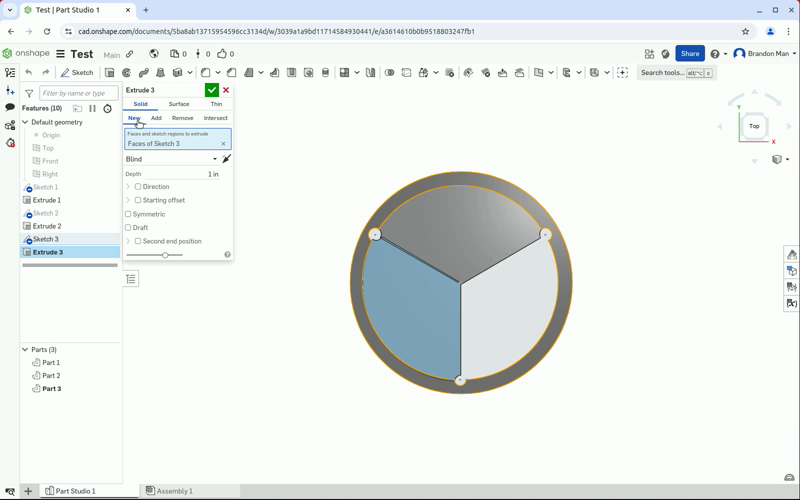
key(tab, 4)
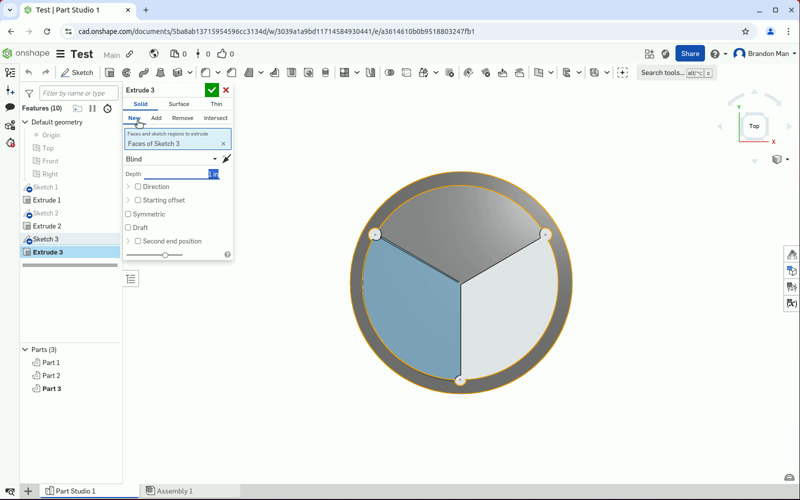
text(3.851)
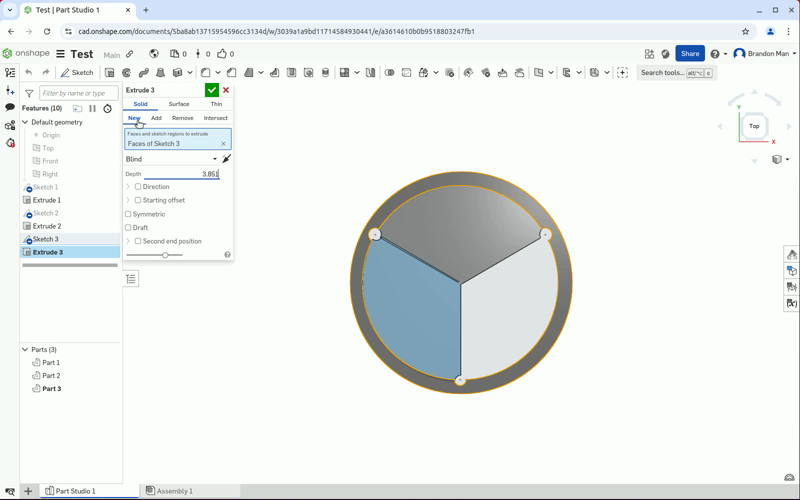
key(enter)
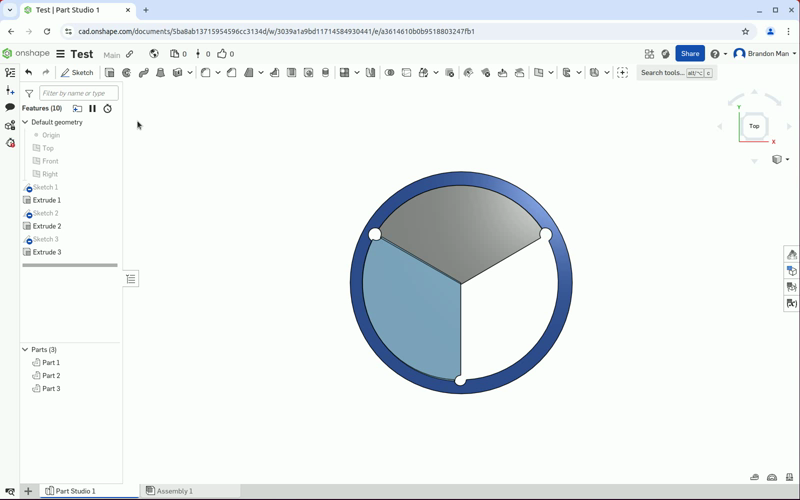
key(shift+h)
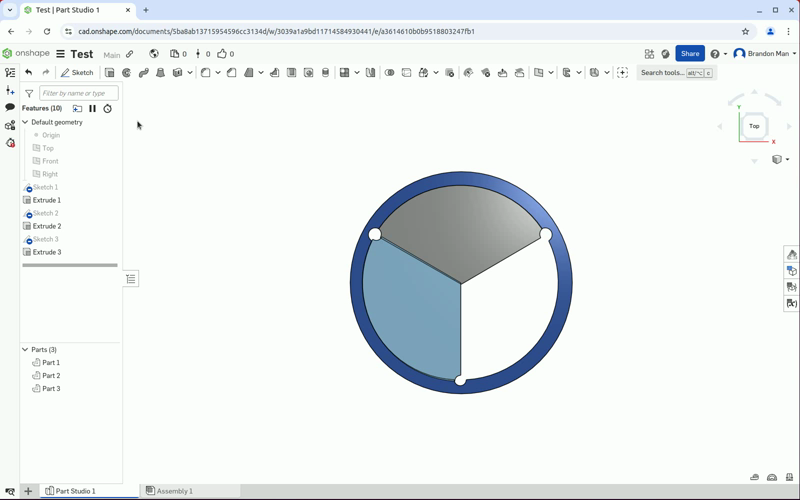
key(shift+h)
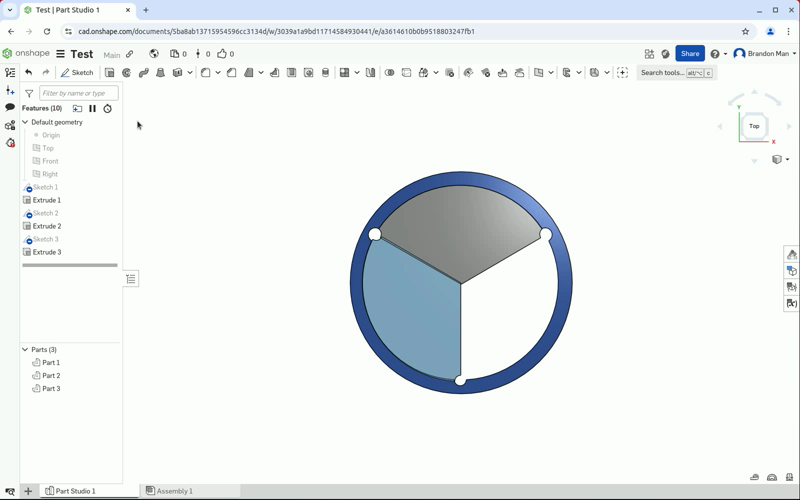
mouse_move(73, 189)
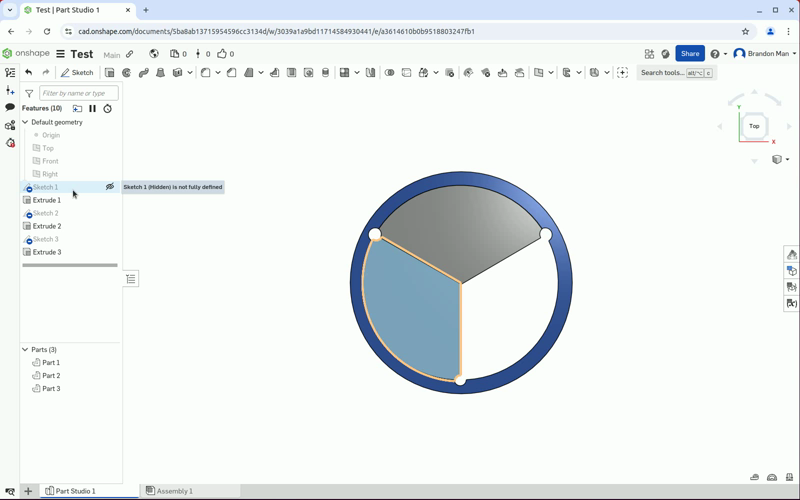
click(73, 189)
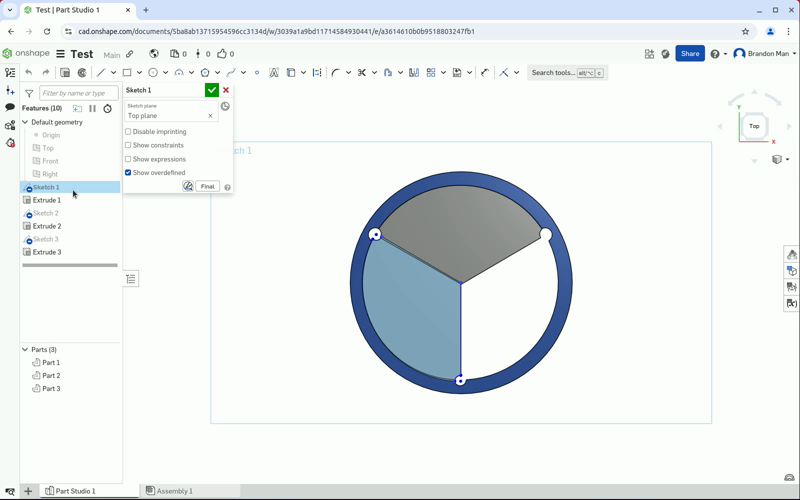
mouse_move(229, 92)
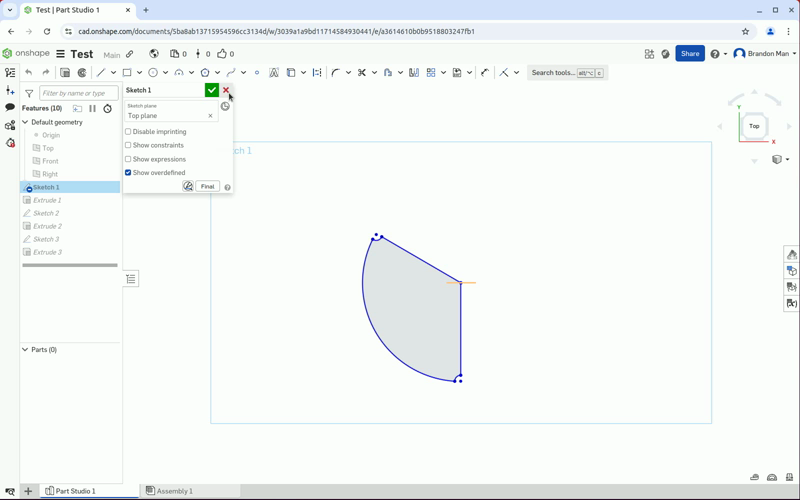
click(229, 92)
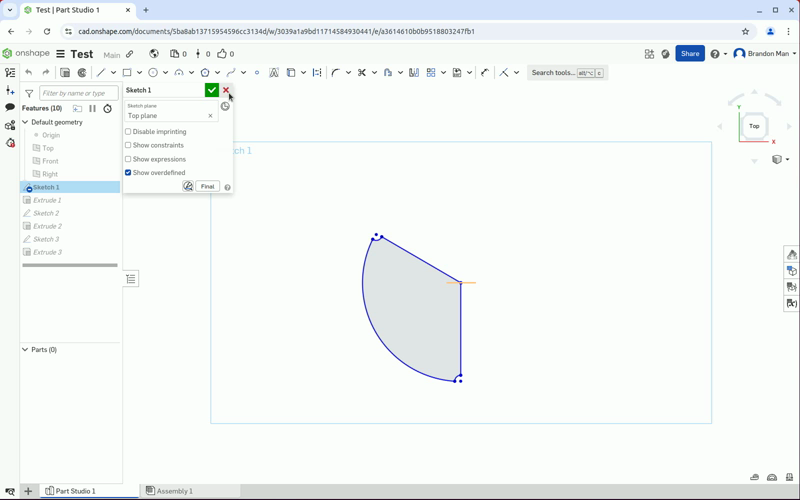
key(shift+s)
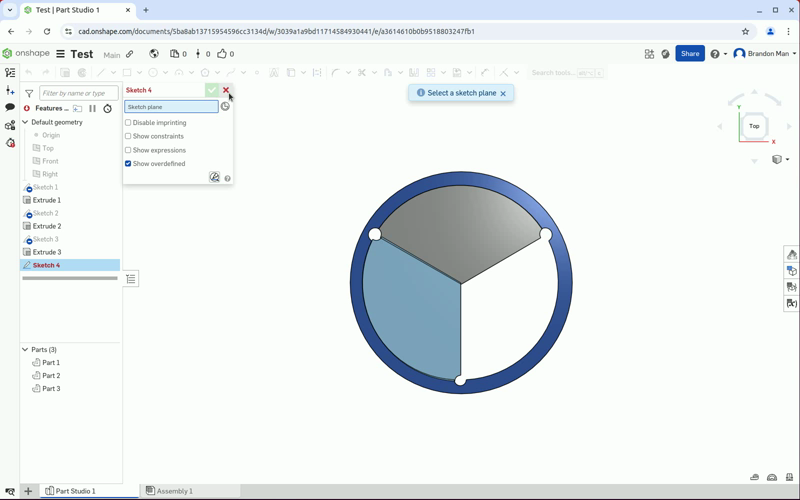
mouse_move(73, 150)
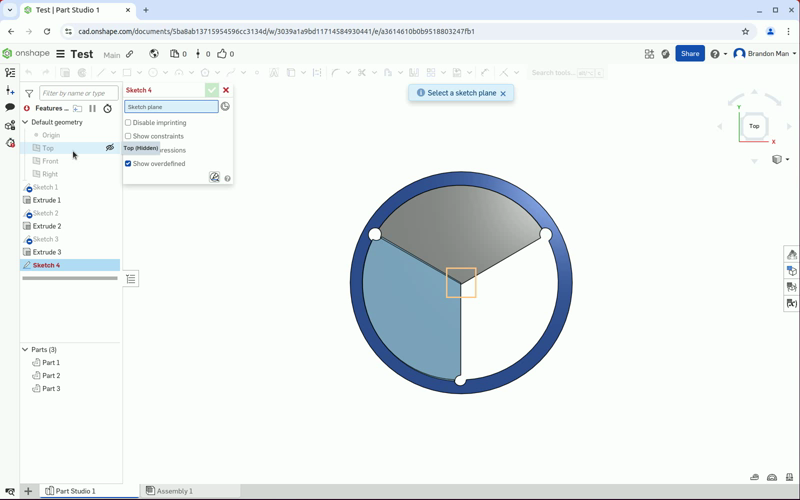
click(73, 150)
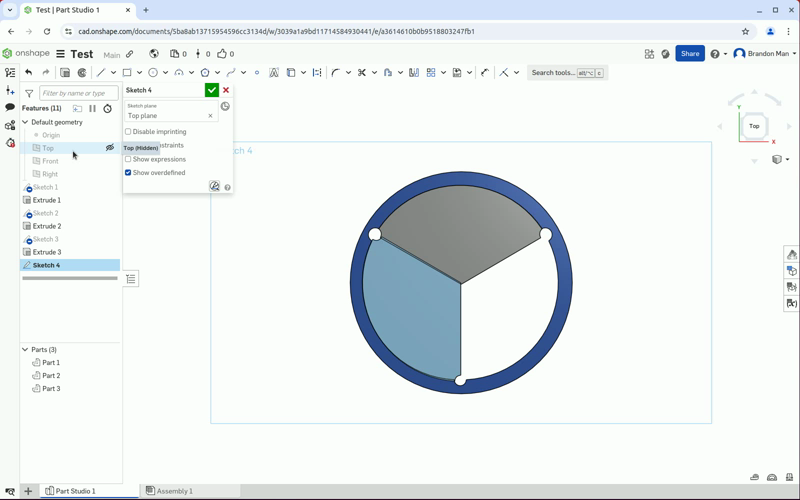
mouse_move(73, 352)
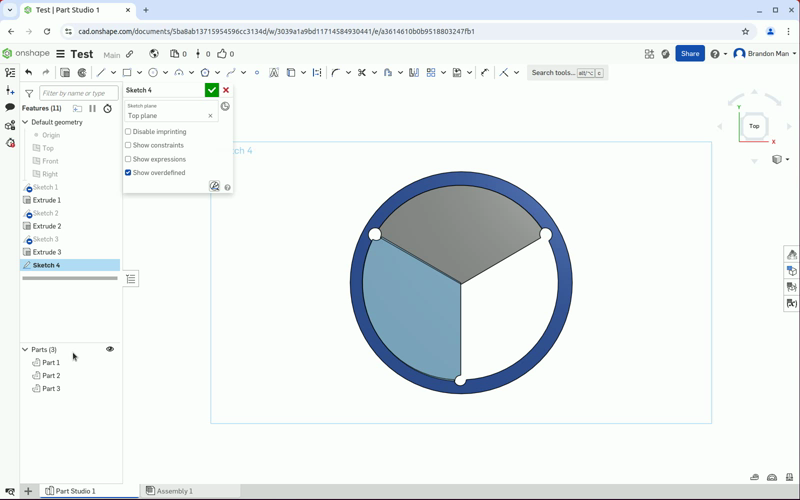
key(y)
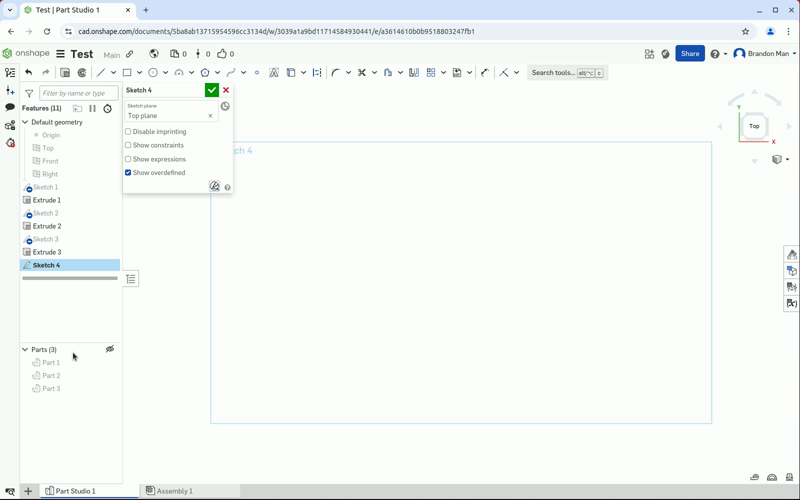
key(a)
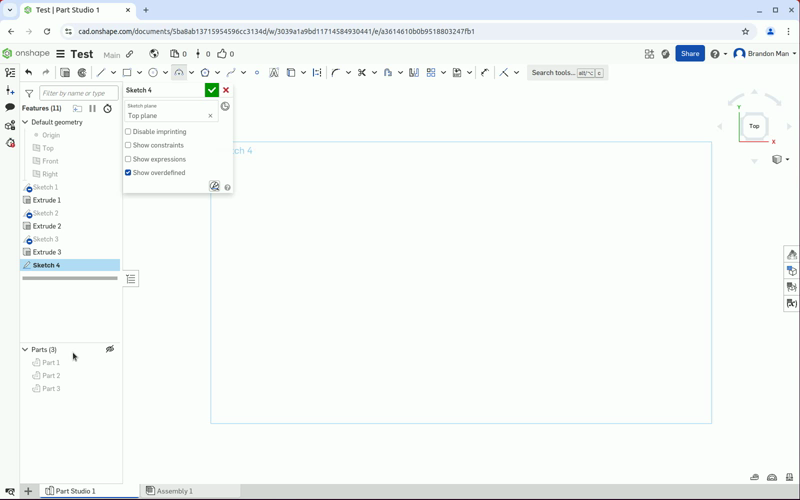
key_down(shift)
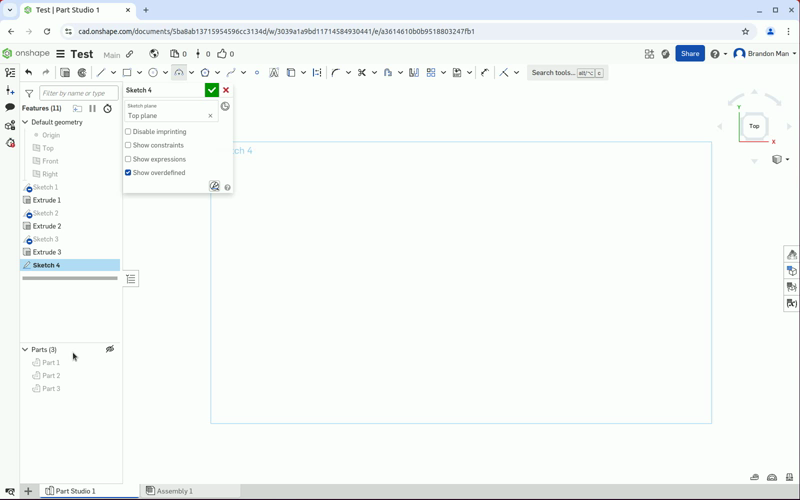
mouse_move(460, 375)
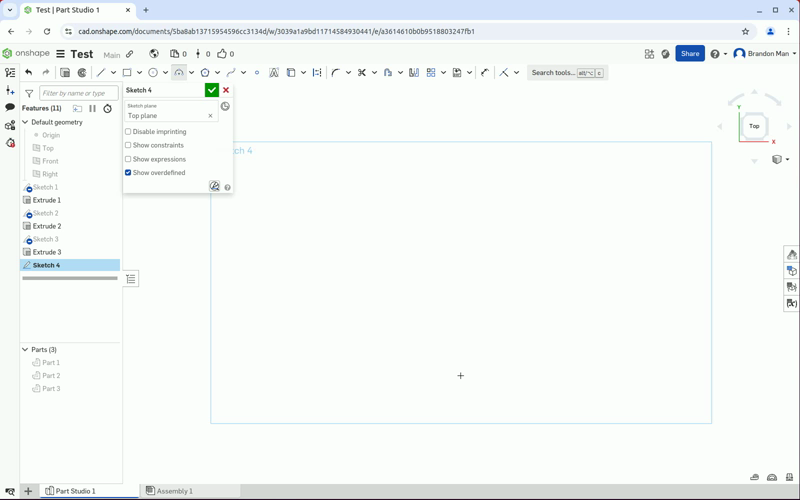
click(460, 375)
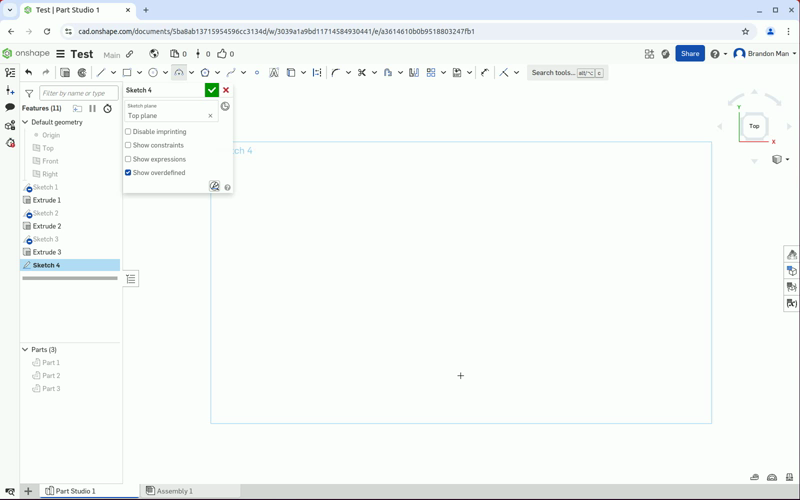
key_up(shift)
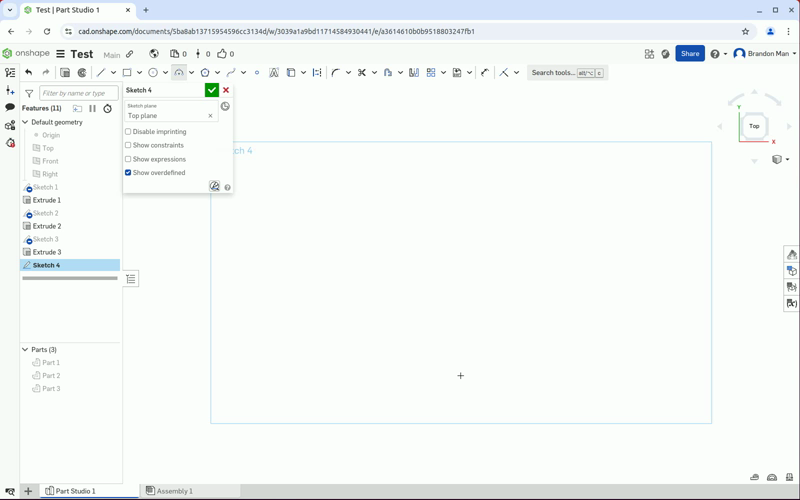
key_down(shift)
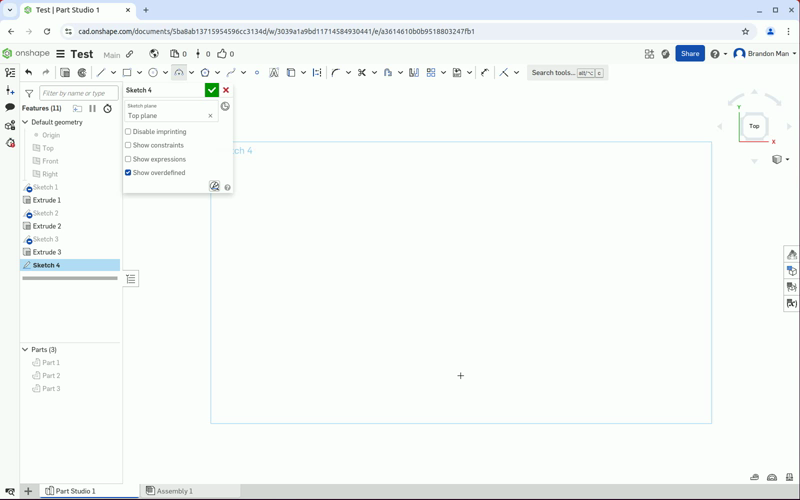
mouse_move(466, 381)
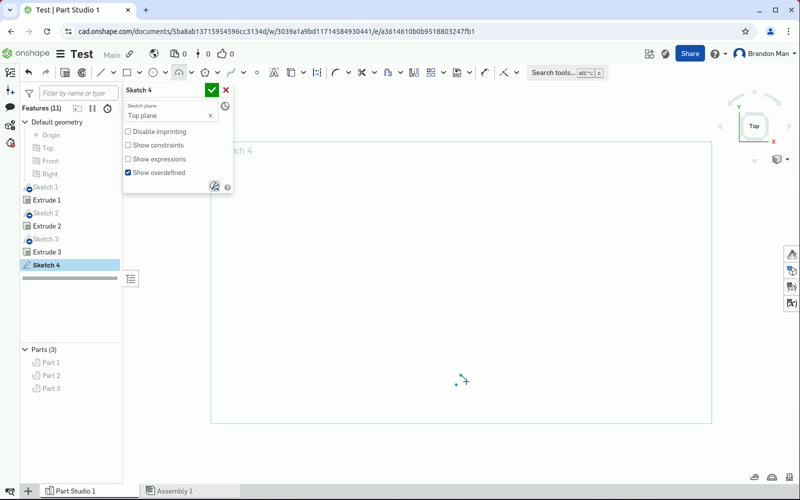
click(466, 381)
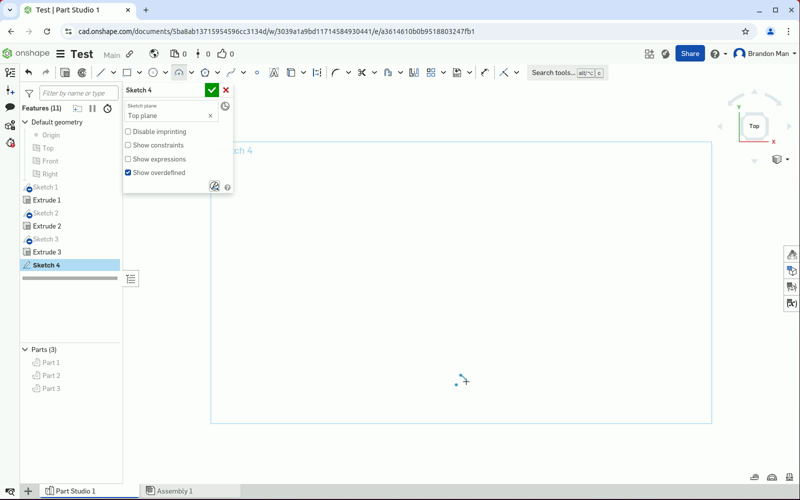
mouse_move(464, 377)
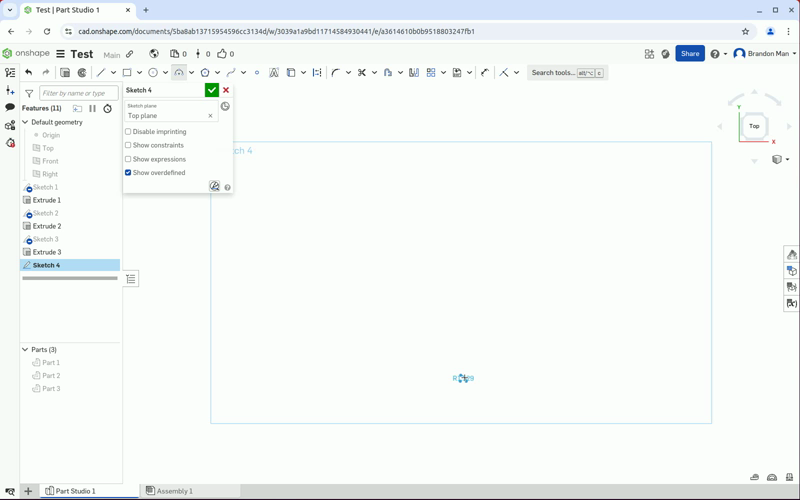
click(464, 377)
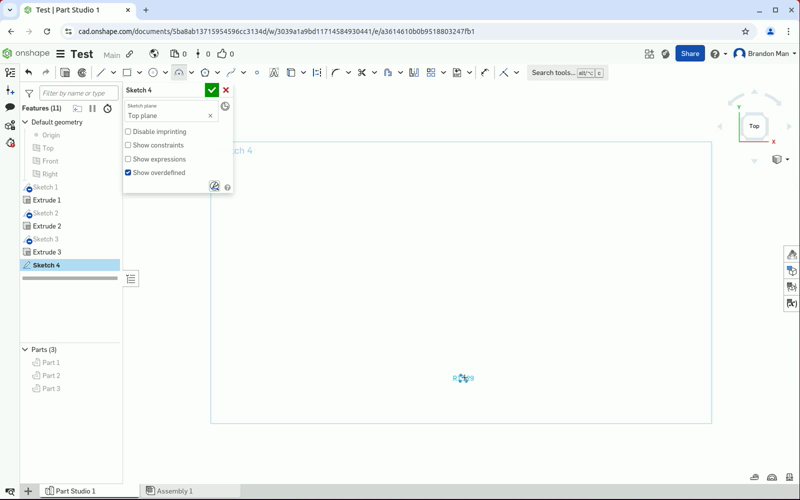
key_up(shift)
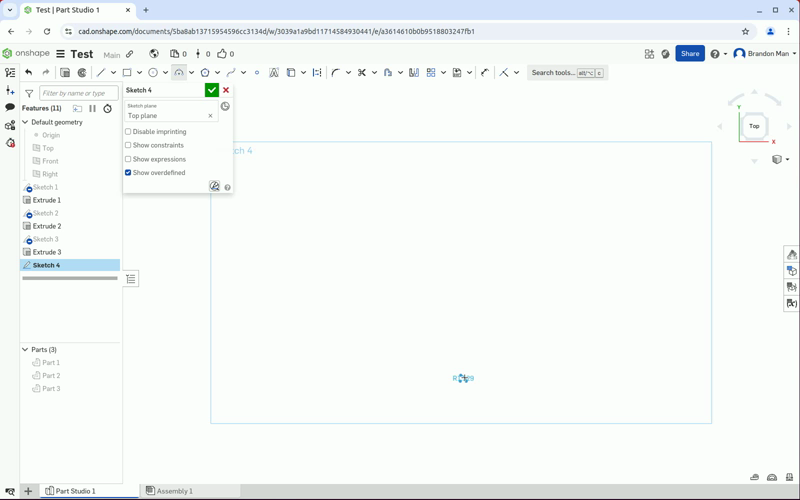
mouse_move(466, 381)
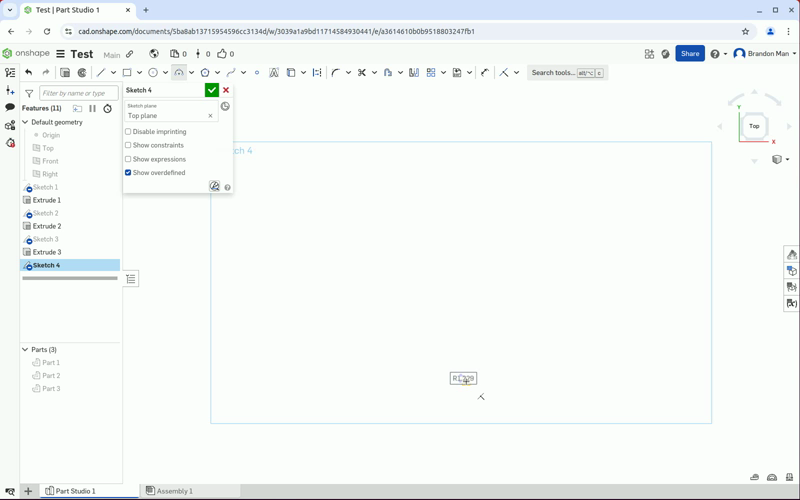
scroll(6)
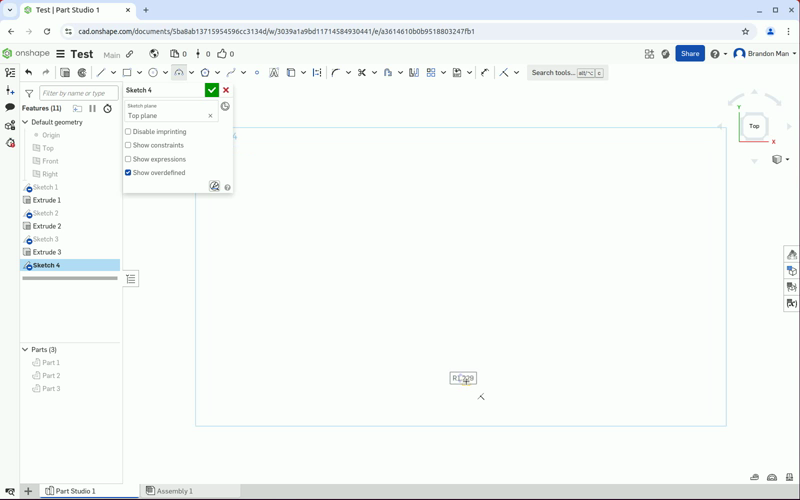
scroll(6)
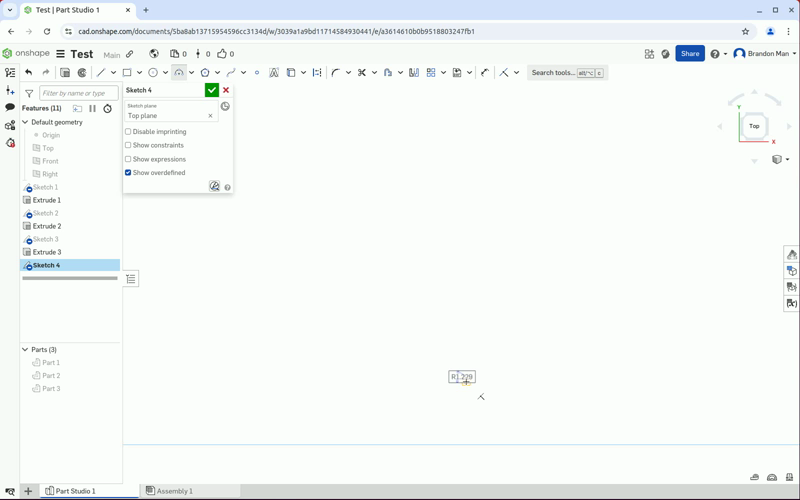
scroll(6)
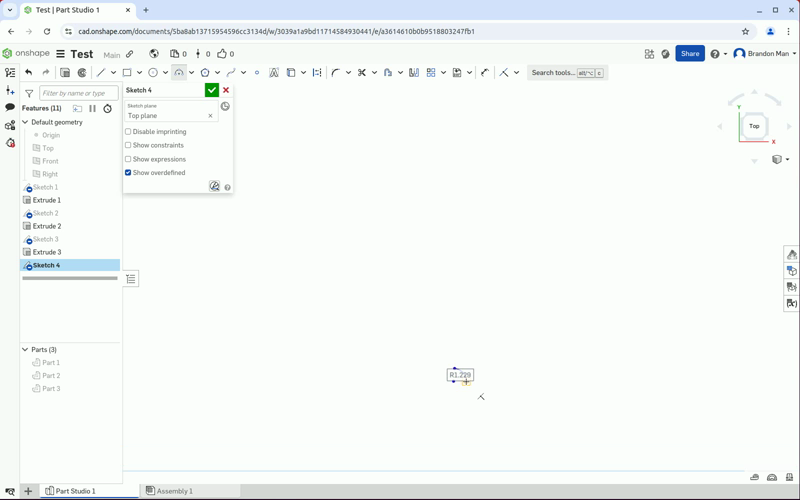
scroll(6)
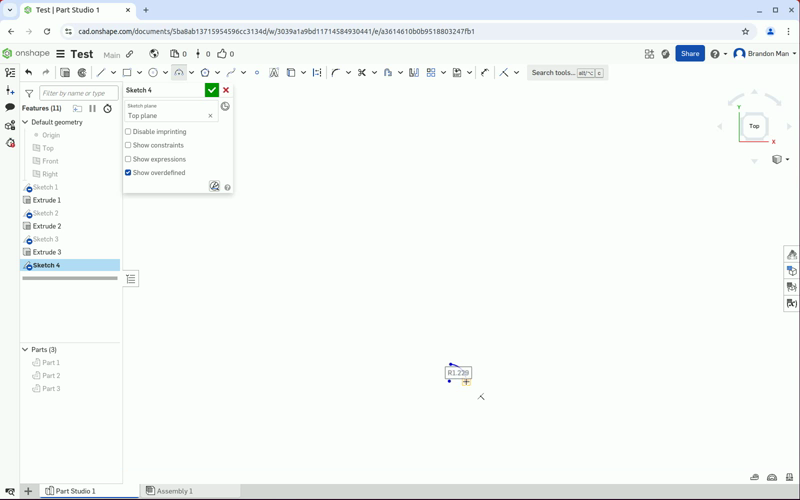
scroll(6)
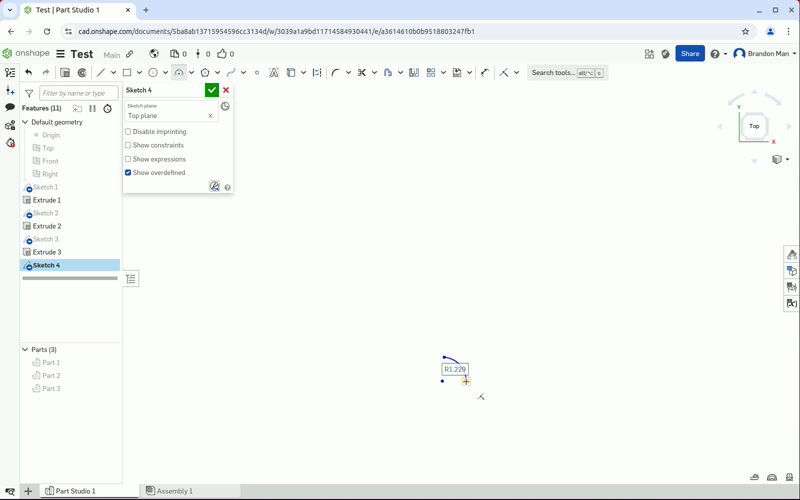
scroll(6)
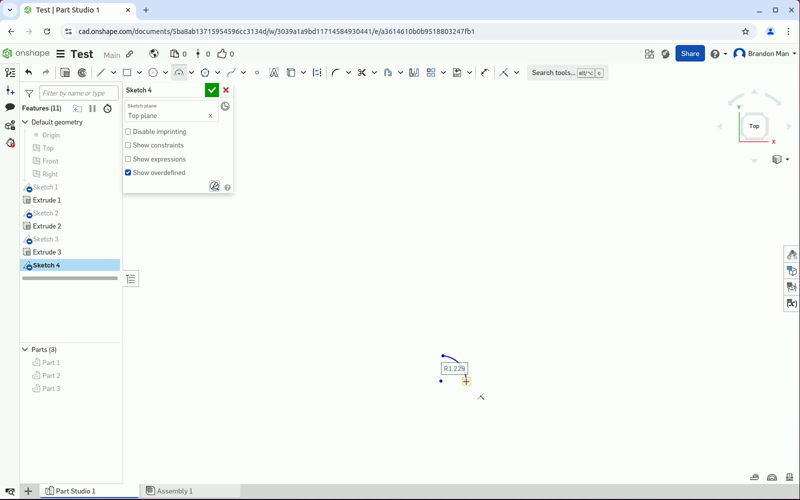
scroll(6)
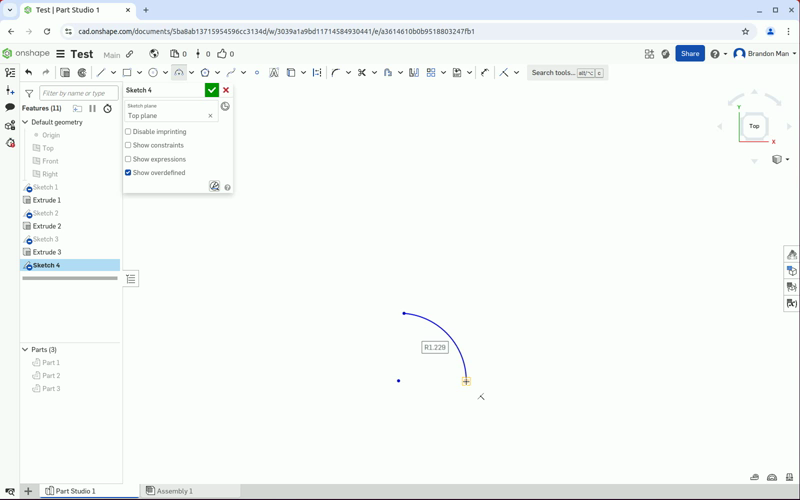
click(466, 381)
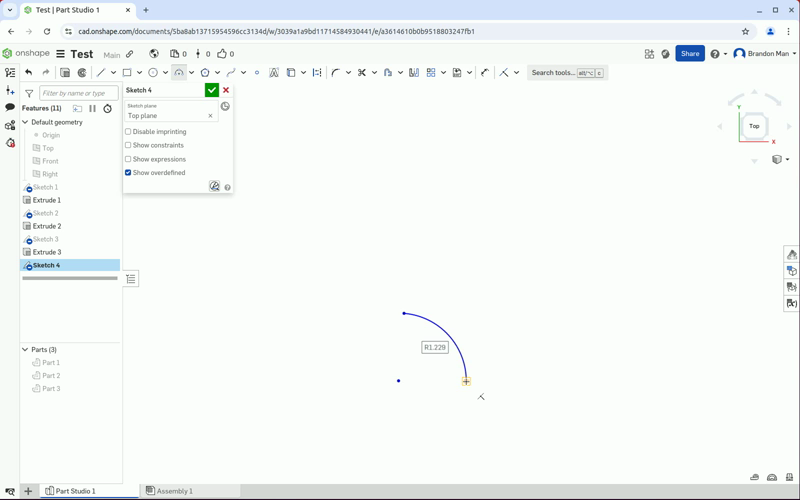
scroll(-6)
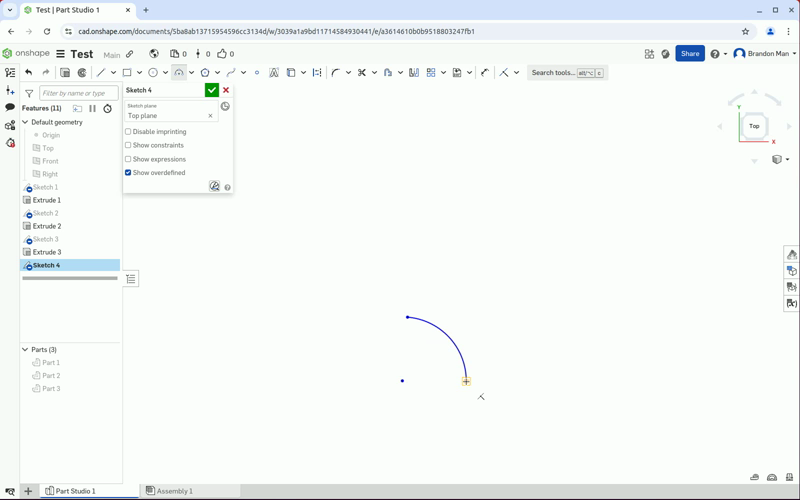
scroll(-6)
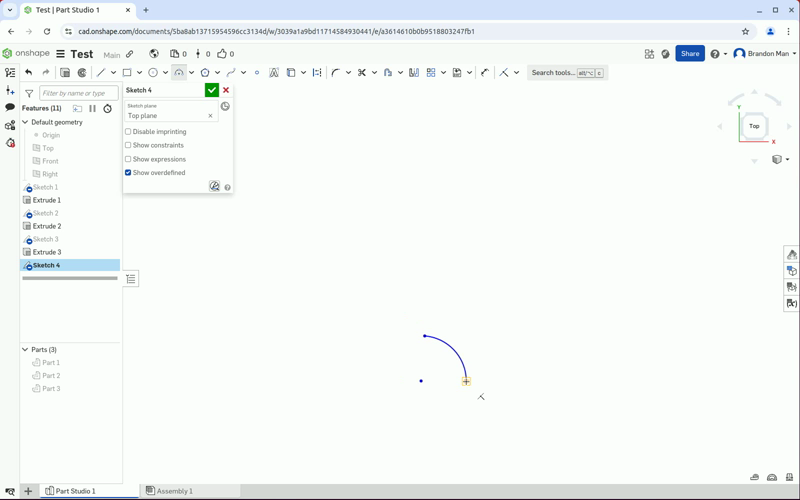
scroll(-6)
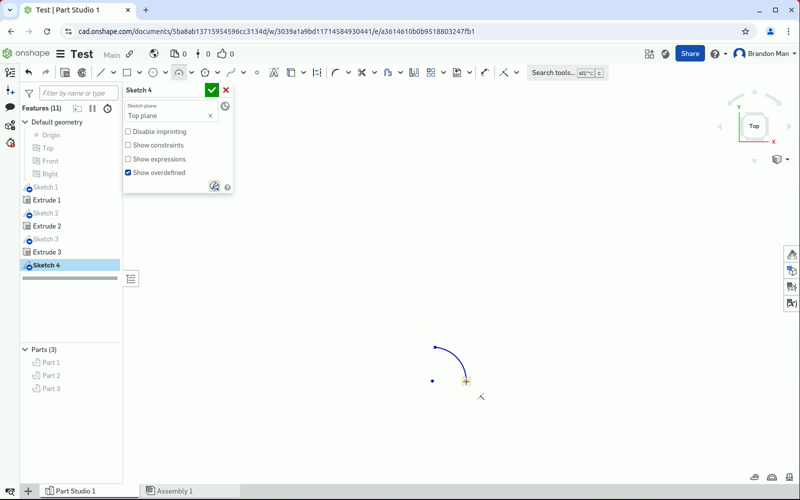
scroll(-6)
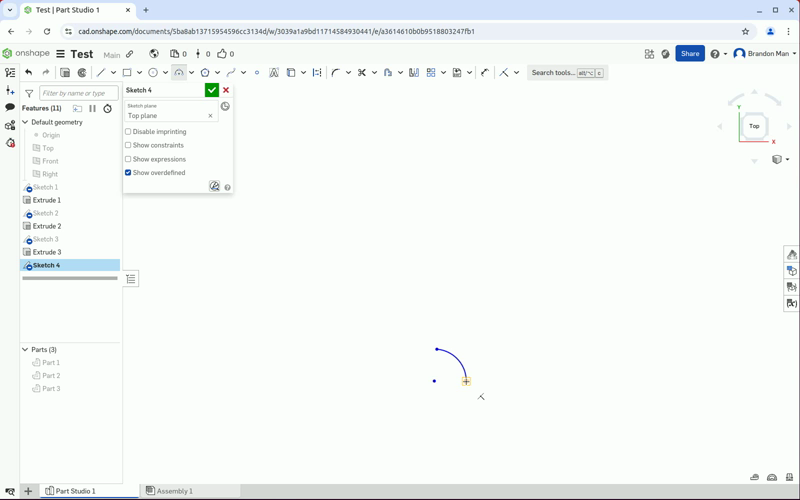
scroll(-6)
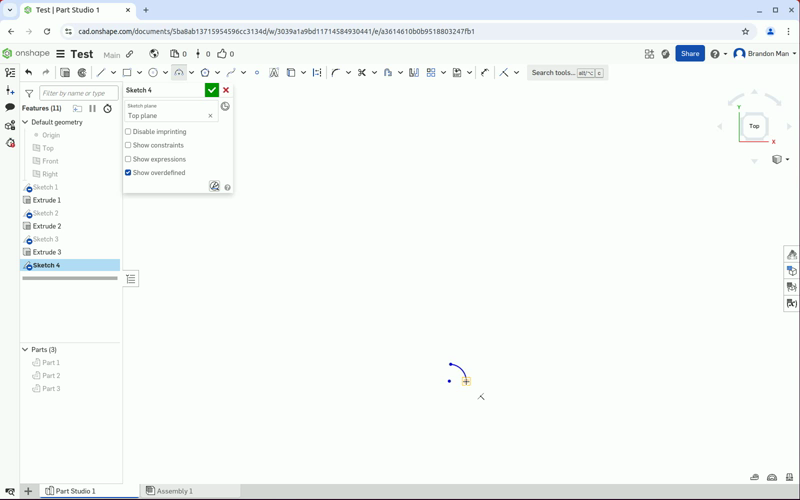
scroll(-6)
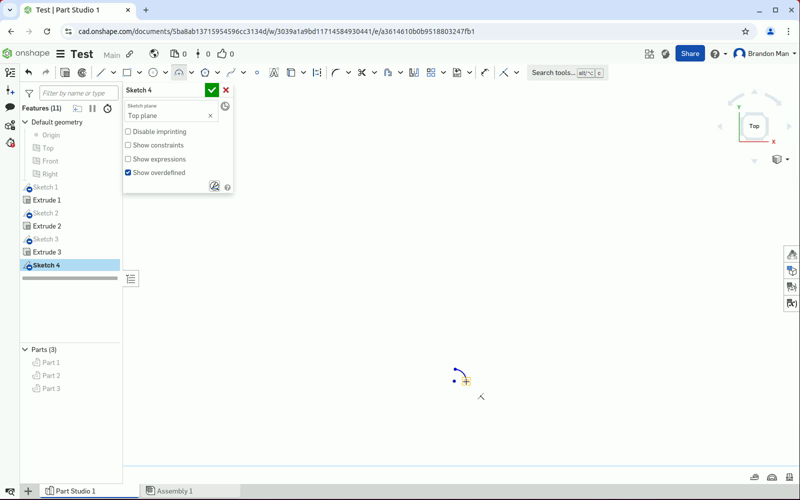
scroll(-6)
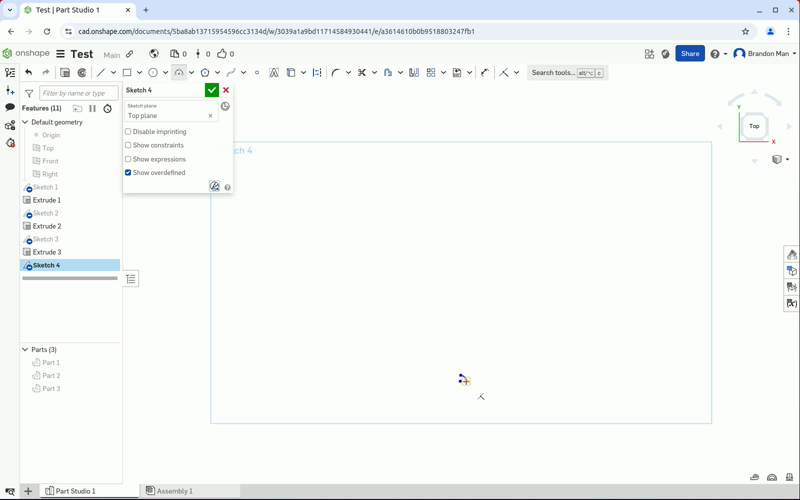
key_down(shift)
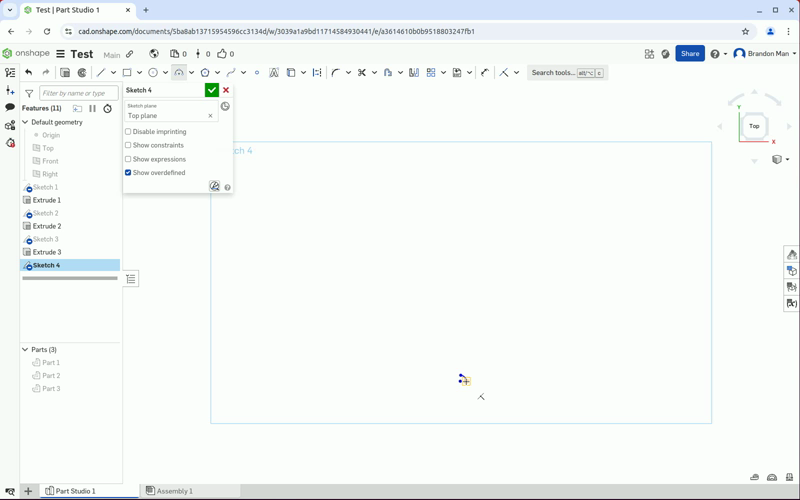
mouse_move(549, 240)
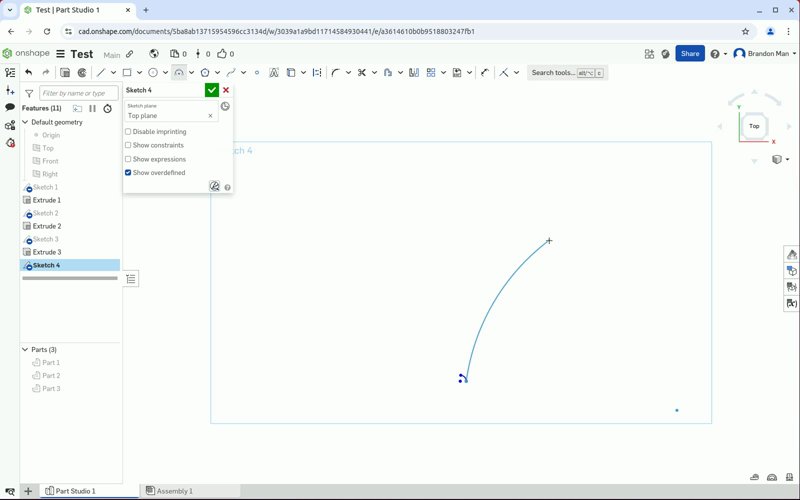
click(549, 240)
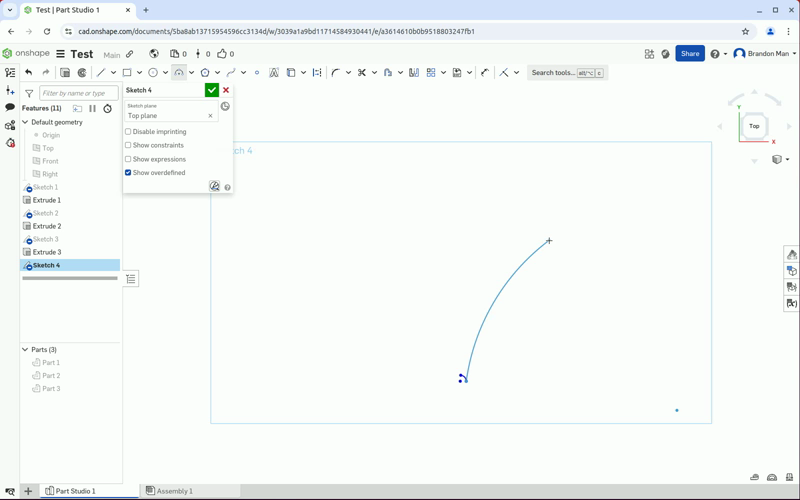
mouse_move(545, 333)
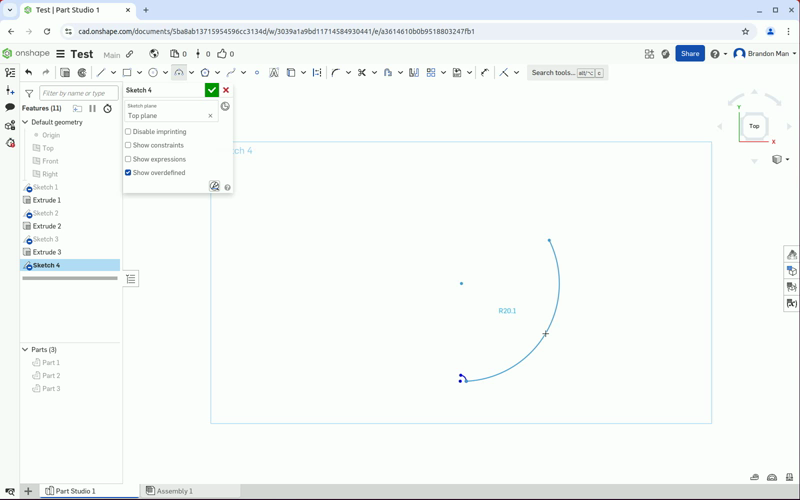
click(545, 333)
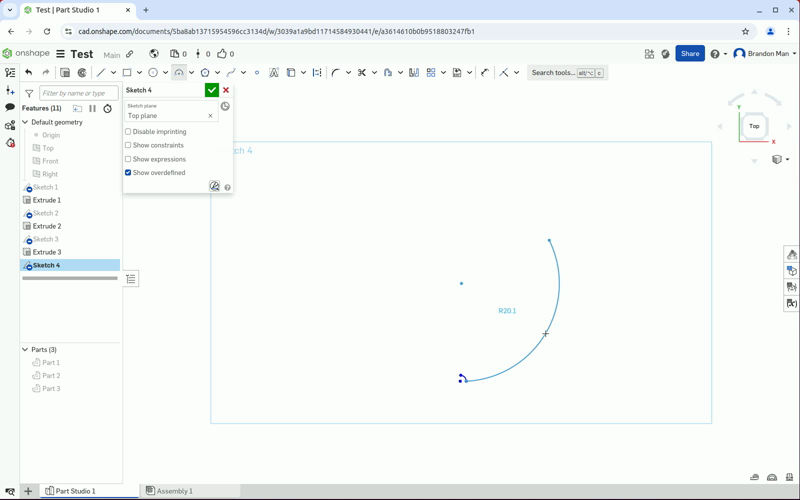
key_up(shift)
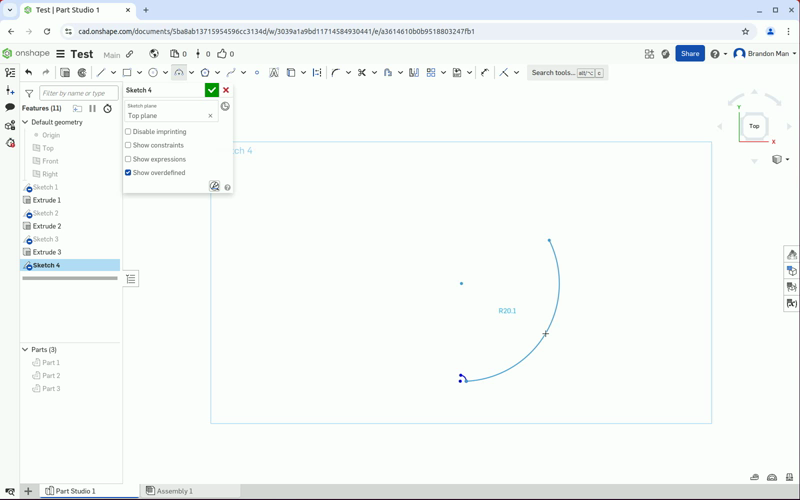
mouse_move(549, 240)
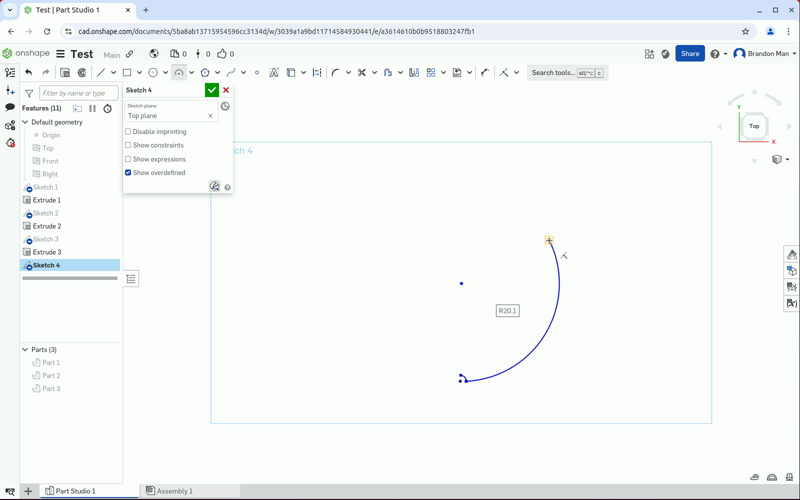
click(549, 240)
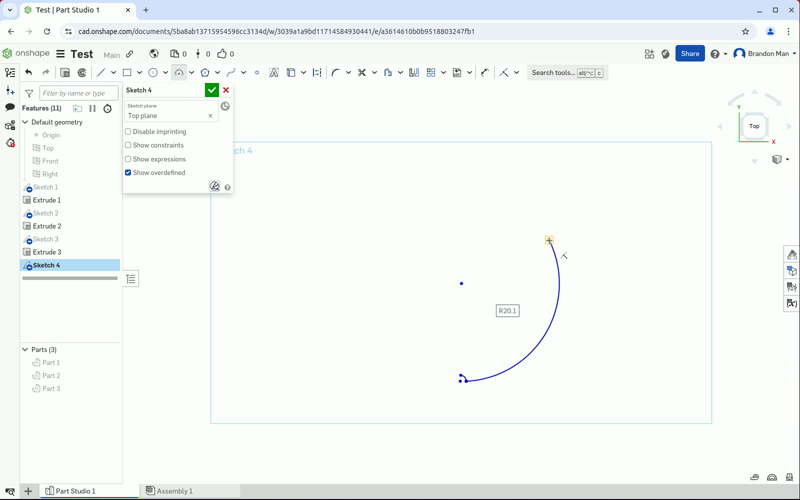
key_down(shift)
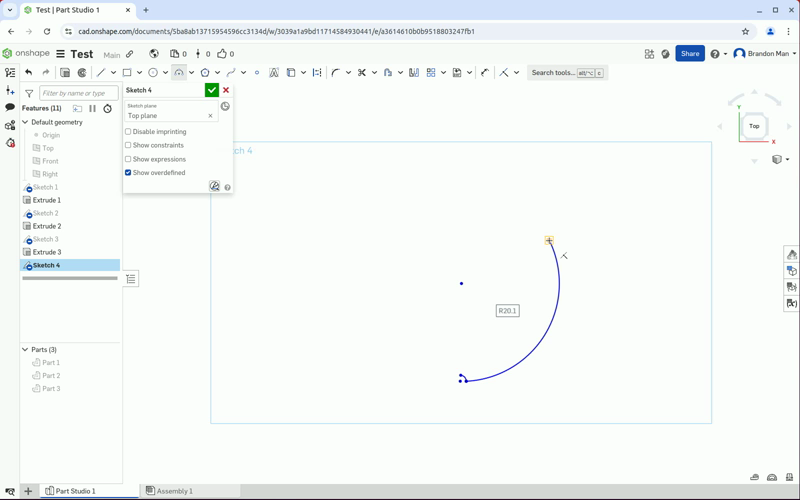
mouse_move(540, 237)
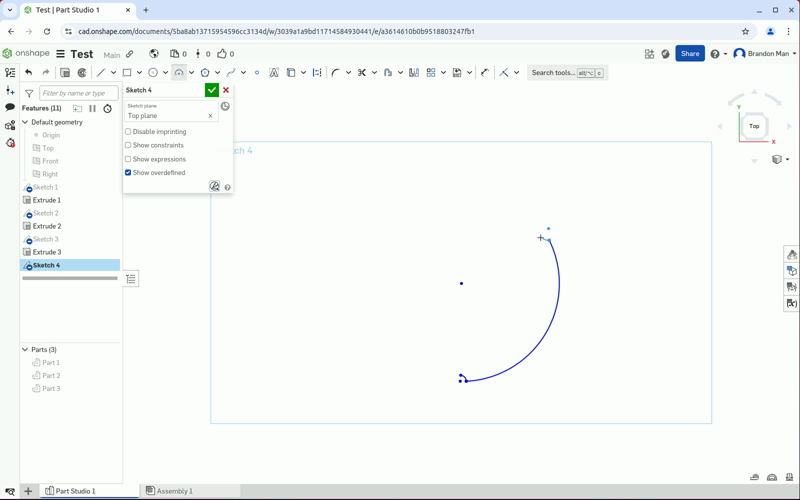
click(540, 237)
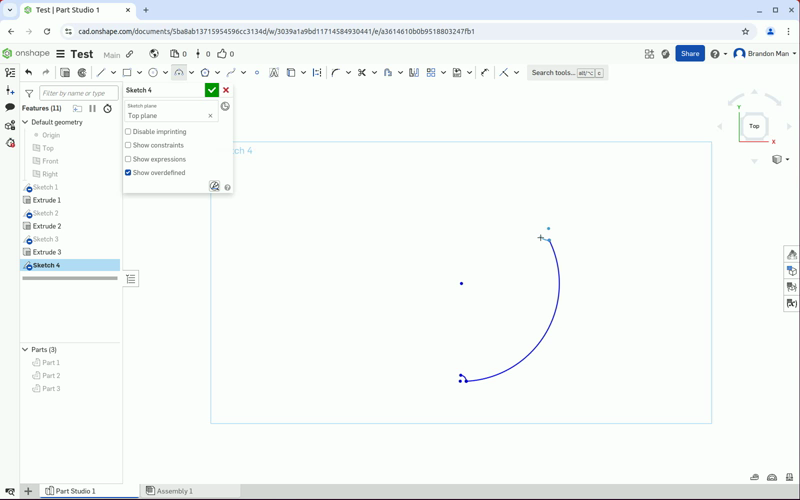
mouse_move(544, 241)
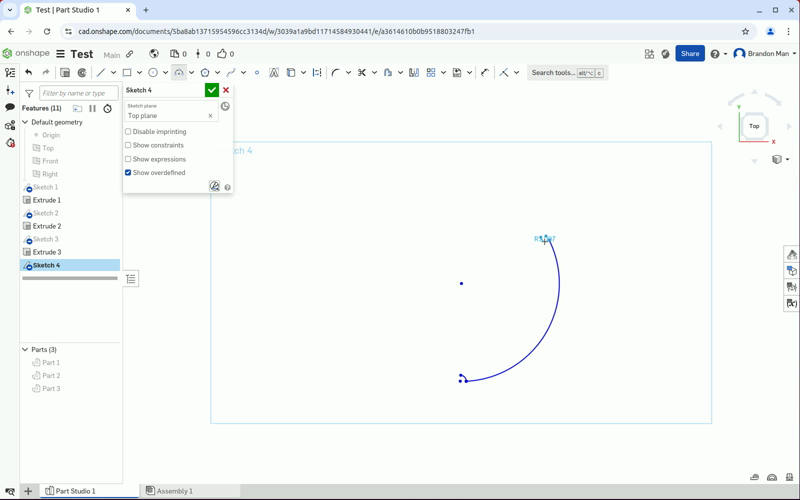
click(544, 241)
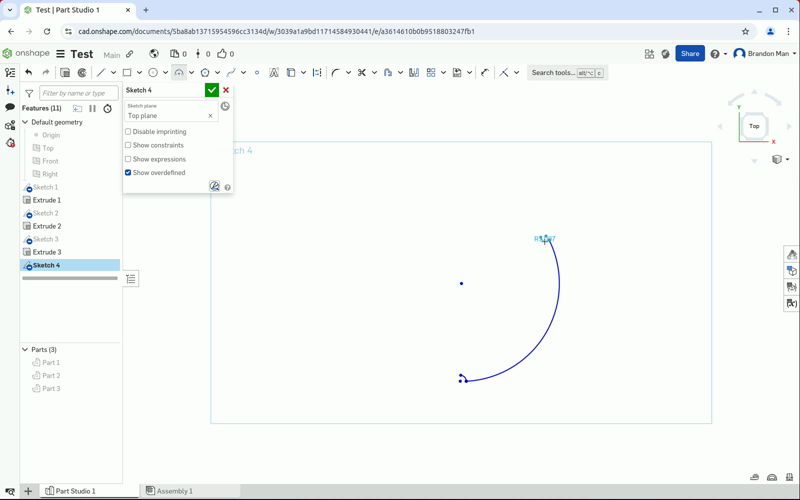
key_up(shift)
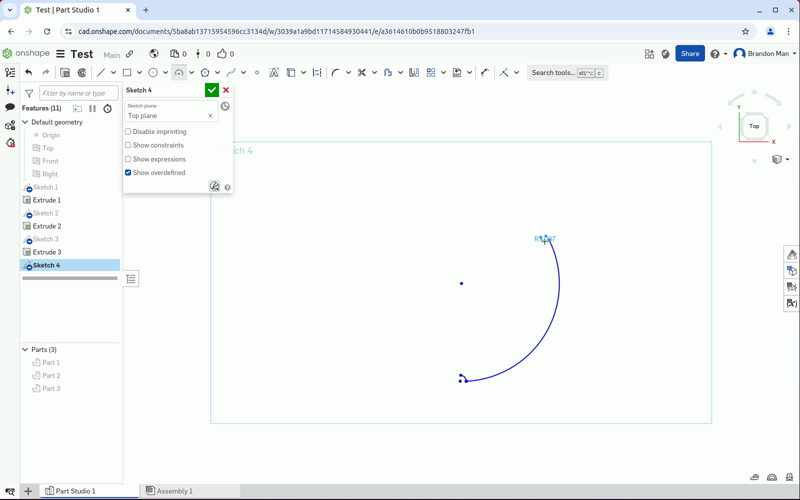
key(esc)
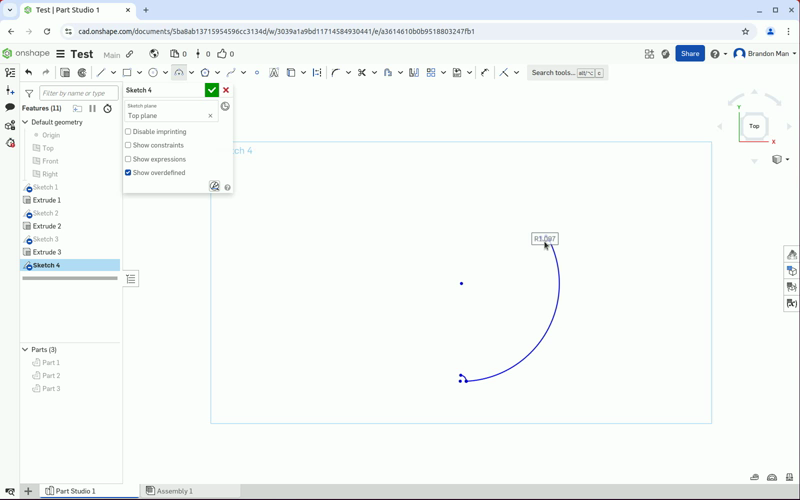
key(l)
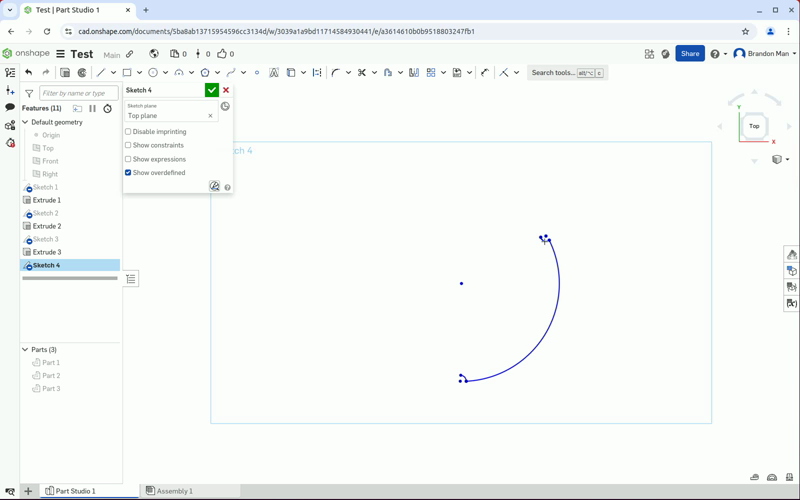
mouse_move(540, 237)
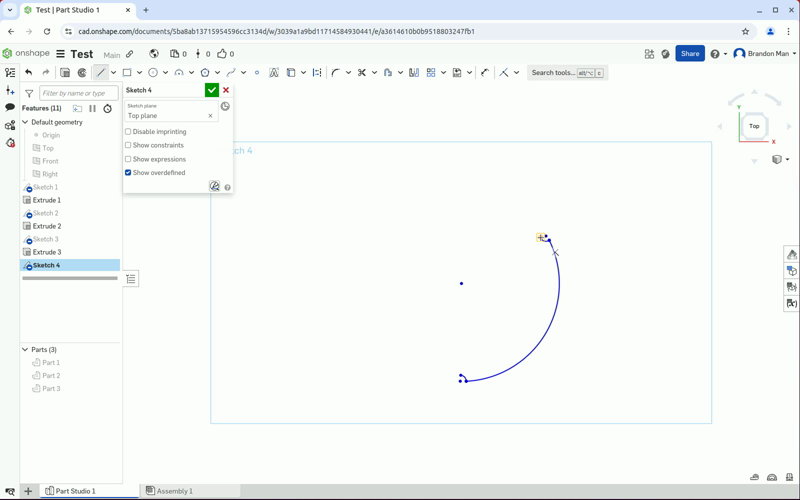
click(540, 237)
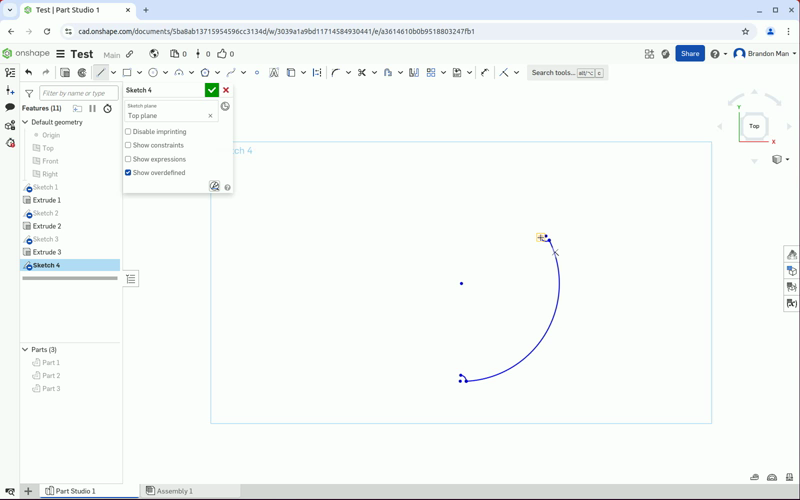
key_down(shift)
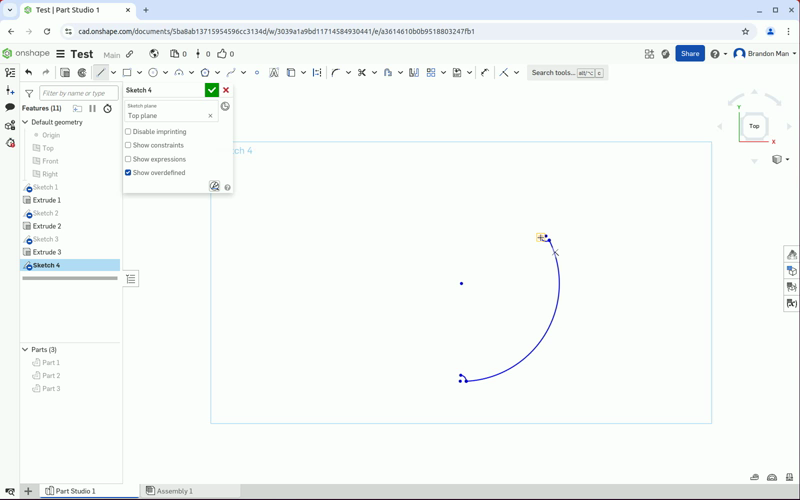
mouse_move(460, 283)
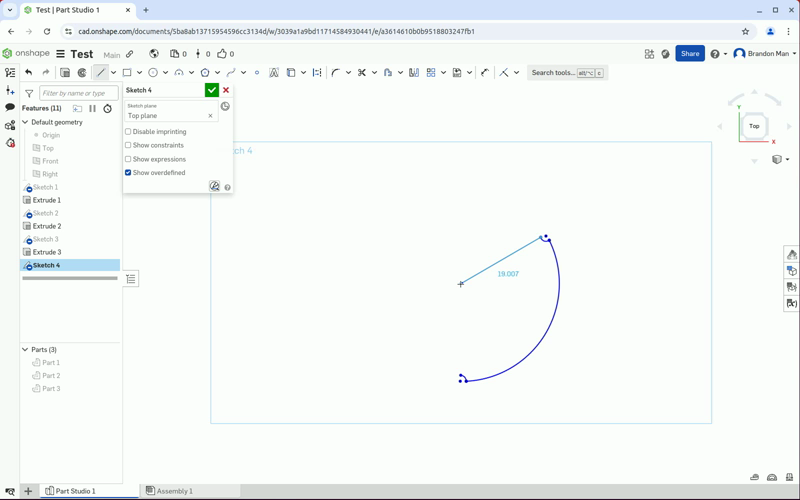
scroll(6)
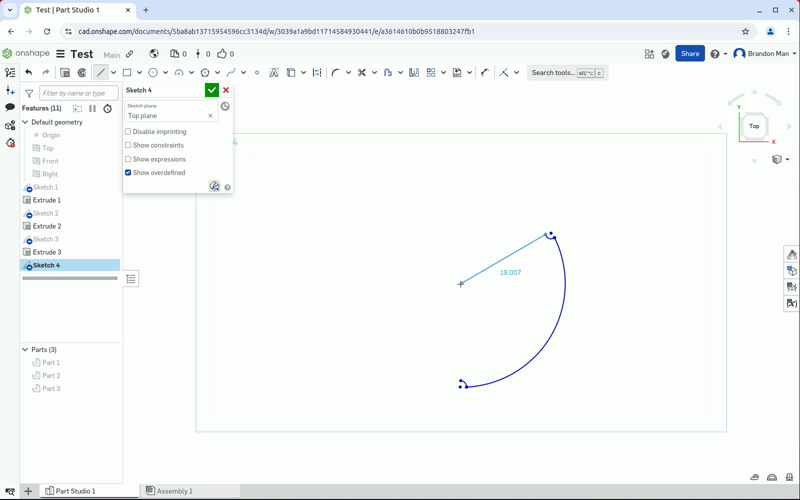
scroll(6)
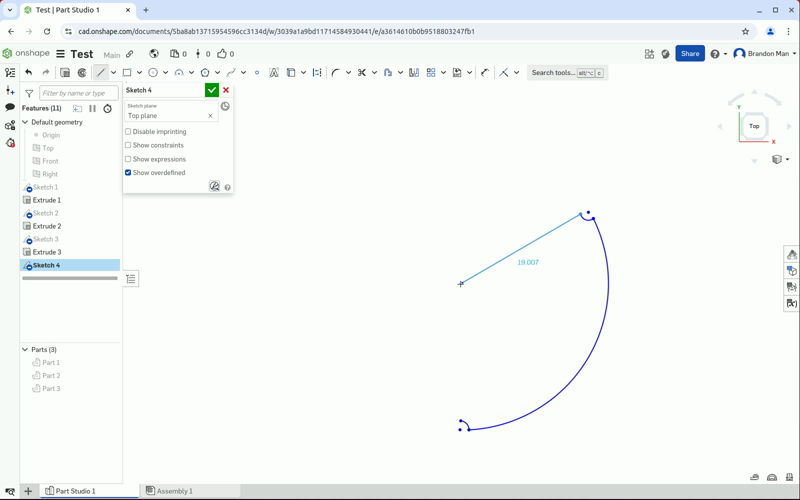
scroll(6)
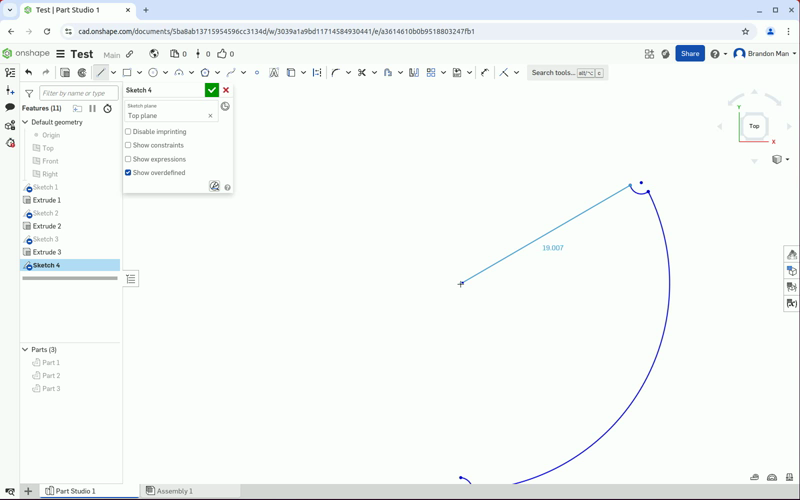
scroll(6)
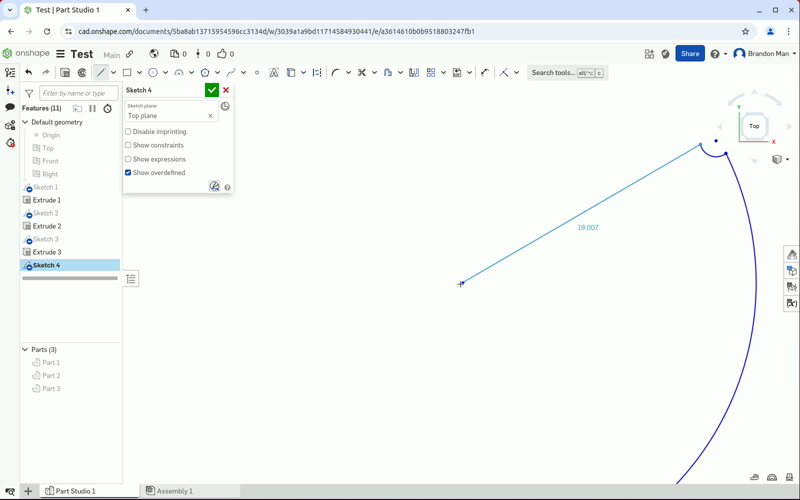
scroll(6)
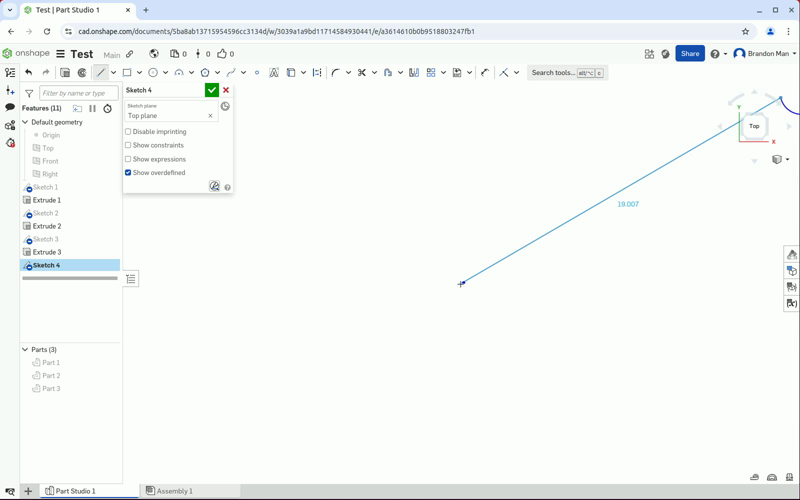
scroll(6)
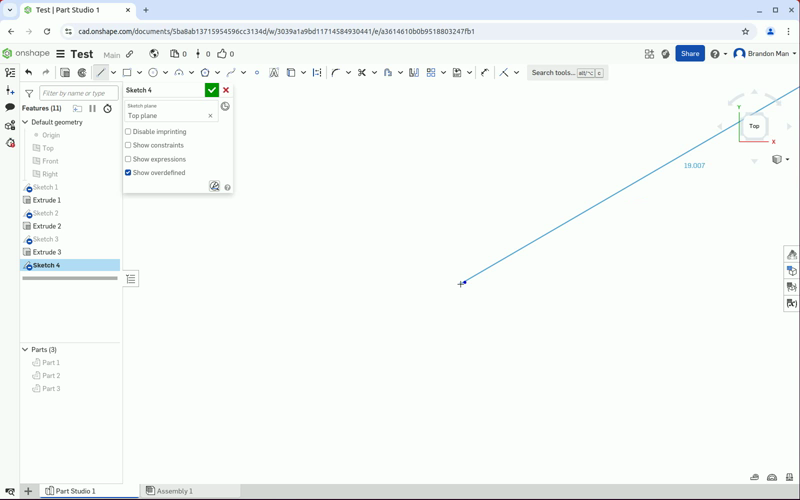
scroll(6)
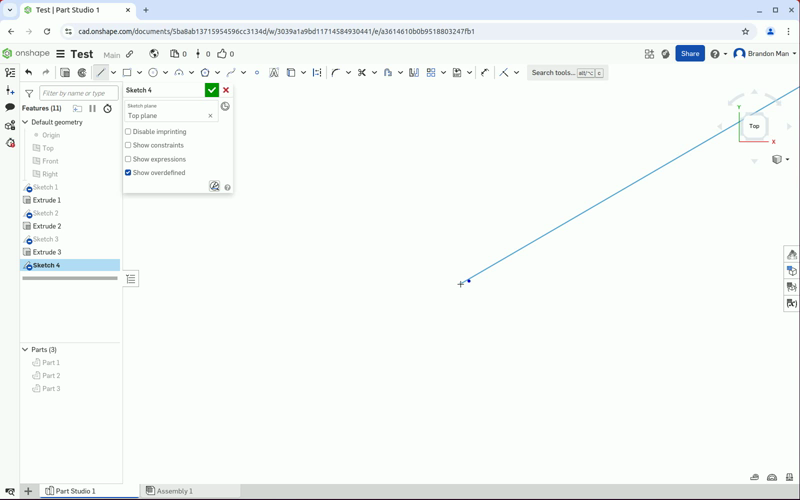
click(460, 283)
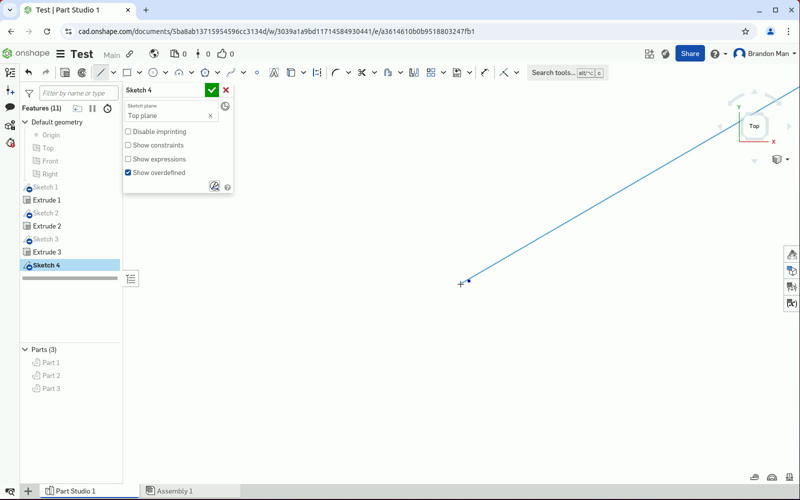
scroll(-6)
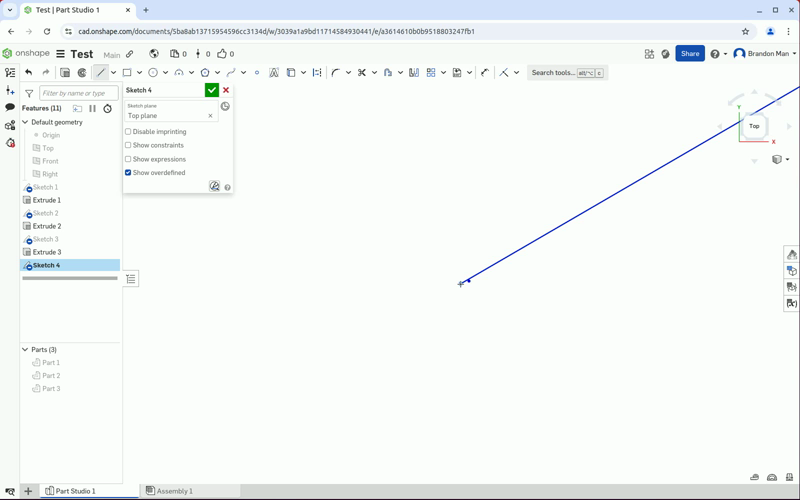
scroll(-6)
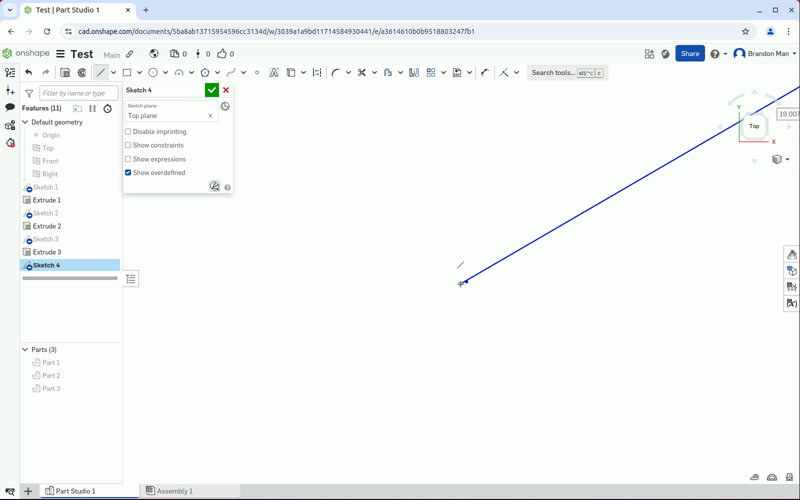
scroll(-6)
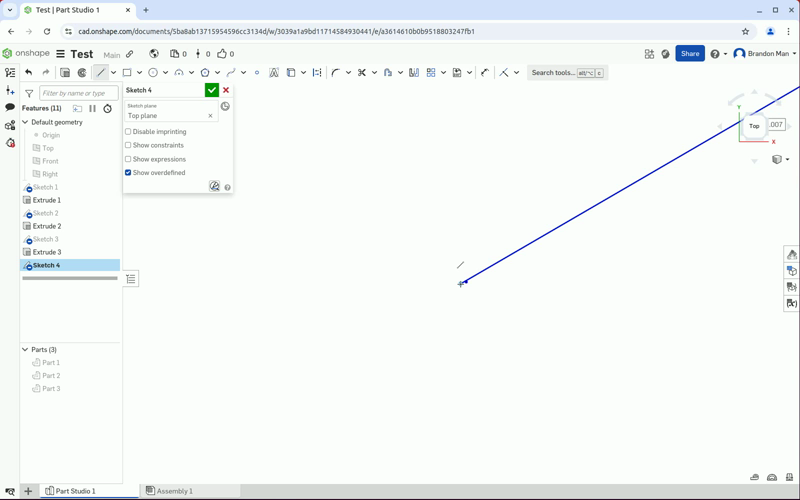
scroll(-6)
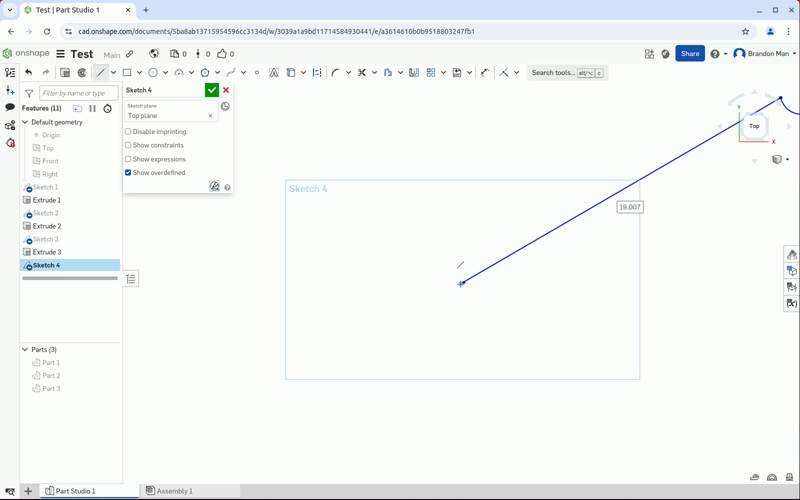
scroll(-6)
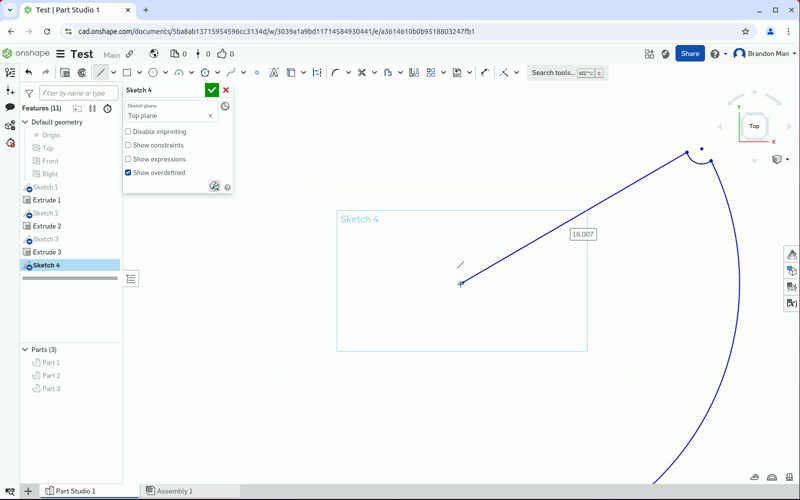
scroll(-6)
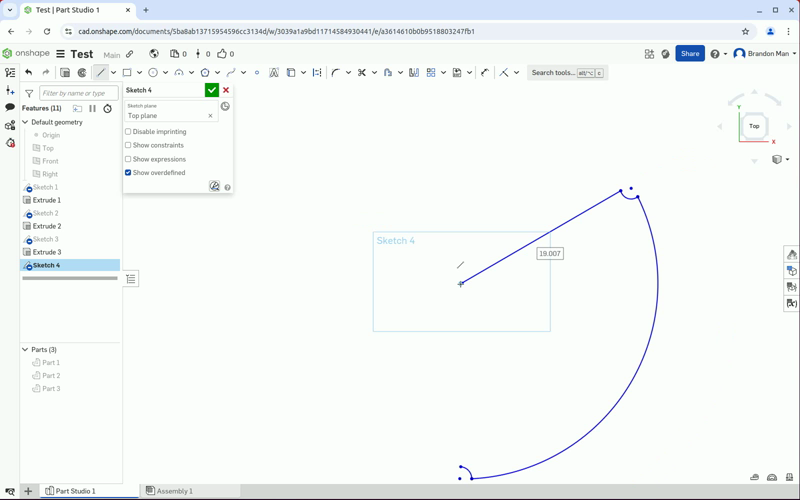
scroll(-6)
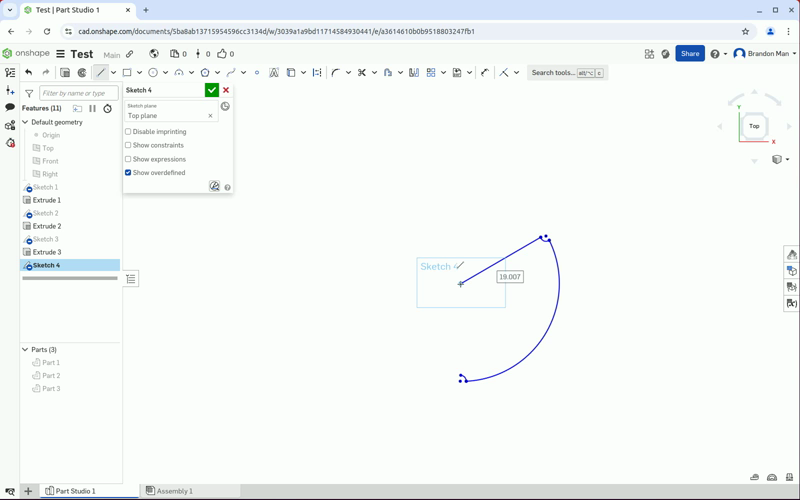
key_up(shift)
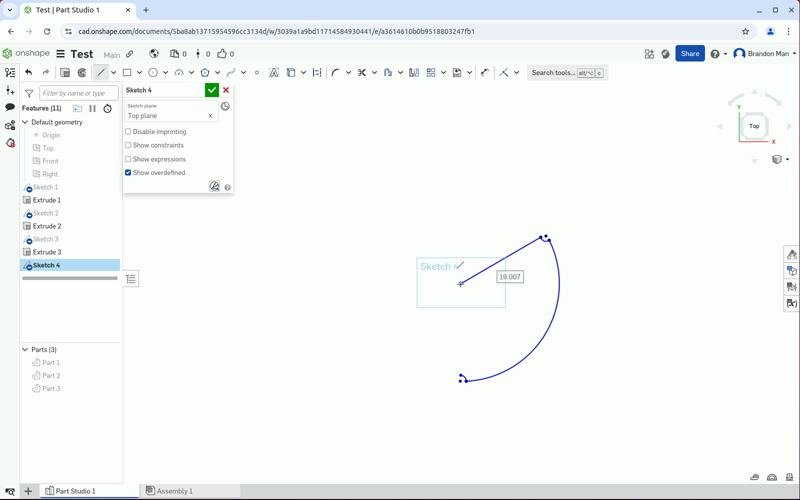
key_down(shift)
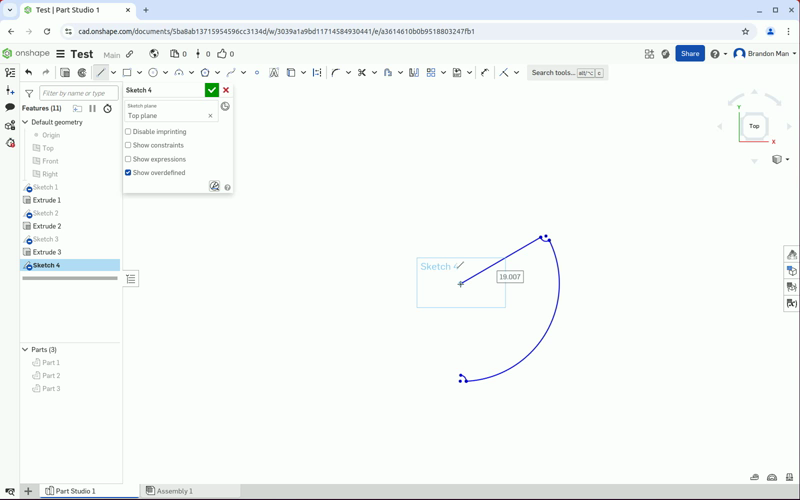
mouse_move(460, 375)
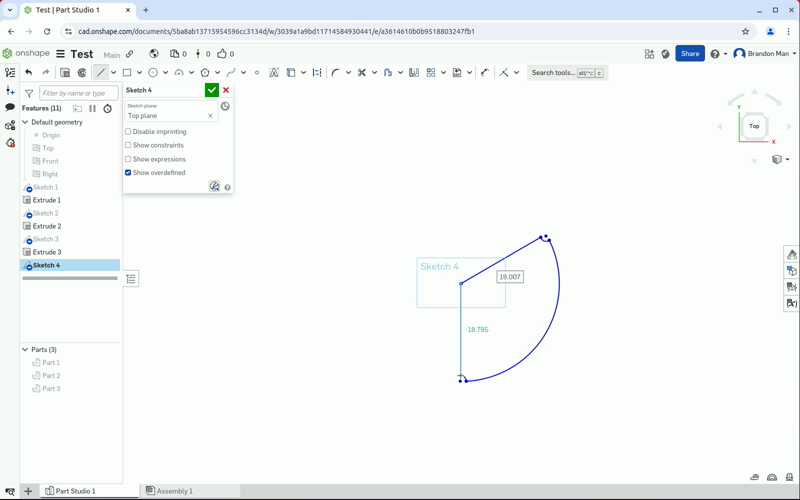
key_up(shift)
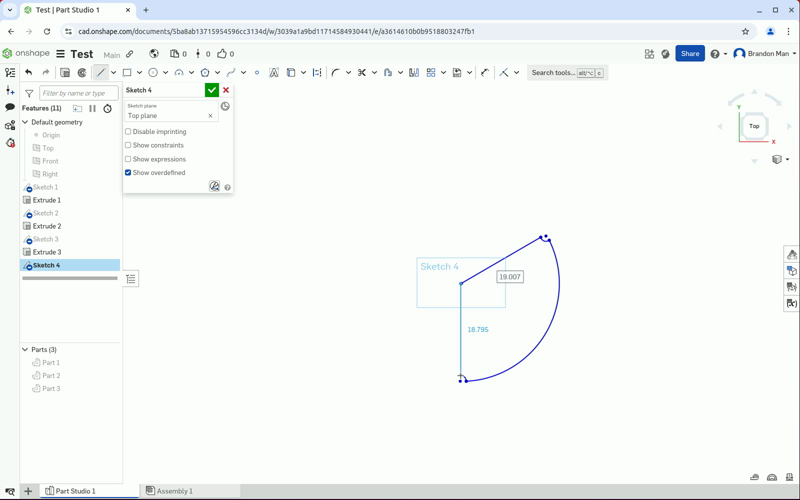
click(460, 375)
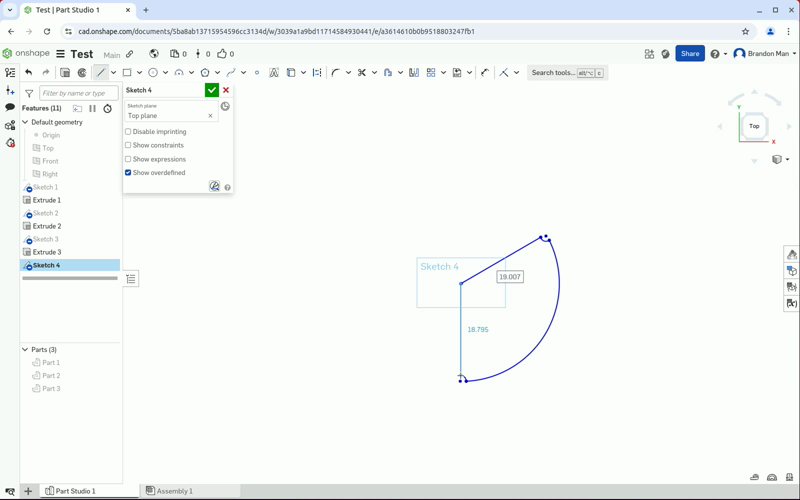
key(esc)
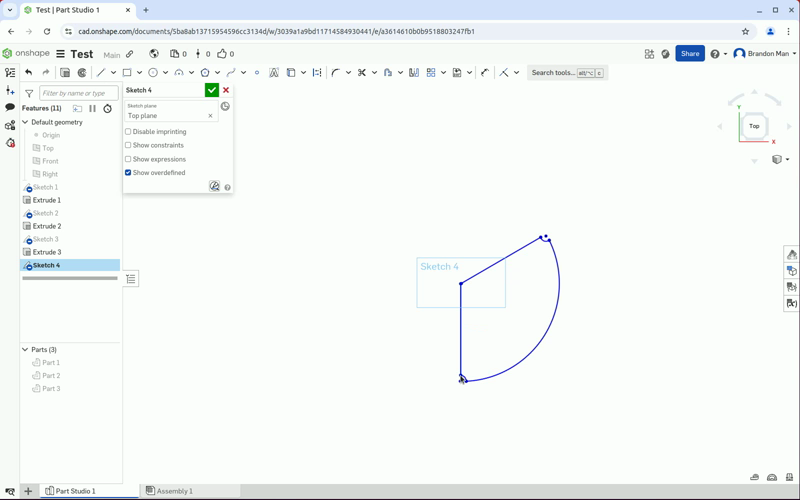
mouse_move(486, 347)
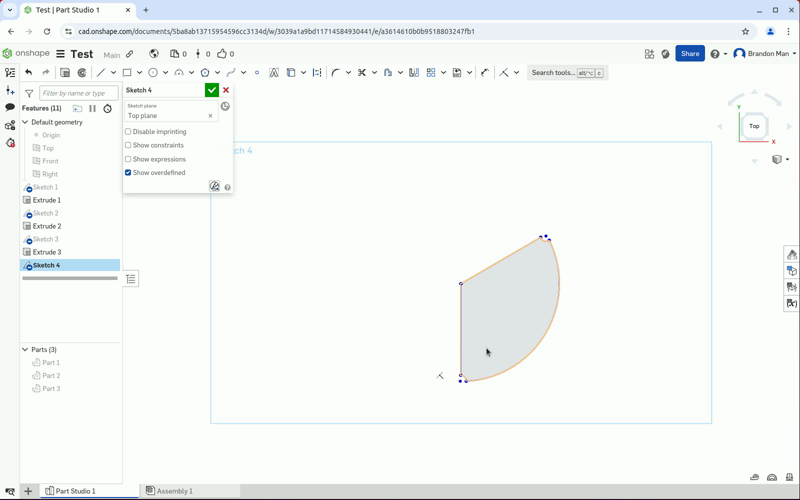
click(486, 347)
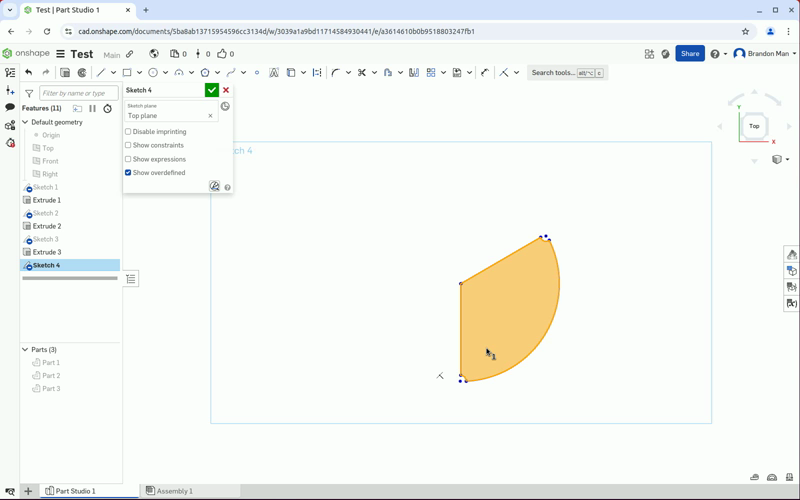
mouse_move(73, 352)
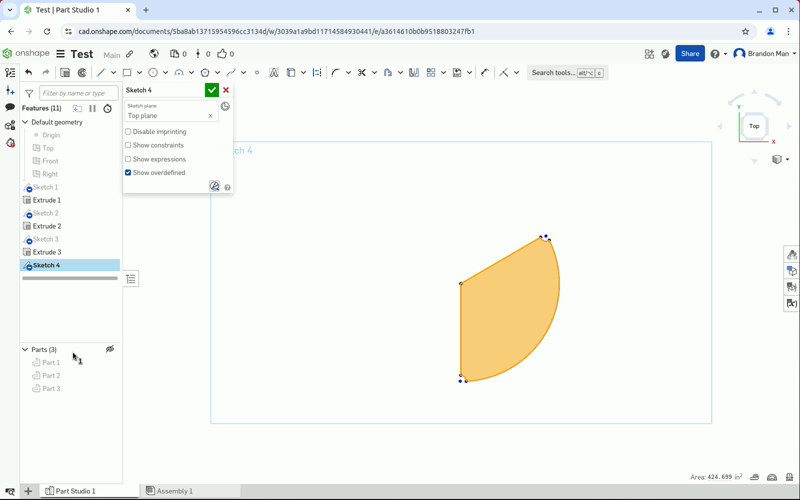
key(shift+y)
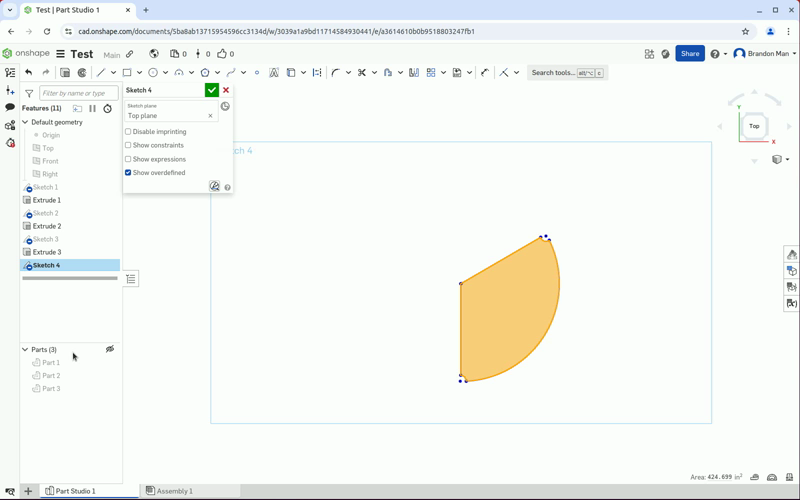
key(shift+e)
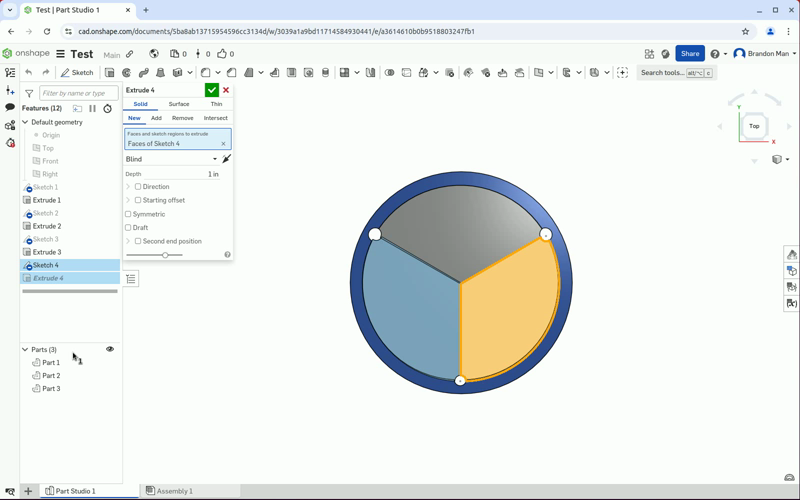
mouse_move(143, 106)
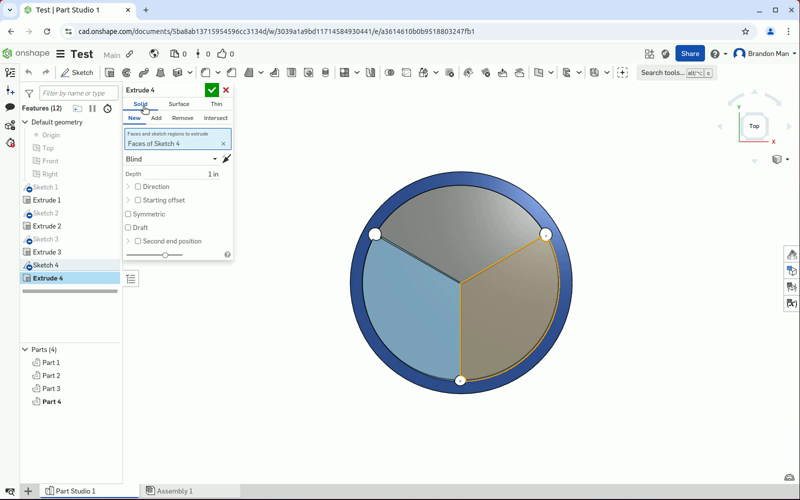
click(143, 106)
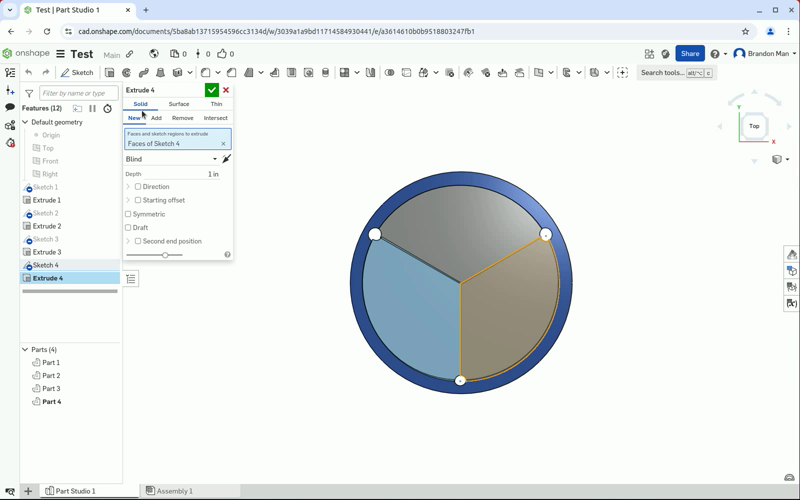
mouse_move(137, 120)
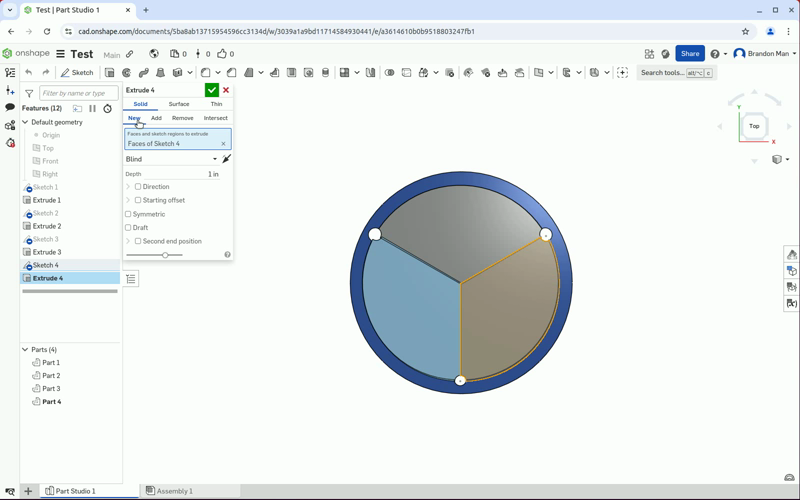
click(137, 120)
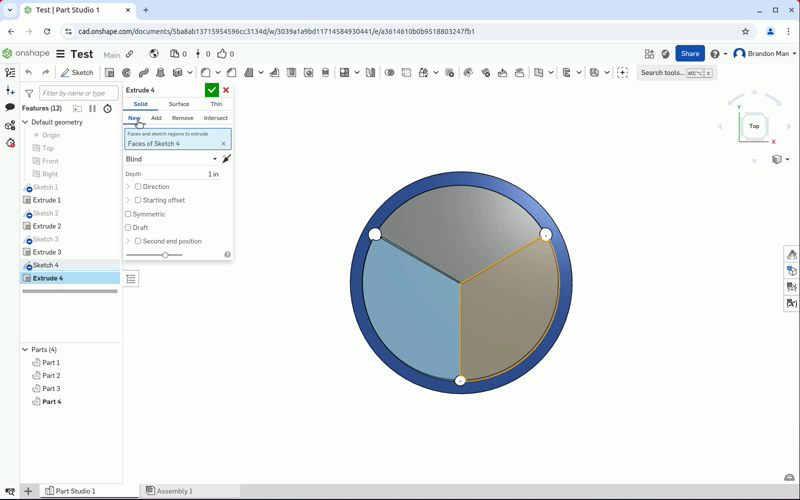
key(tab, 4)
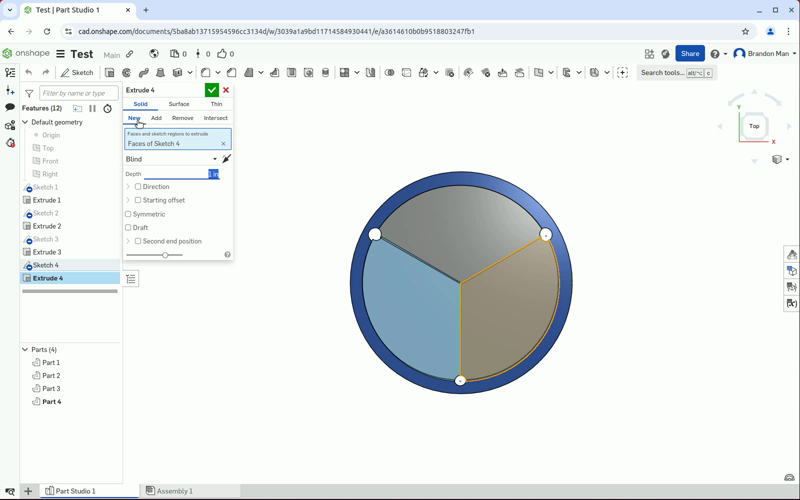
text(3.851)
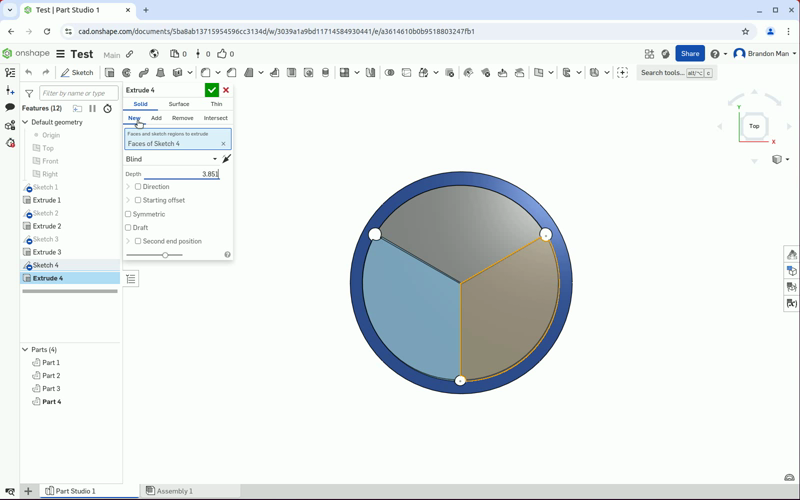
key(enter)
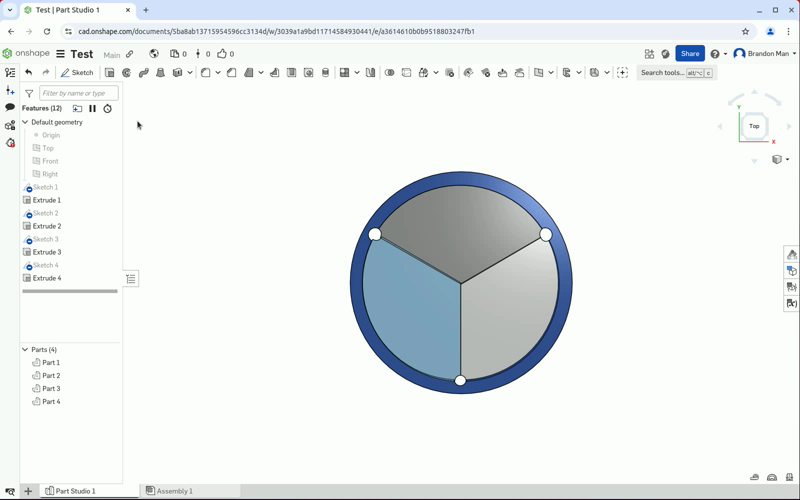
key(shift+h)
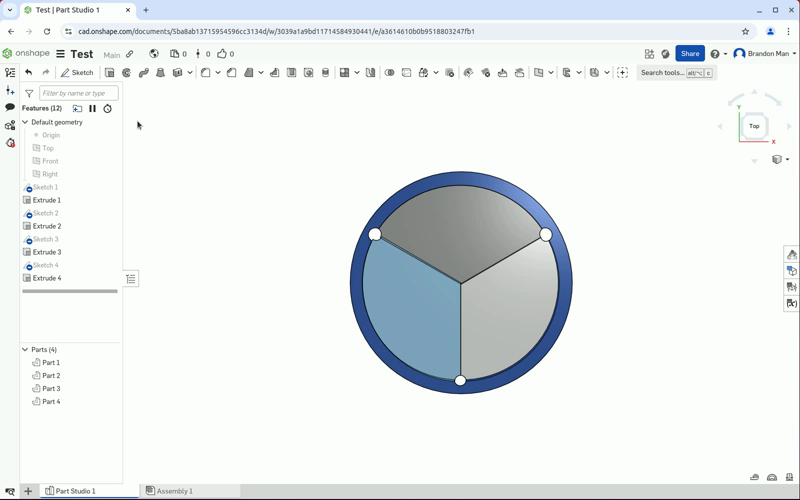
key(shift+h)
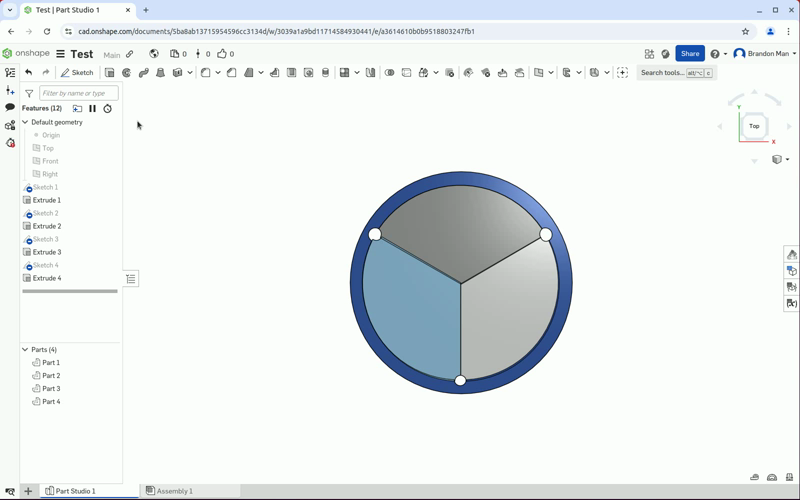
key(shift+7)
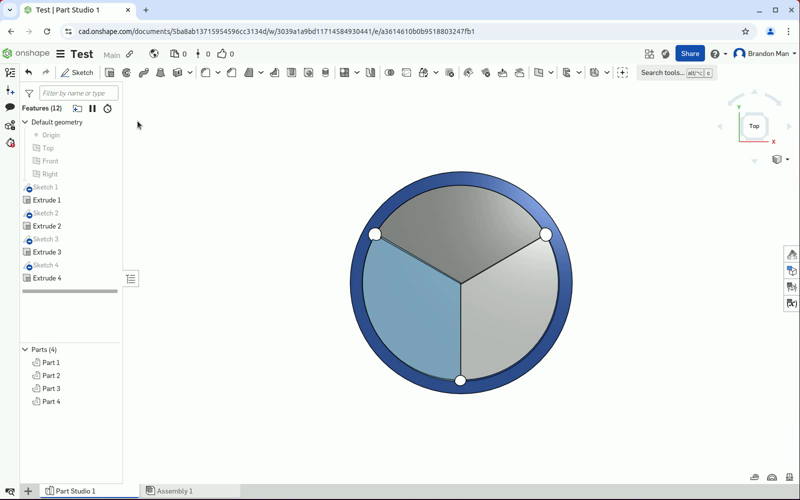
key(up, 3)
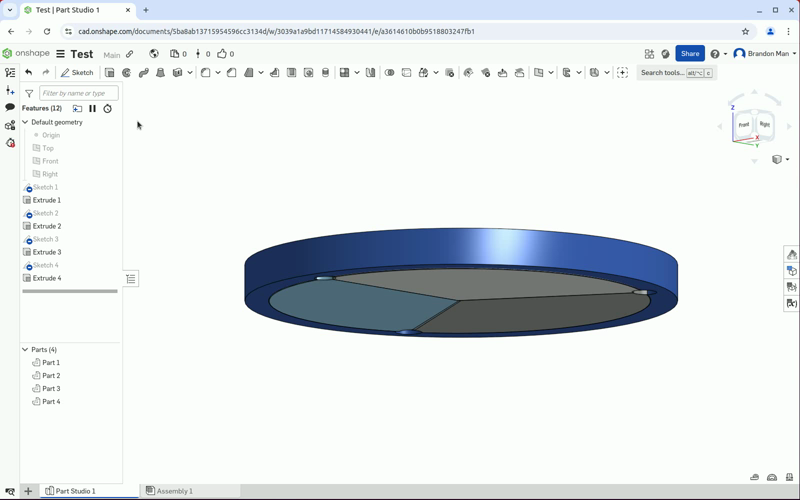
key(left, 3)
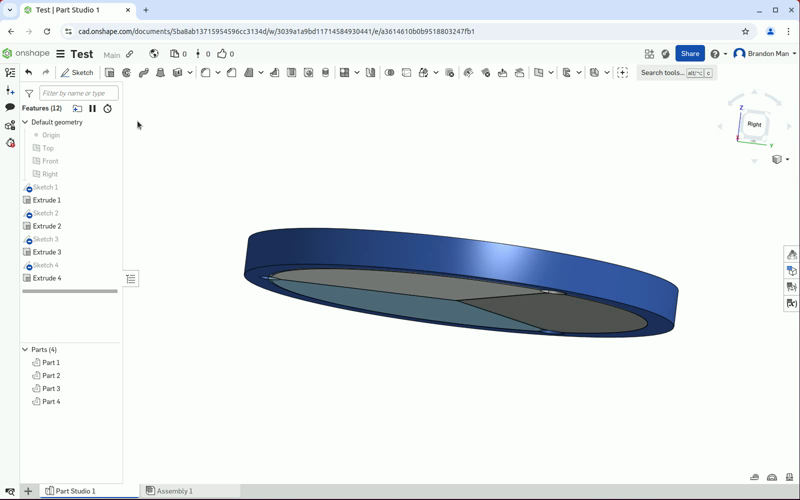
key(right, 3)
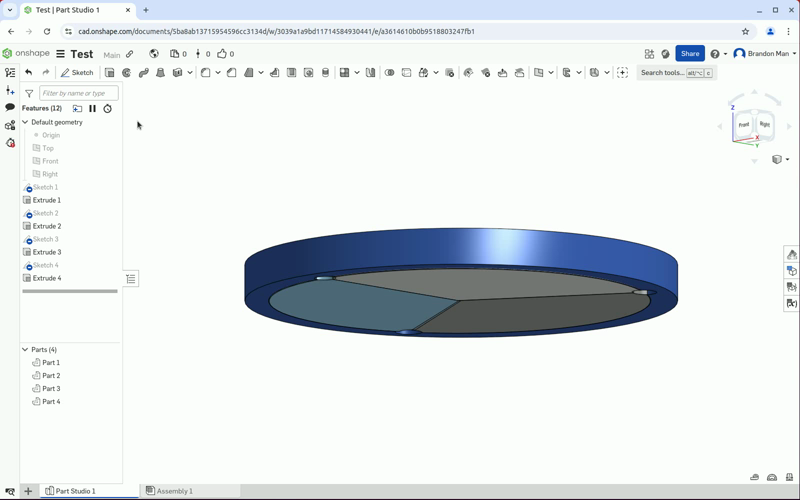
key(down, 3)
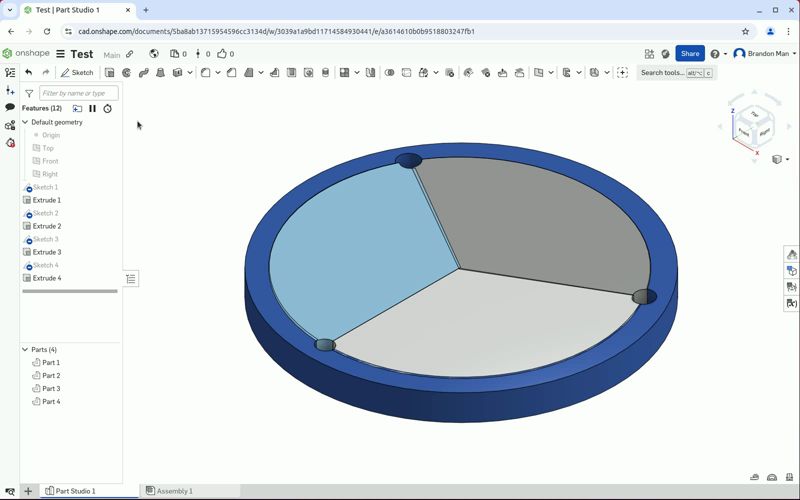
mouse_move(73, 189)
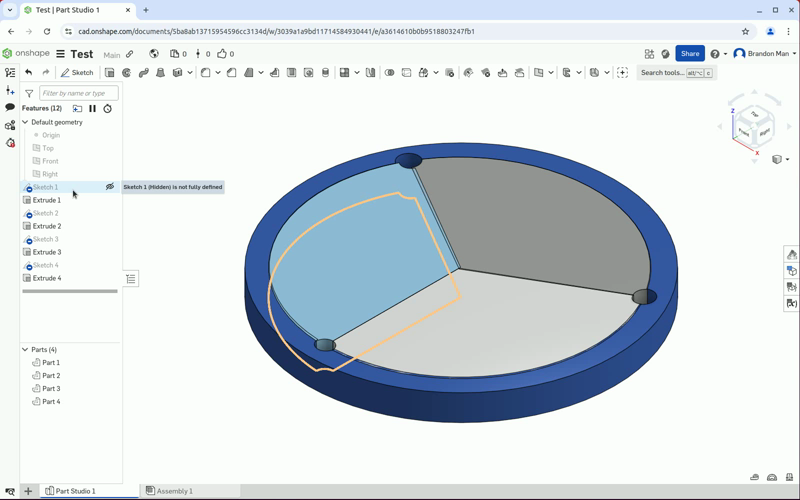
click(73, 189)